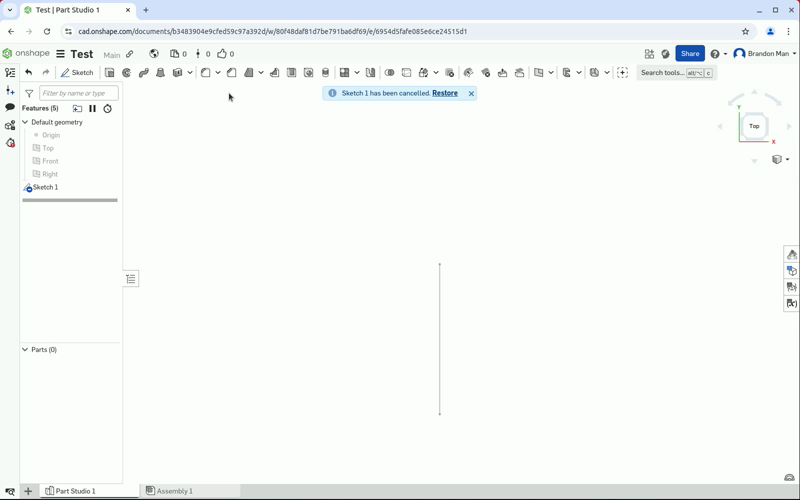
key(shift+h)
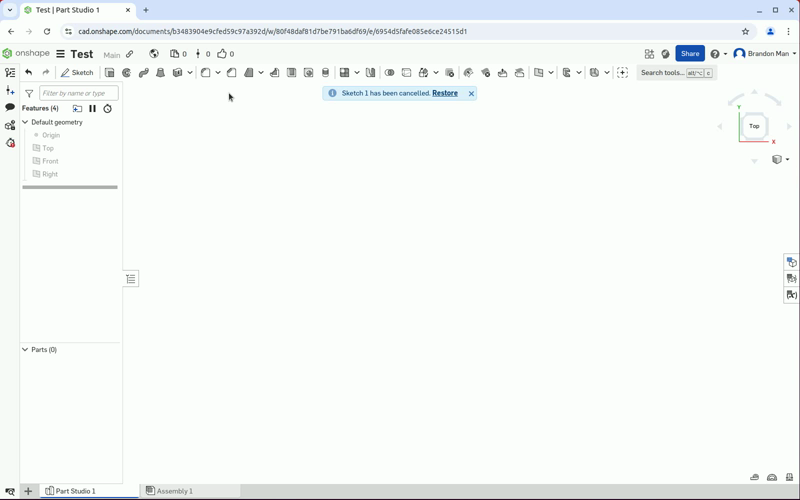
mouse_move(73, 352)
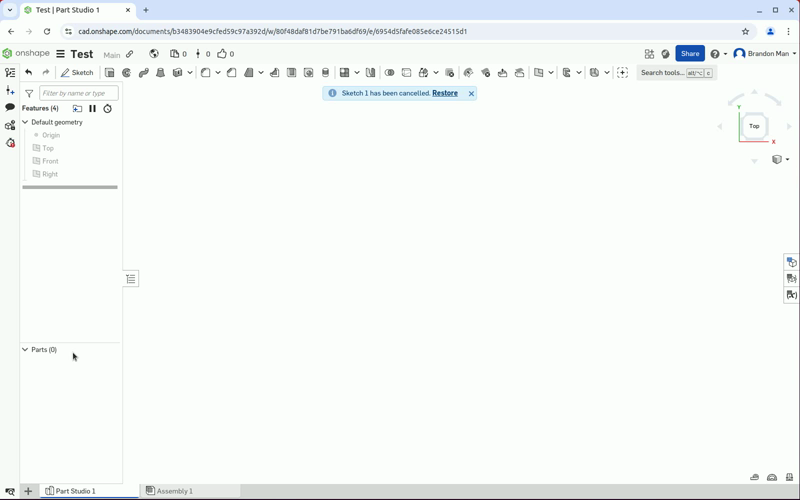
key(y)
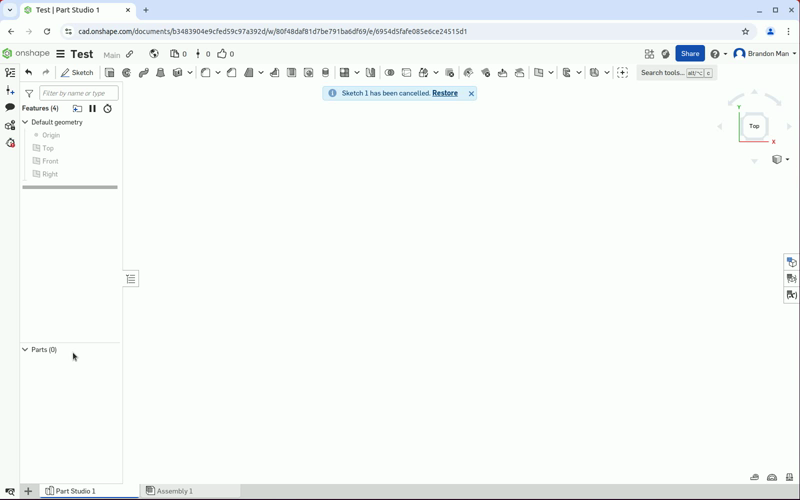
key(shift+p)
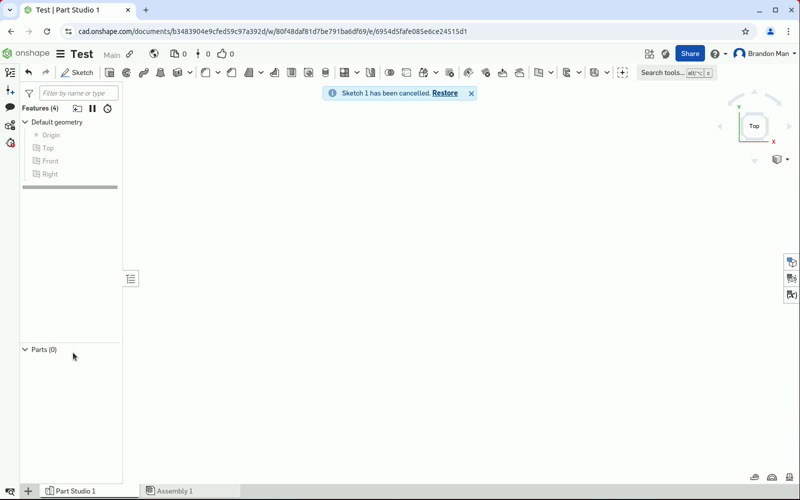
key(space)
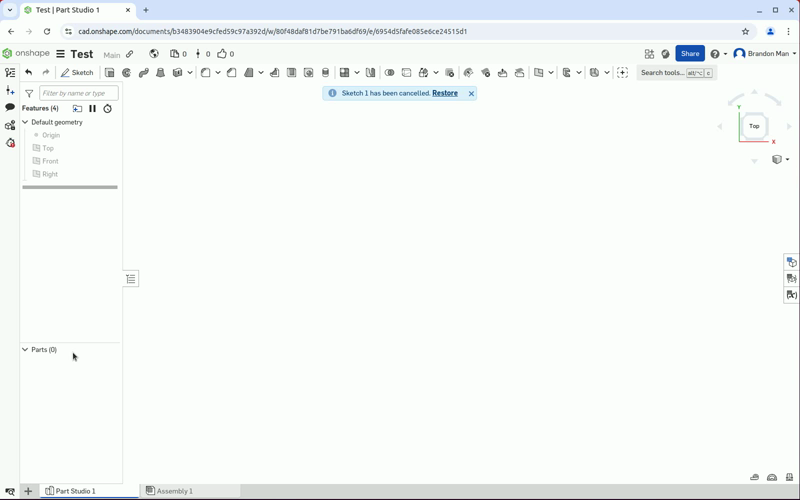
key_down(shift)
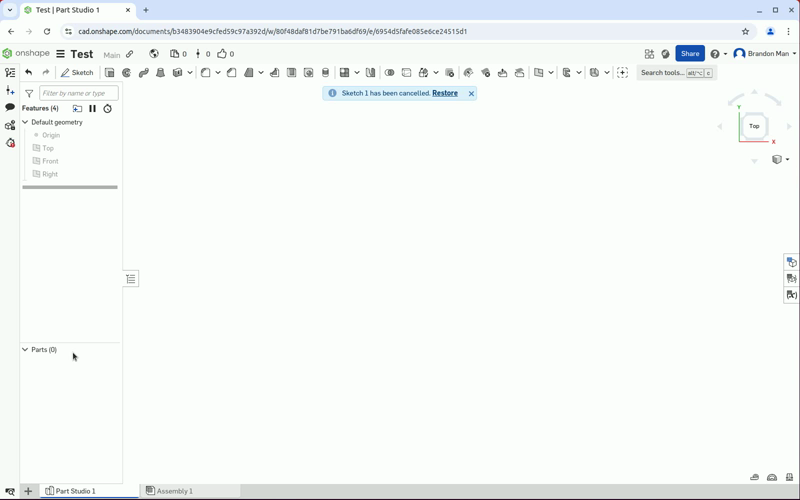
key(up)
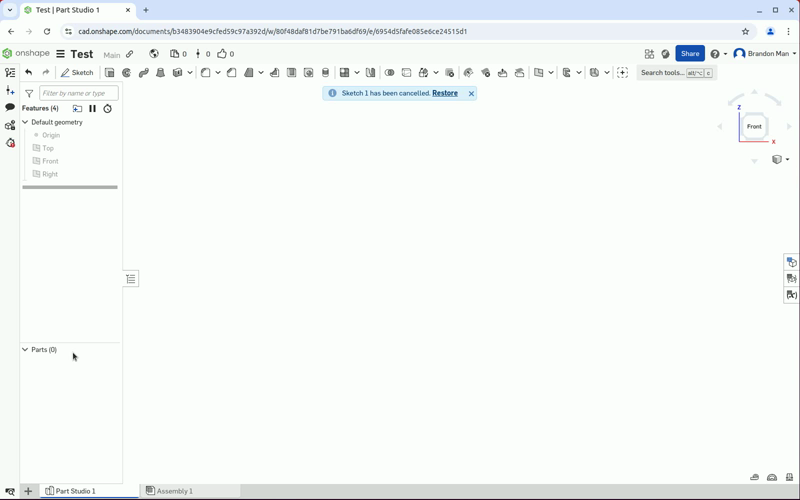
key_up(shift)
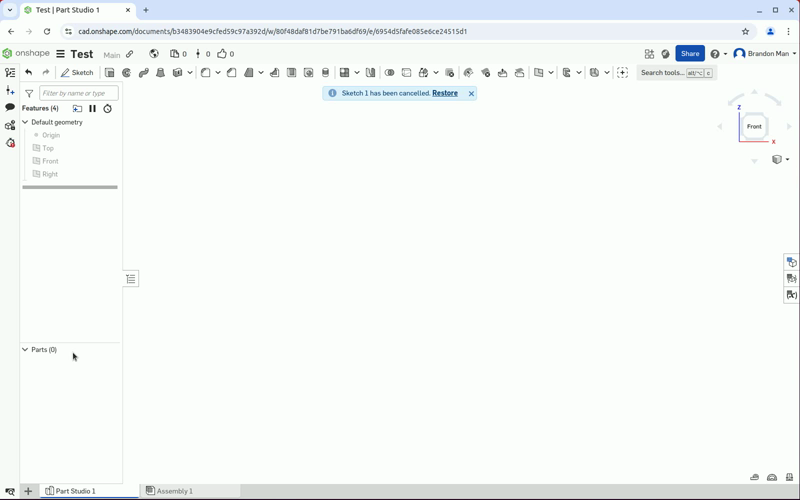
mouse_move(73, 352)
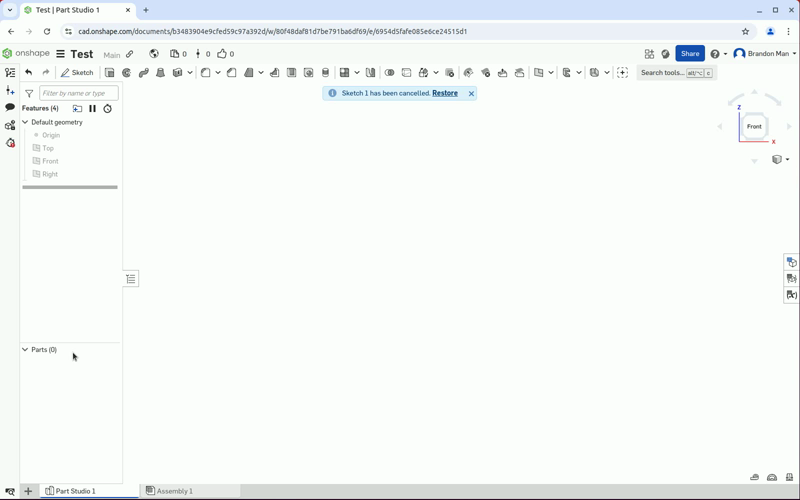
key(shift+y)
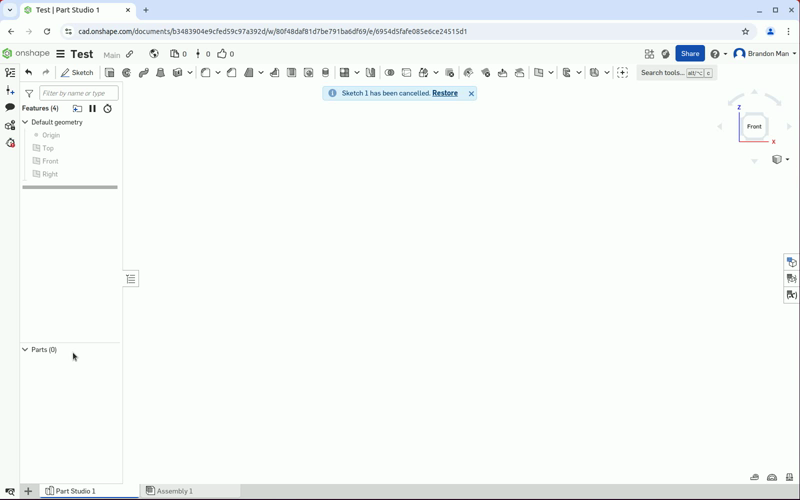
key(shift+s)
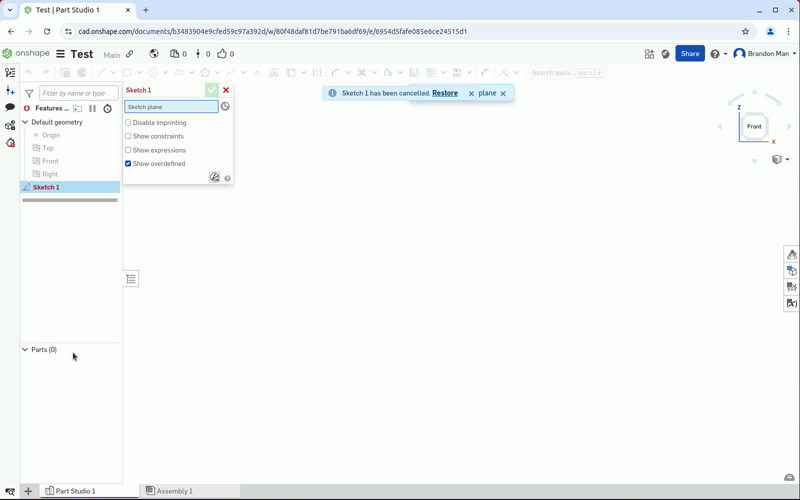
mouse_move(73, 163)
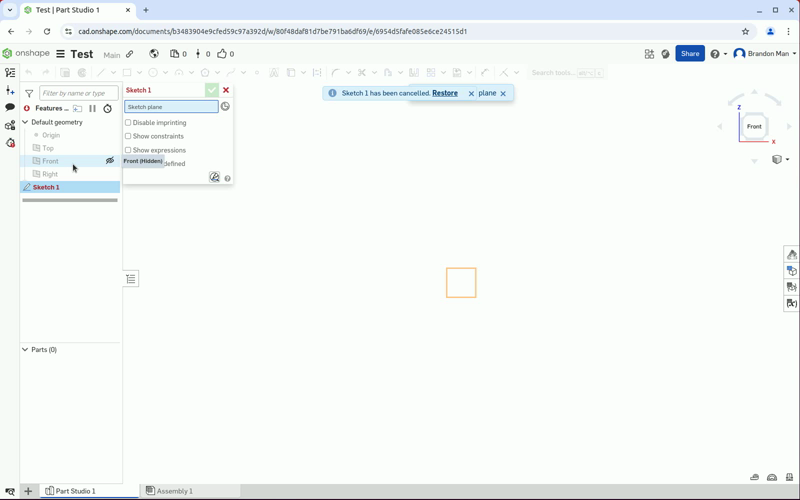
click(73, 163)
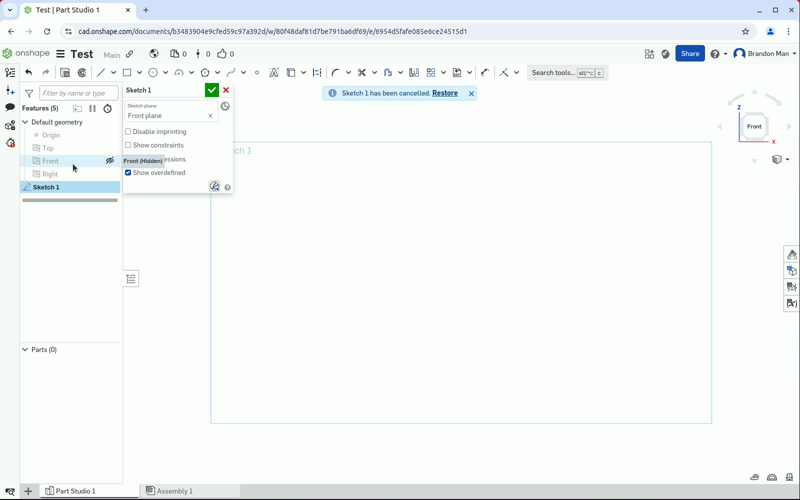
mouse_move(73, 352)
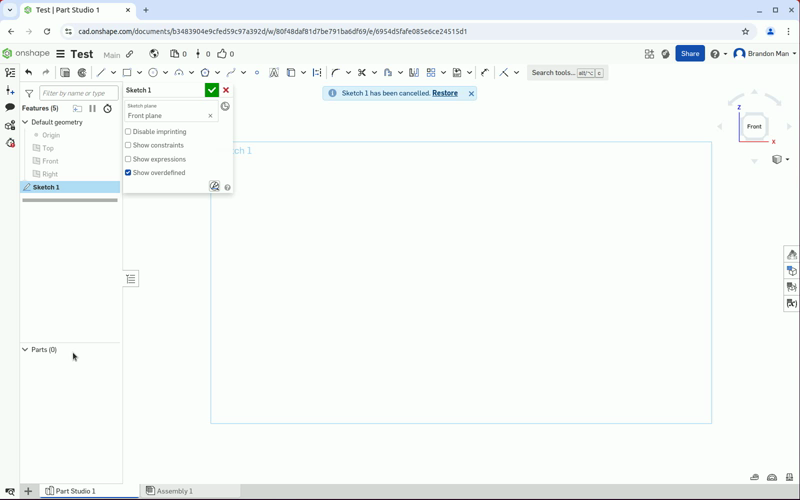
key(y)
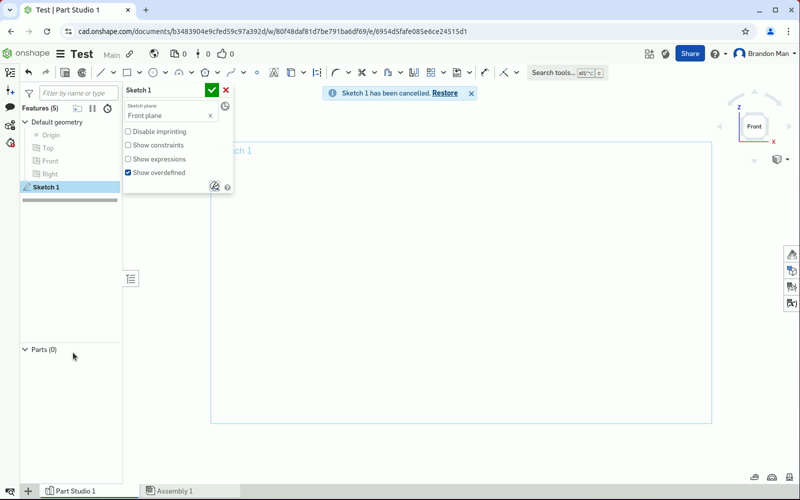
key(c)
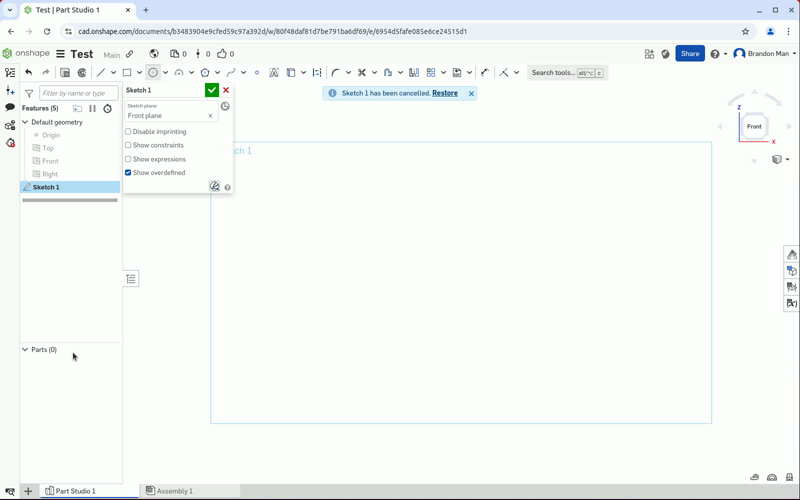
key_down(shift)
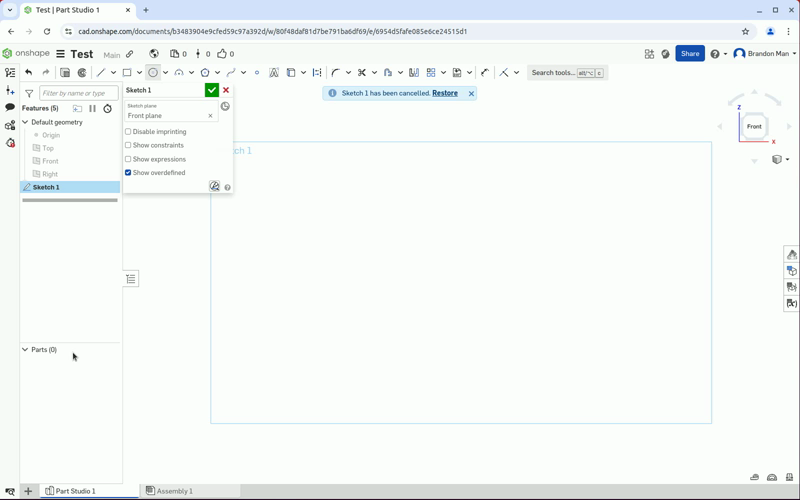
mouse_move(461, 282)
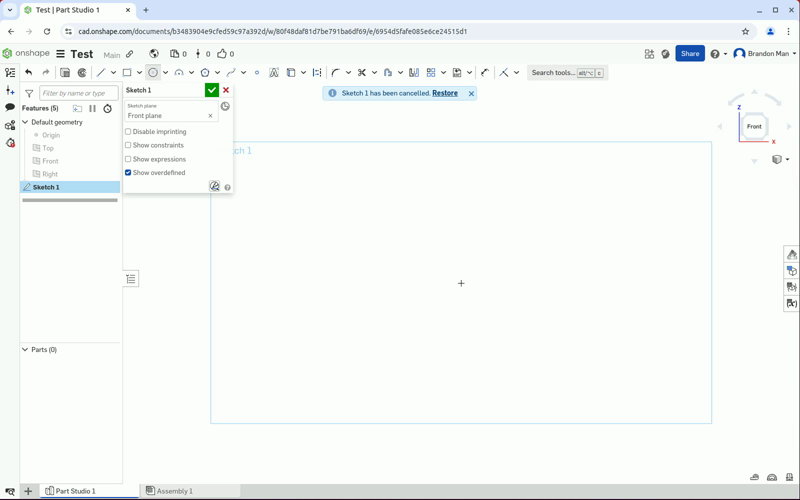
click(461, 282)
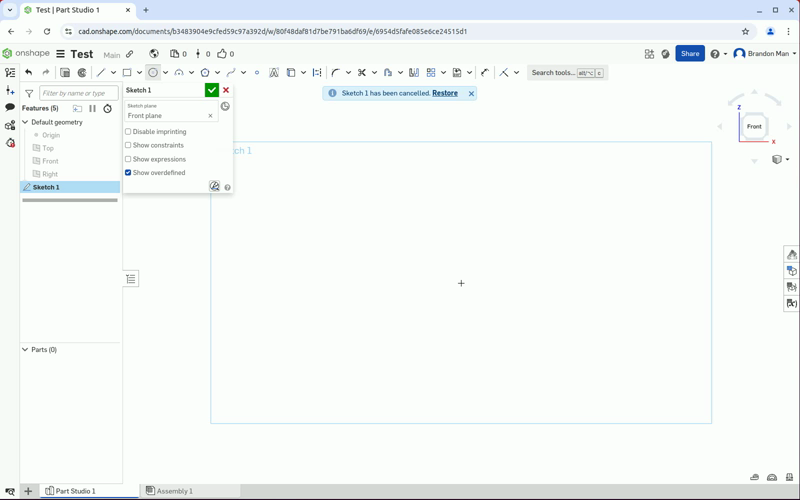
key_up(shift)
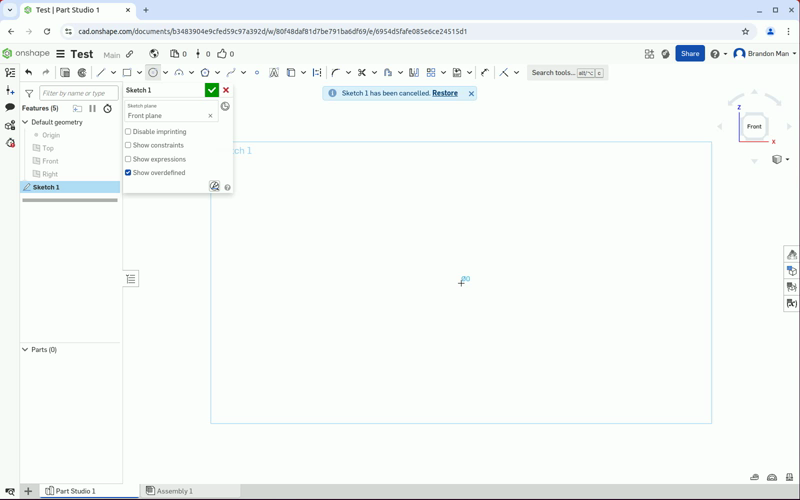
mouse_move(499, 282)
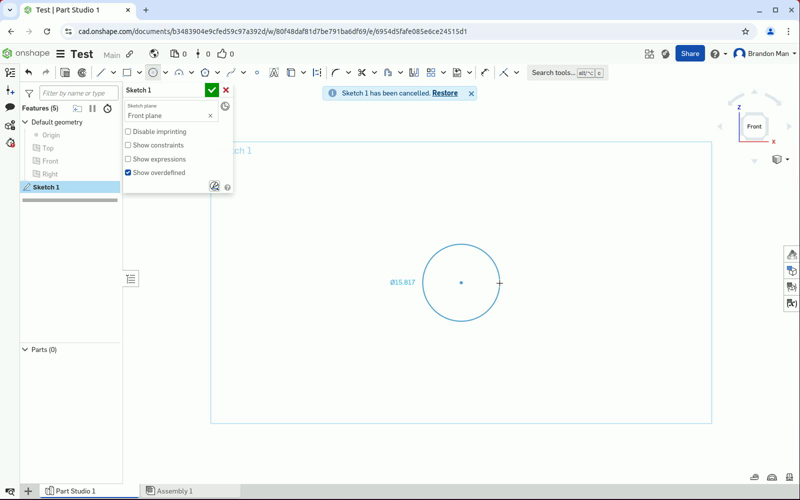
click(499, 282)
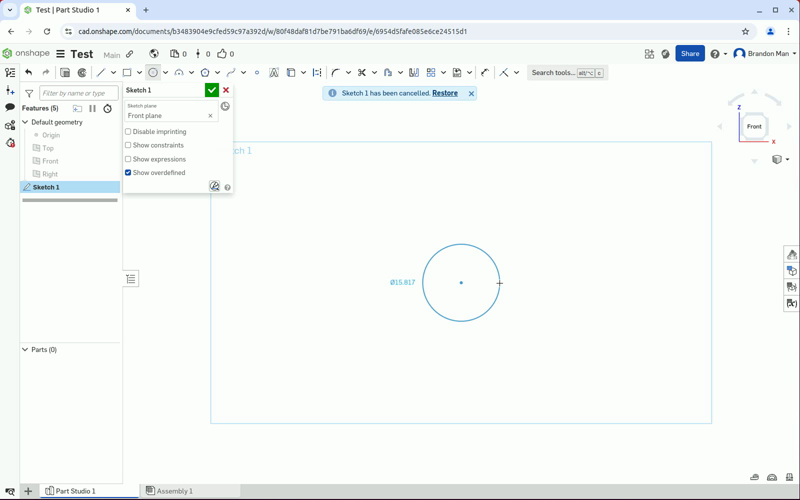
key(esc)
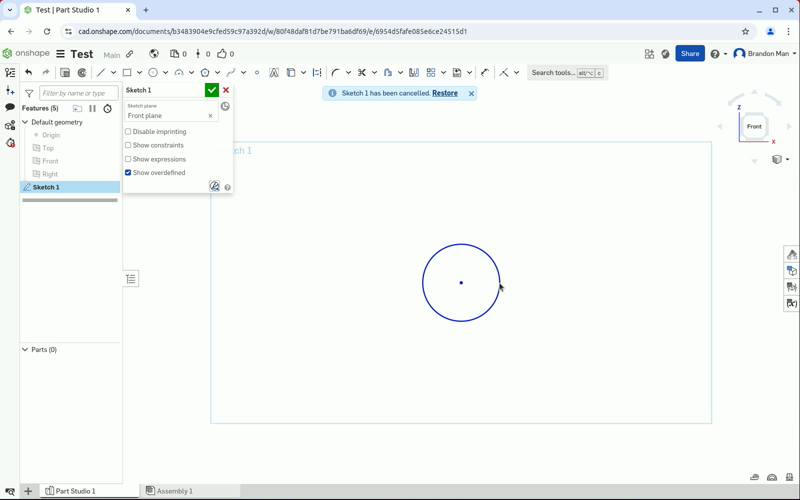
mouse_move(467, 287)
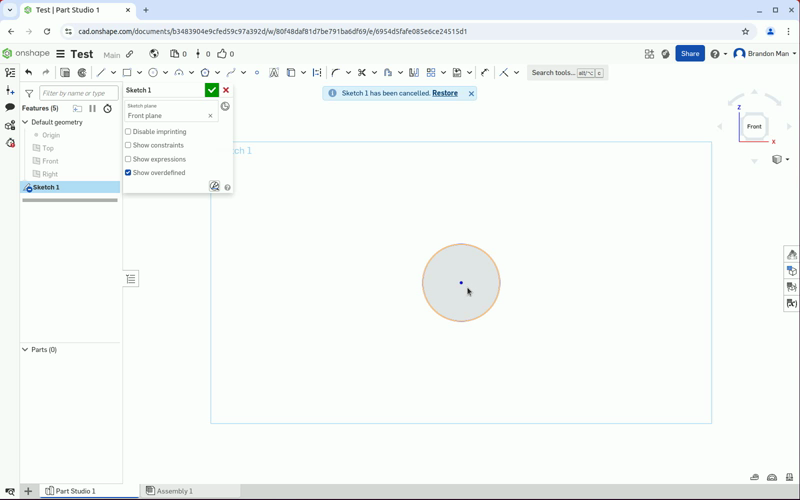
click(467, 287)
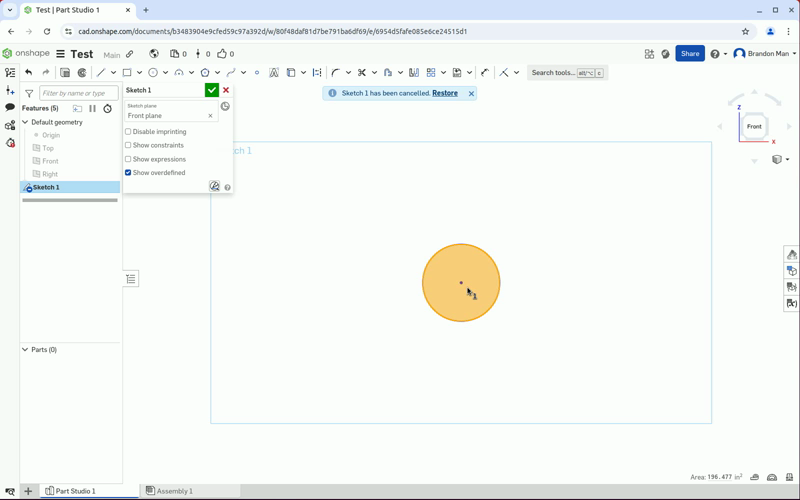
mouse_move(73, 352)
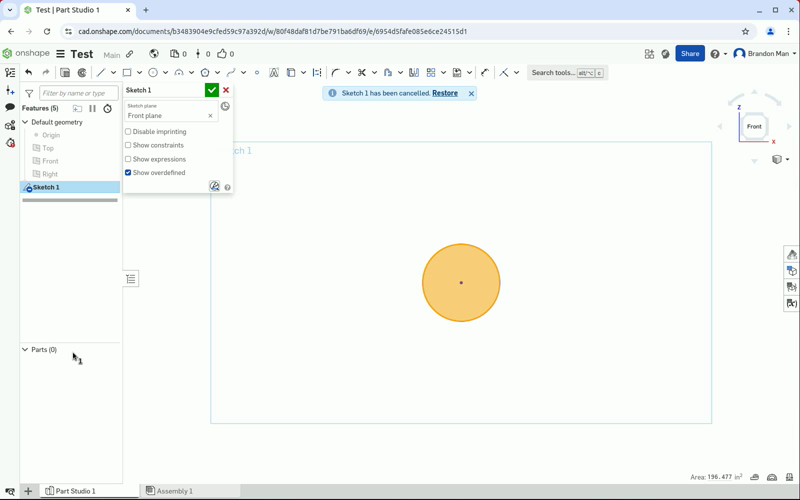
key(shift+y)
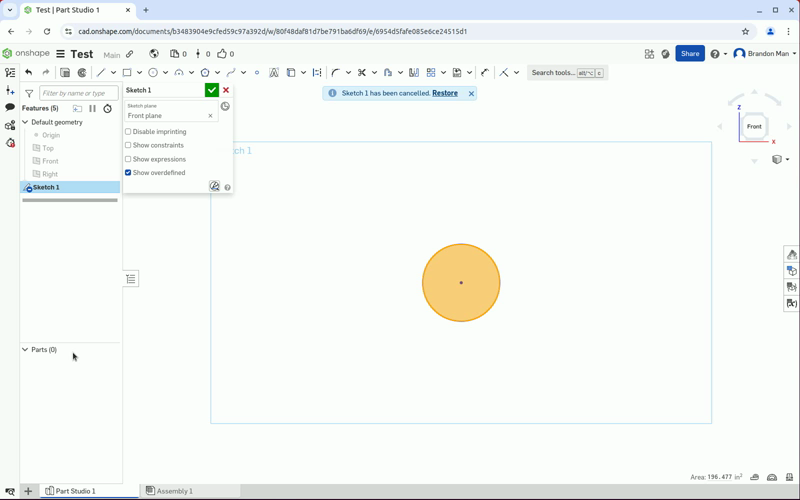
key(shift+e)
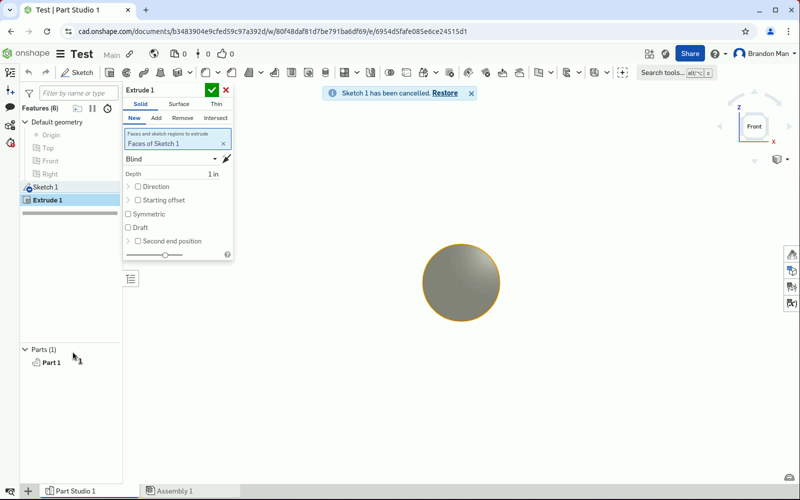
mouse_move(143, 106)
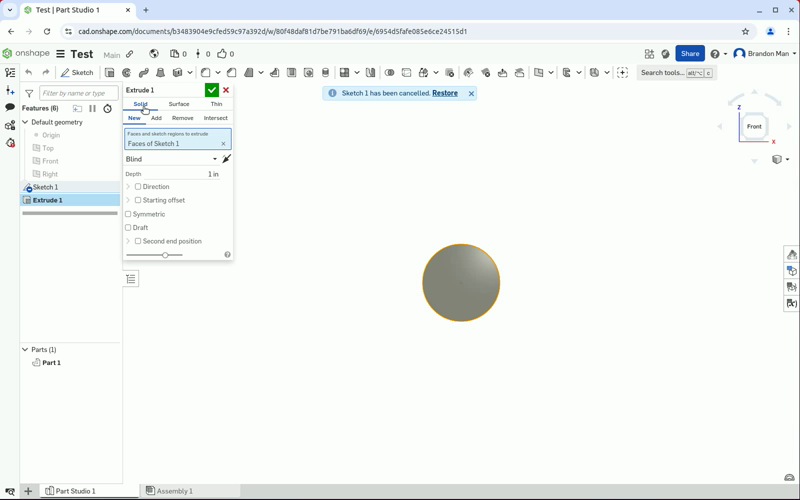
click(143, 106)
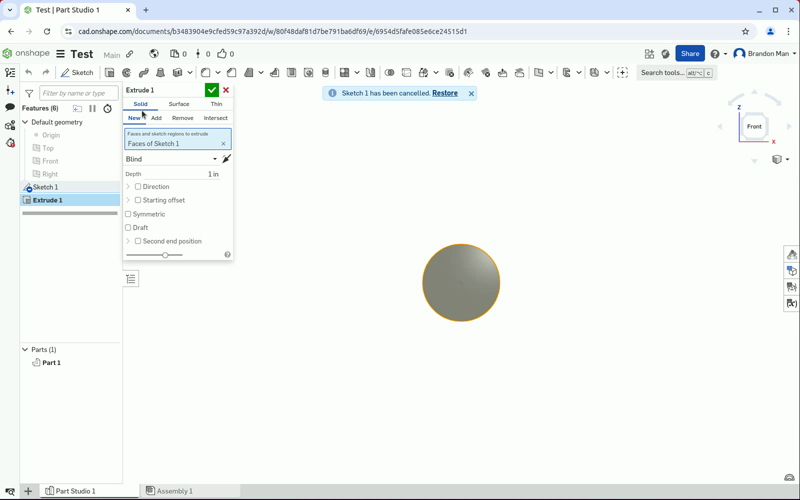
mouse_move(137, 120)
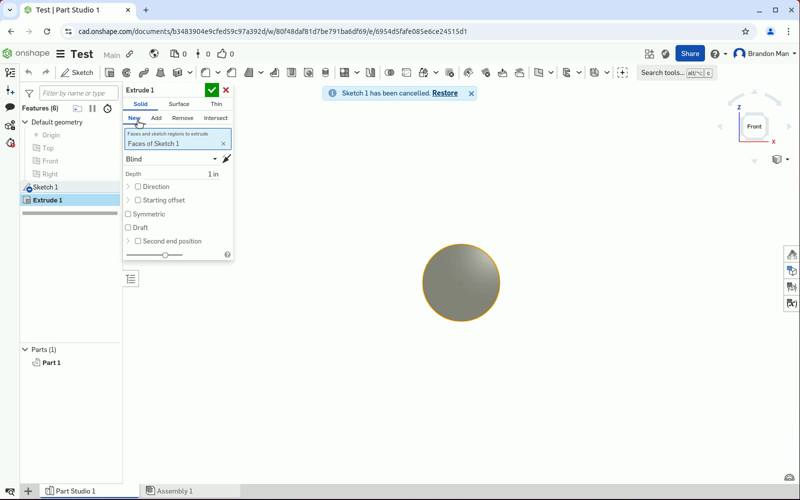
click(137, 120)
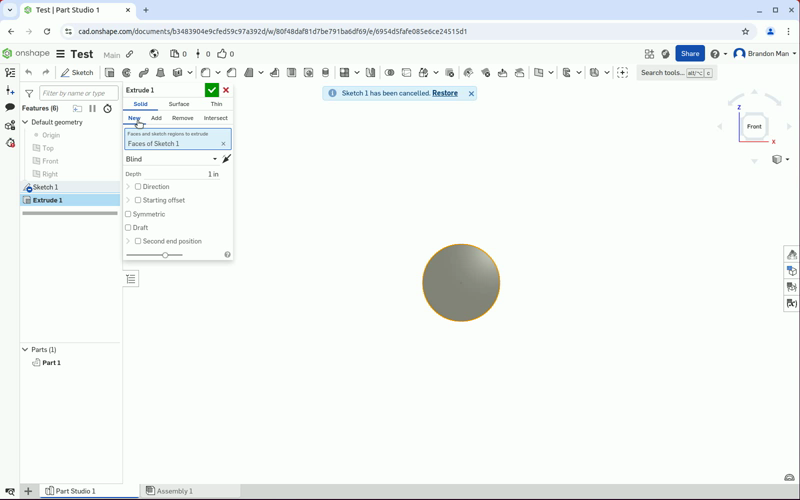
key(tab, 4)
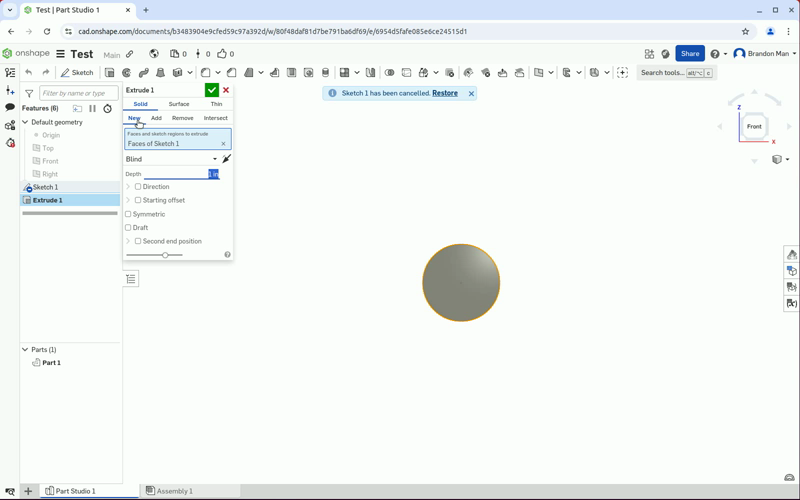
text(3.37)
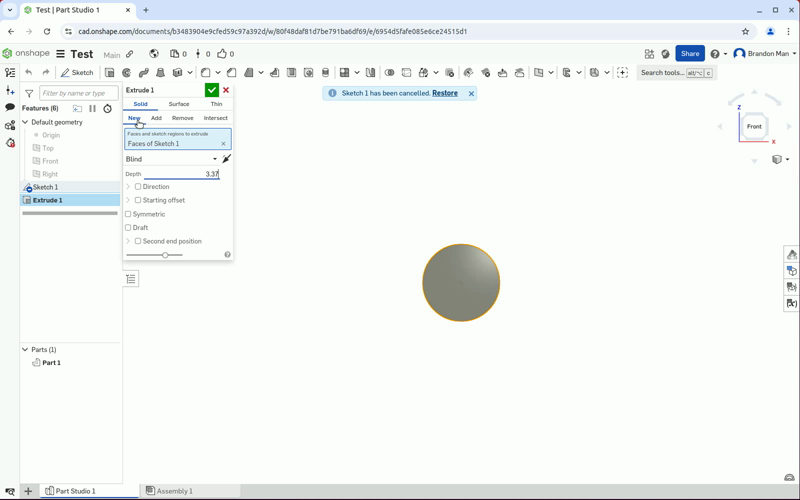
key(enter)
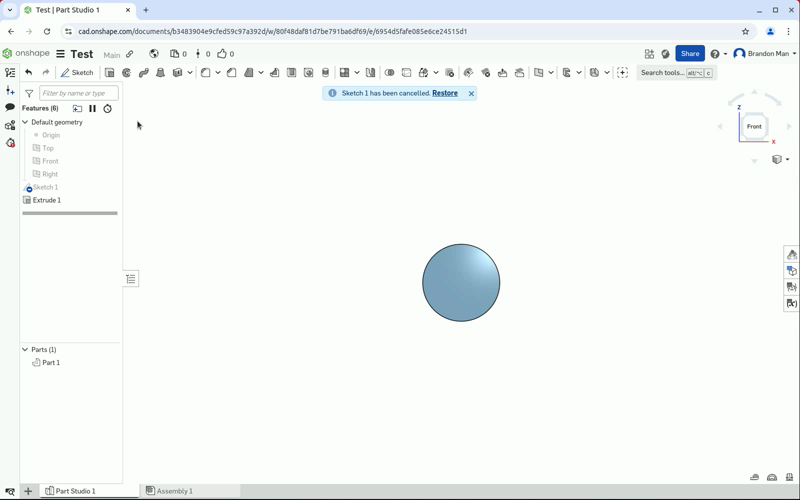
key(shift+h)
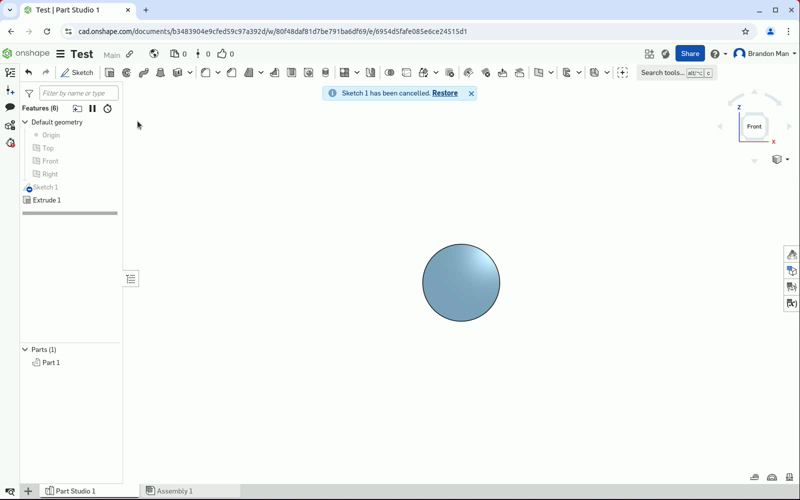
key(shift+h)
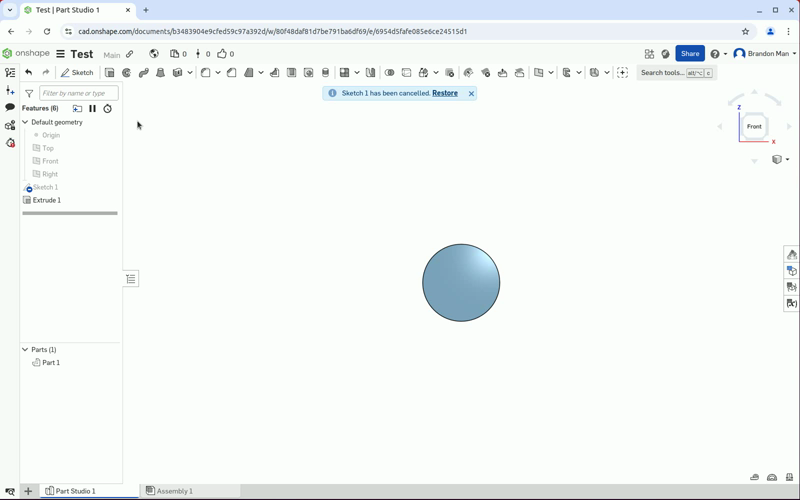
mouse_move(73, 189)
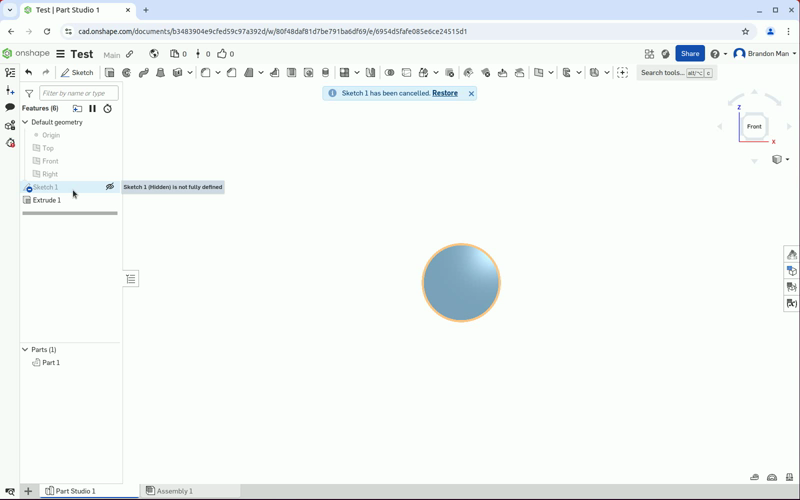
click(73, 189)
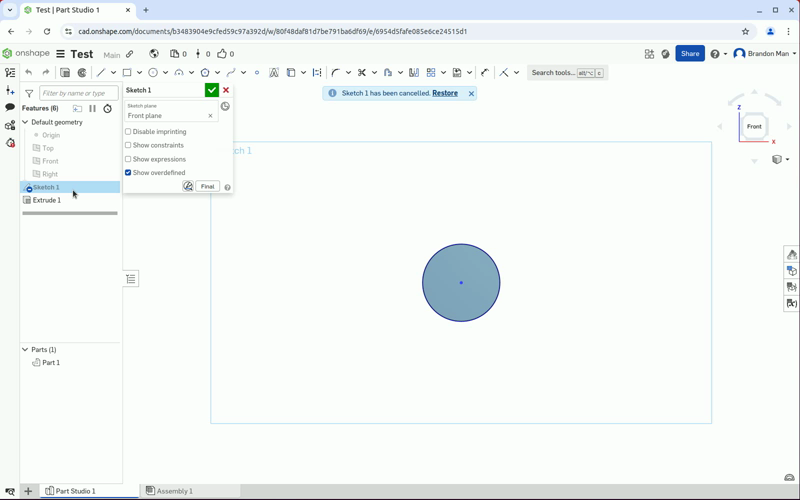
mouse_move(229, 92)
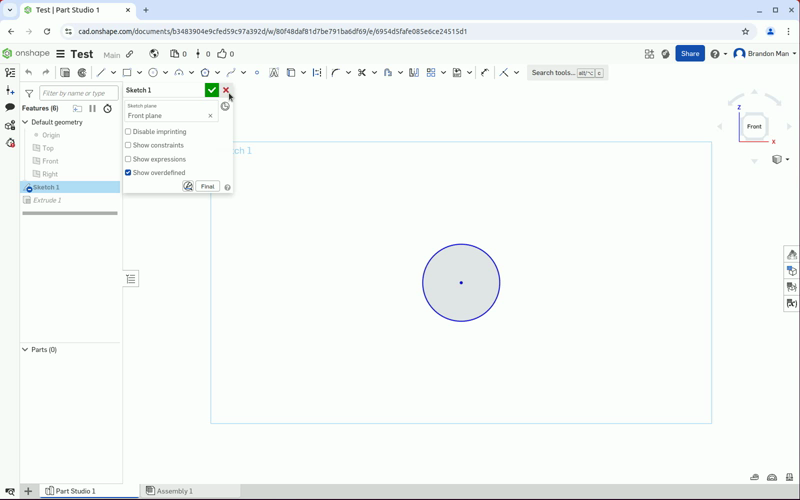
click(229, 92)
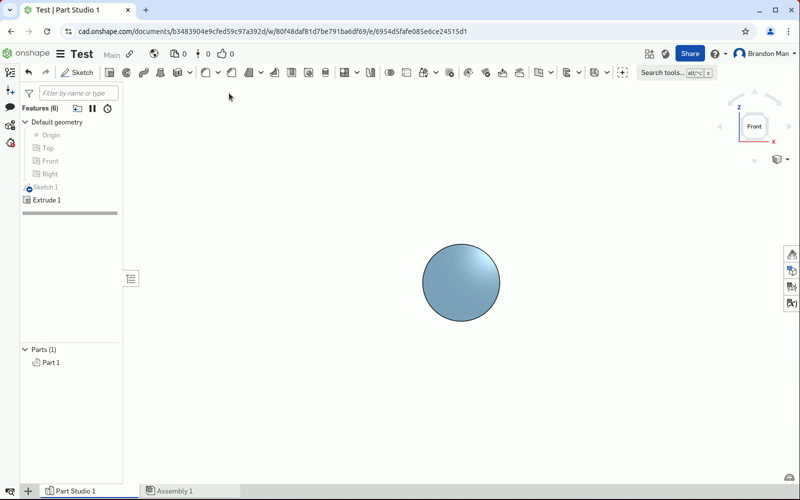
mouse_move(541, 75)
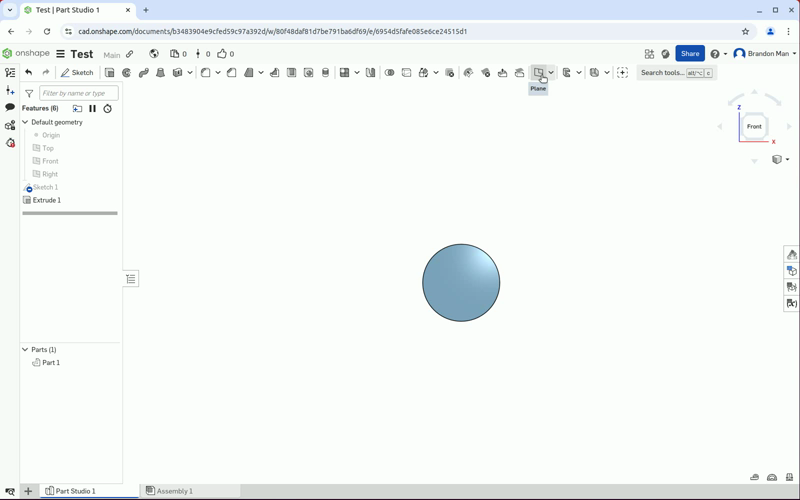
click(541, 75)
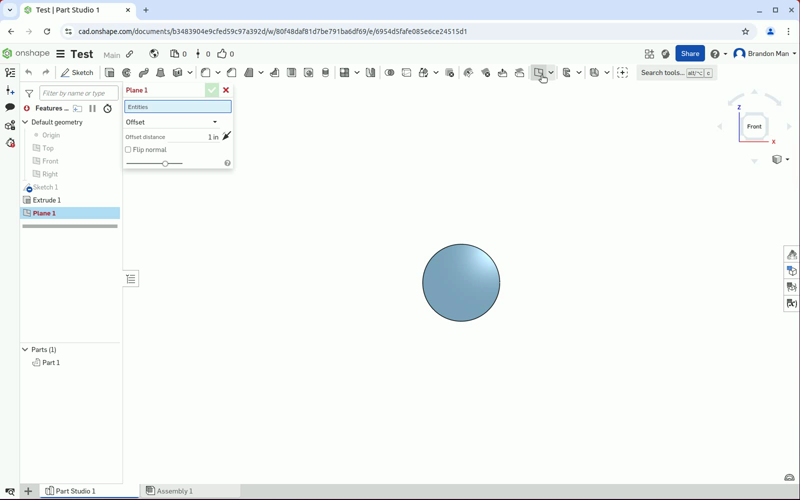
mouse_move(73, 163)
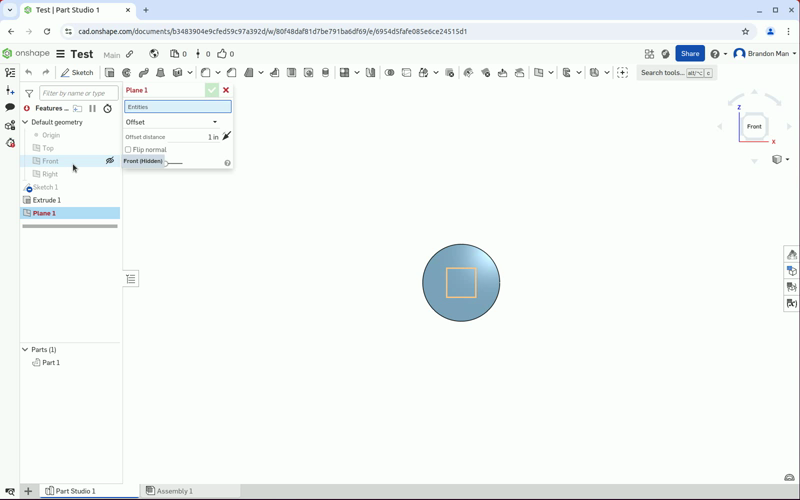
click(73, 163)
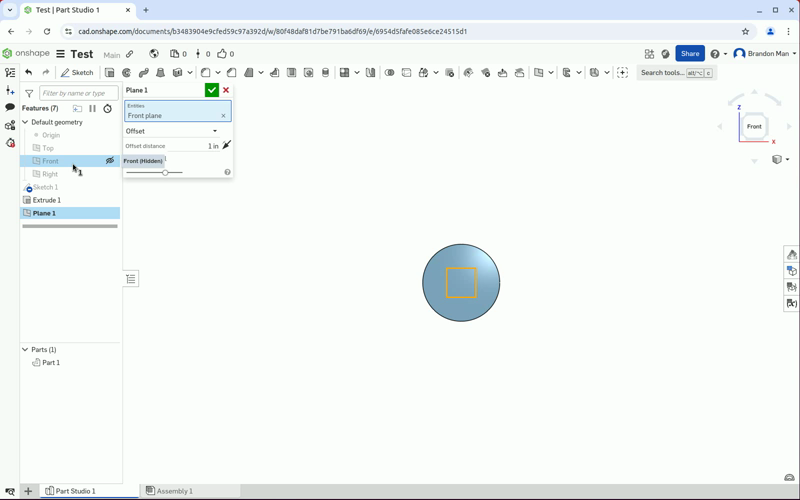
key(tab, 2)
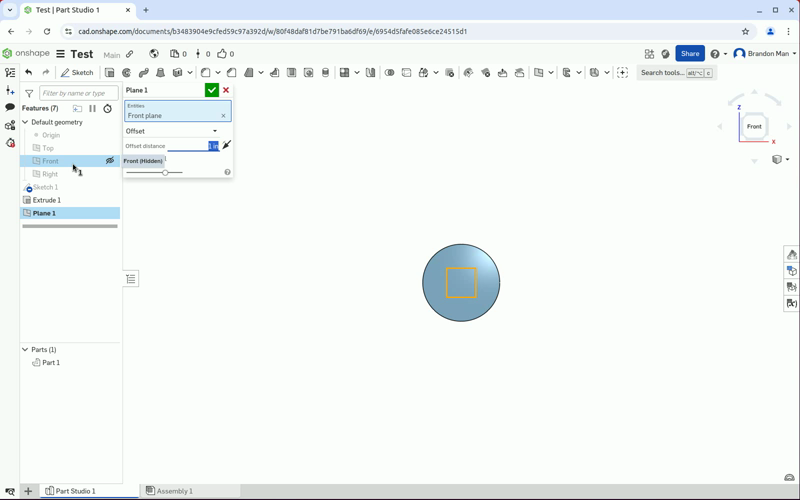
text(3.358)
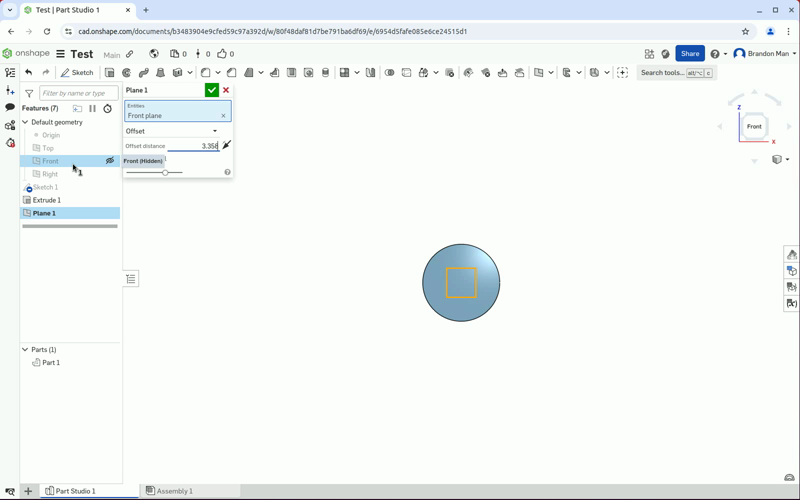
key(enter, 2)
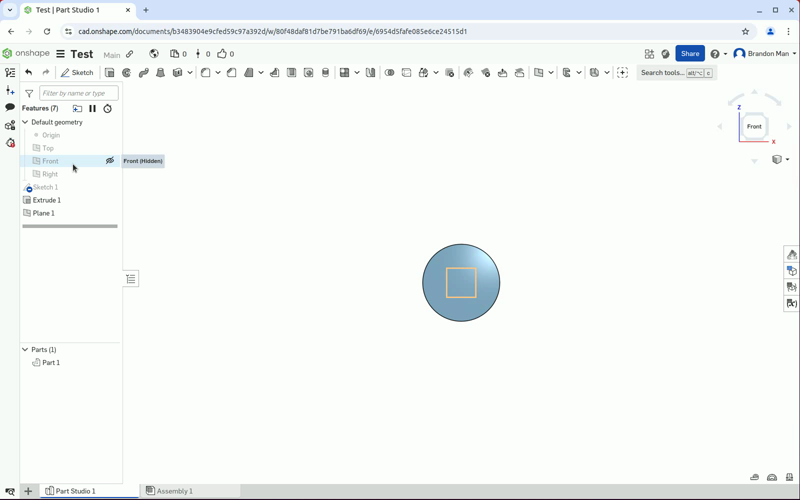
key(shift+s)
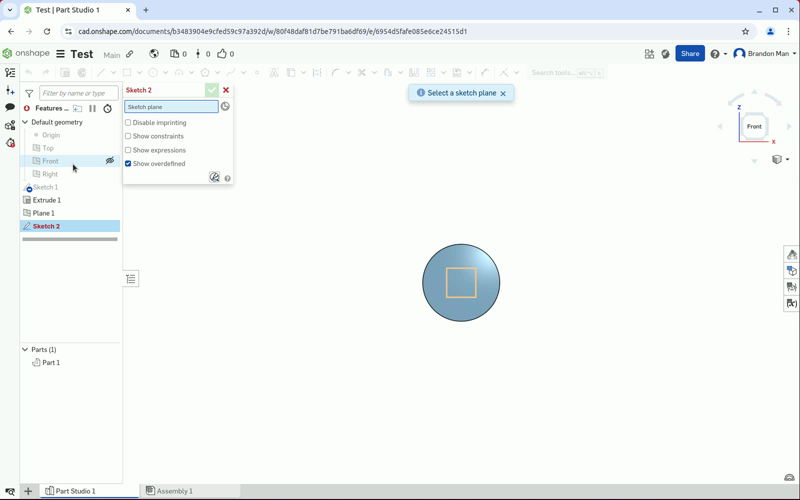
mouse_move(73, 215)
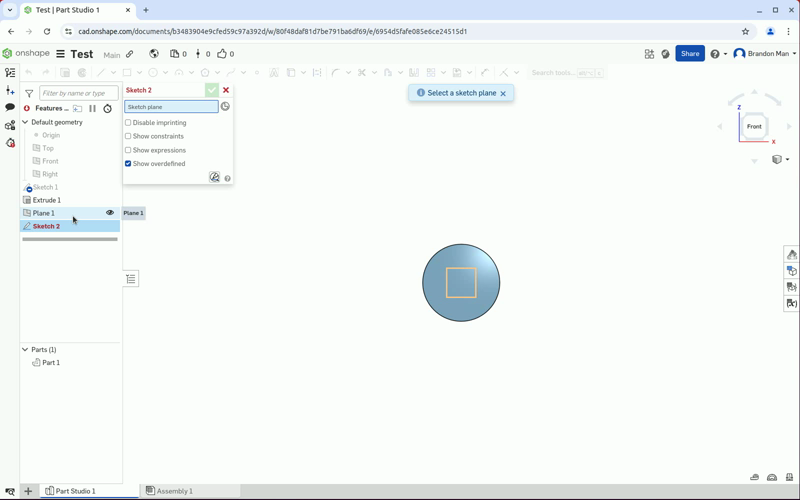
click(73, 215)
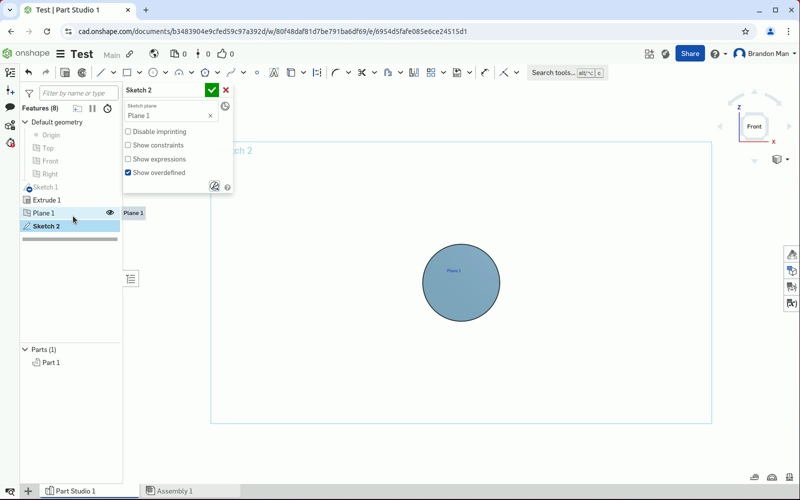
mouse_move(73, 352)
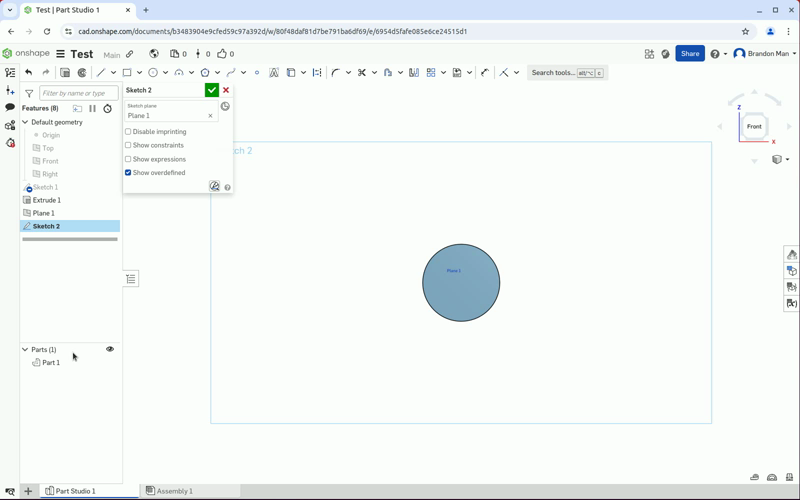
key(y)
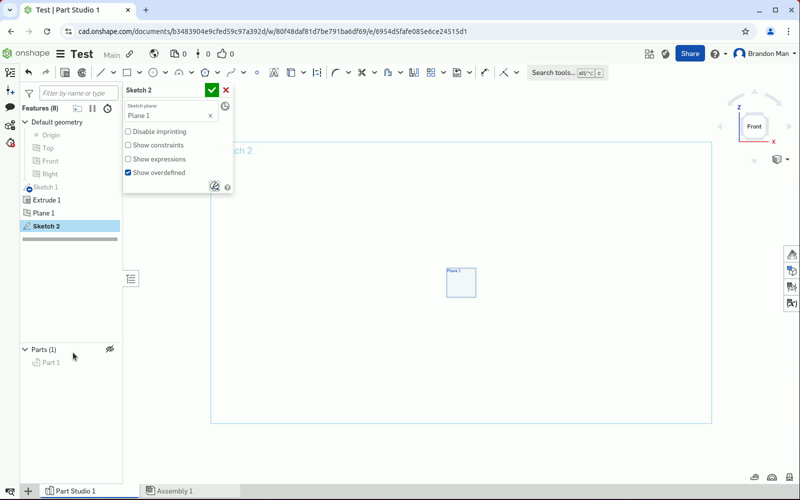
key(c)
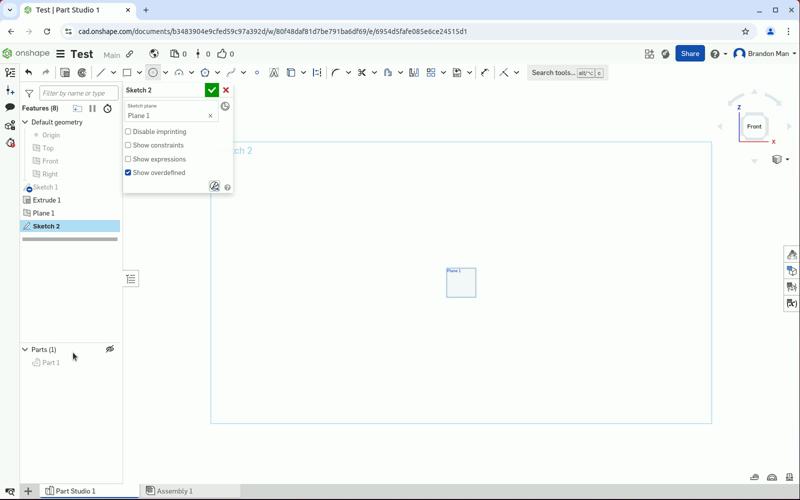
key_down(shift)
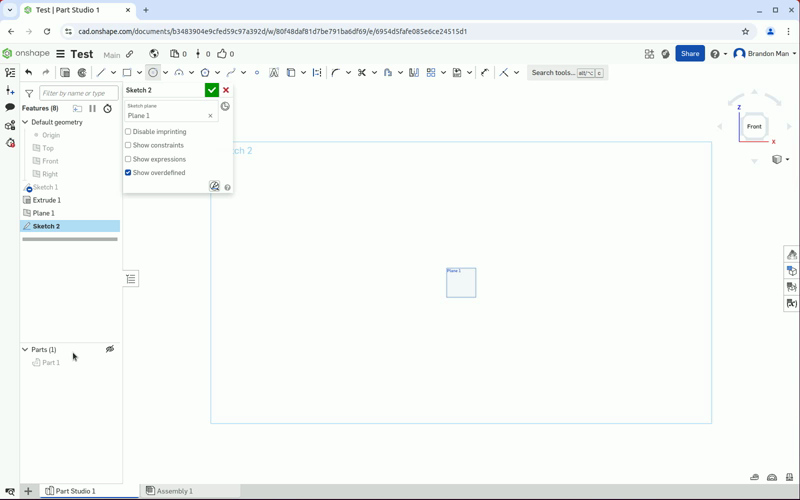
mouse_move(461, 282)
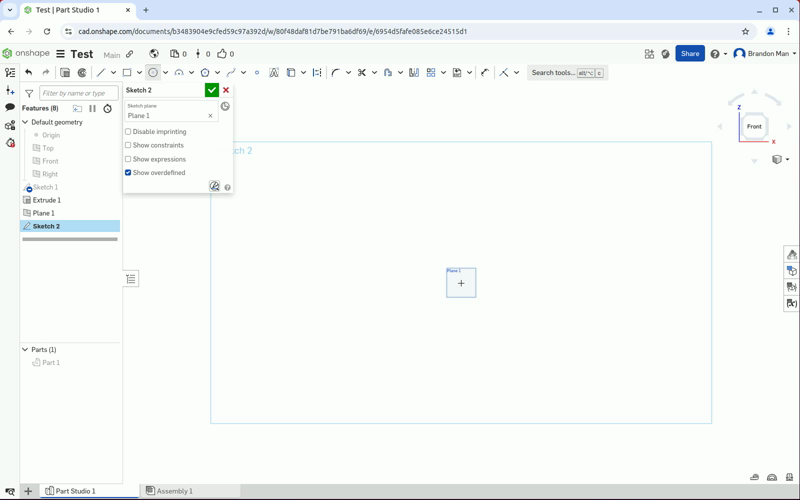
click(461, 282)
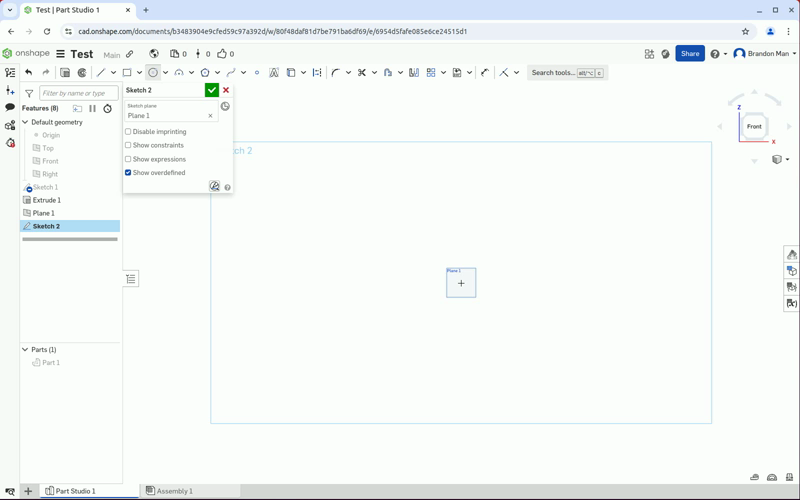
key_up(shift)
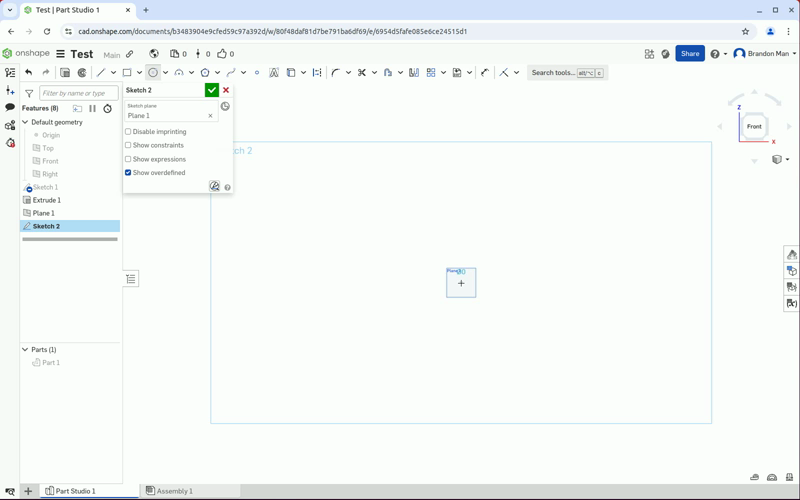
mouse_move(495, 282)
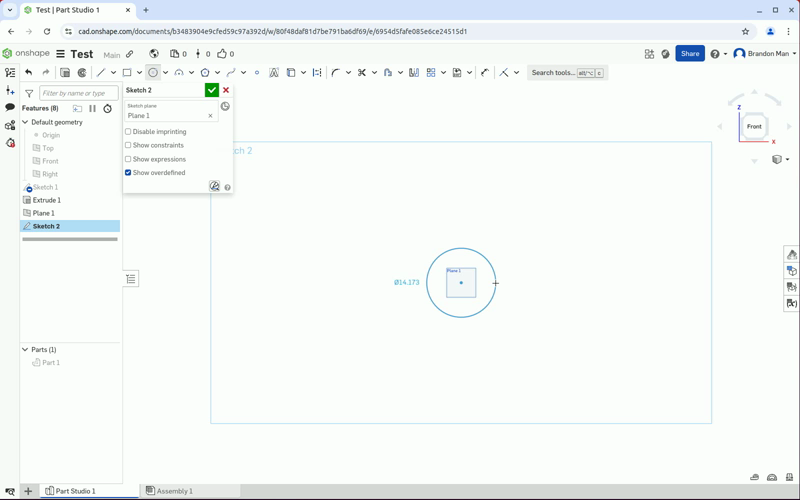
click(495, 282)
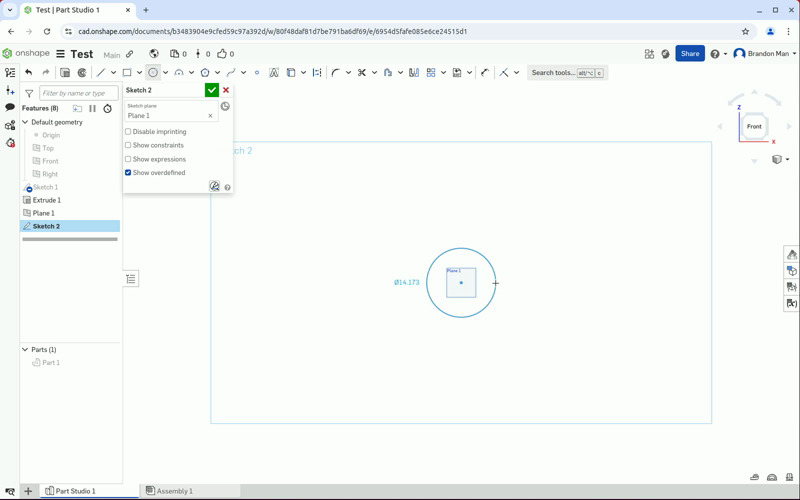
key(esc)
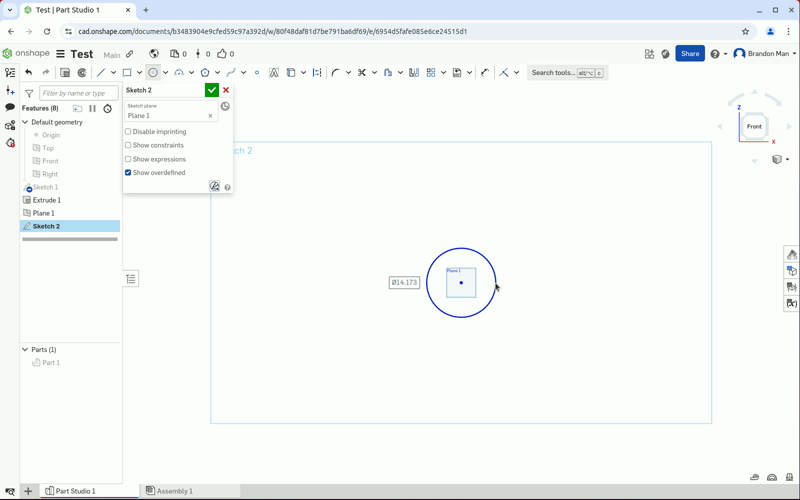
mouse_move(444, 294)
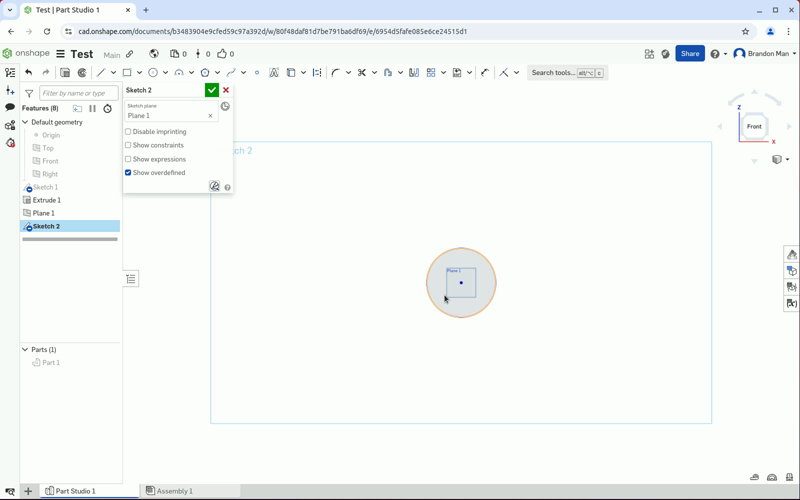
click(444, 294)
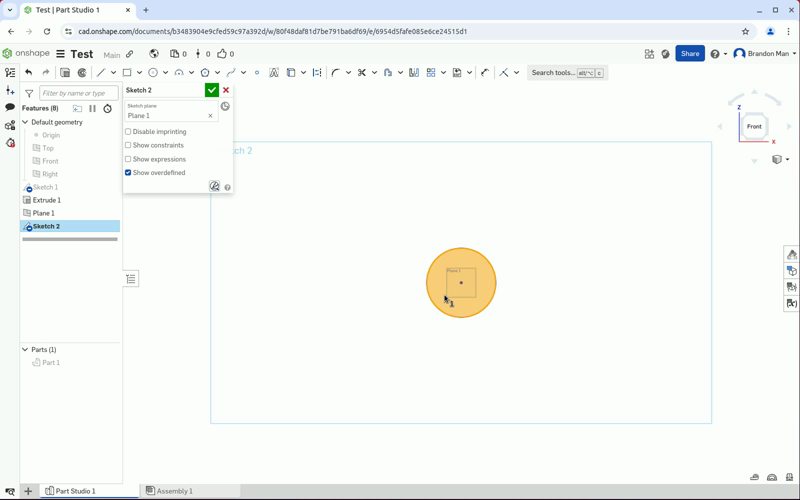
mouse_move(73, 352)
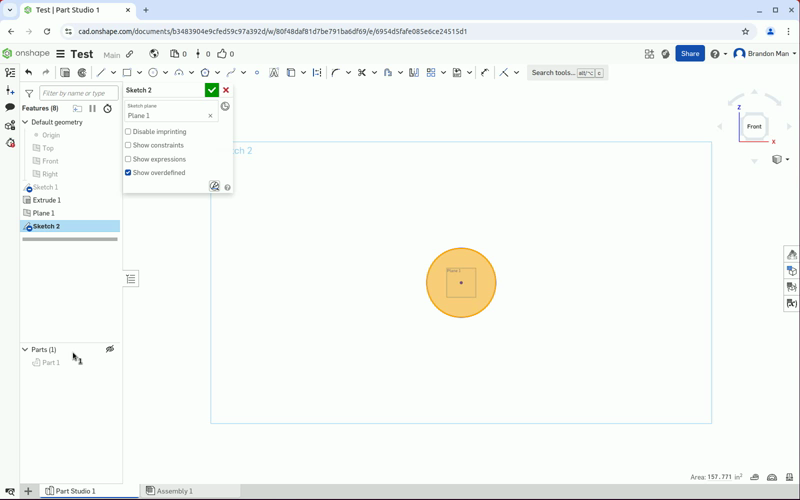
key(shift+y)
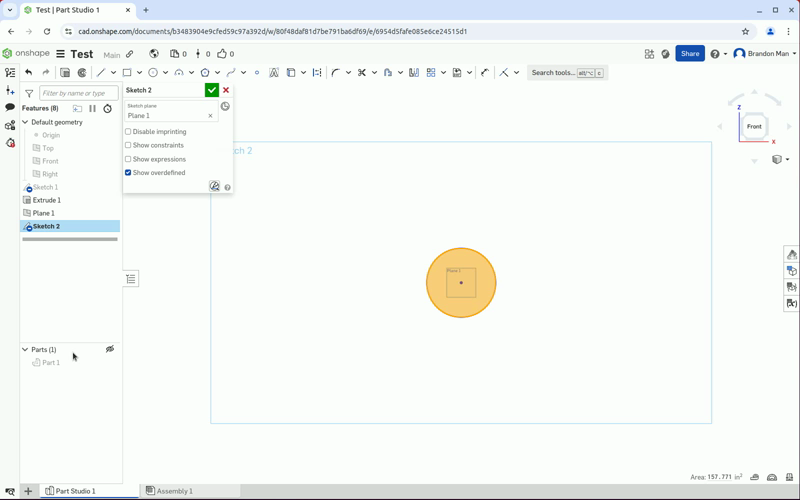
key(shift+e)
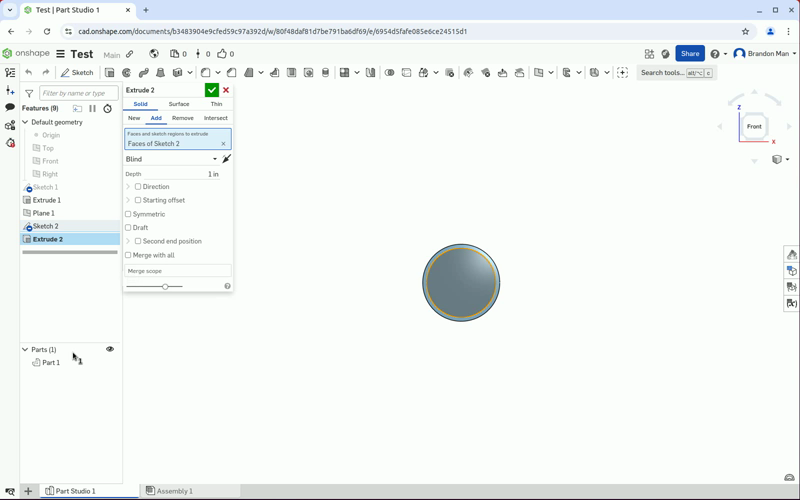
mouse_move(143, 106)
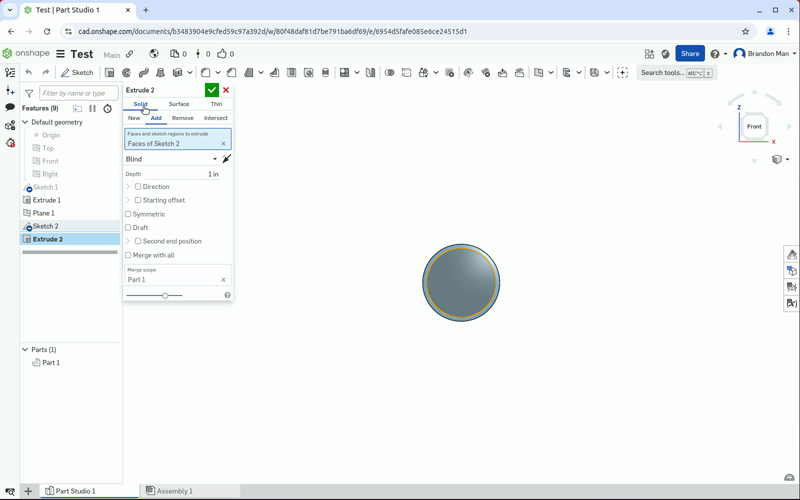
click(143, 106)
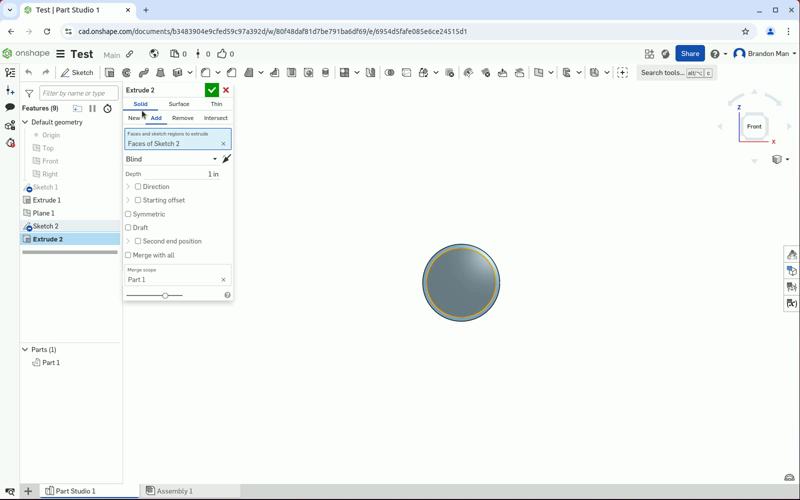
mouse_move(137, 120)
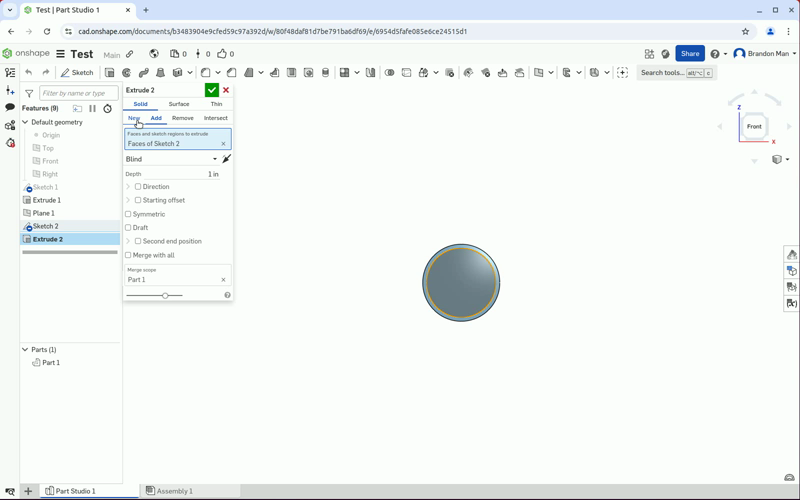
click(137, 120)
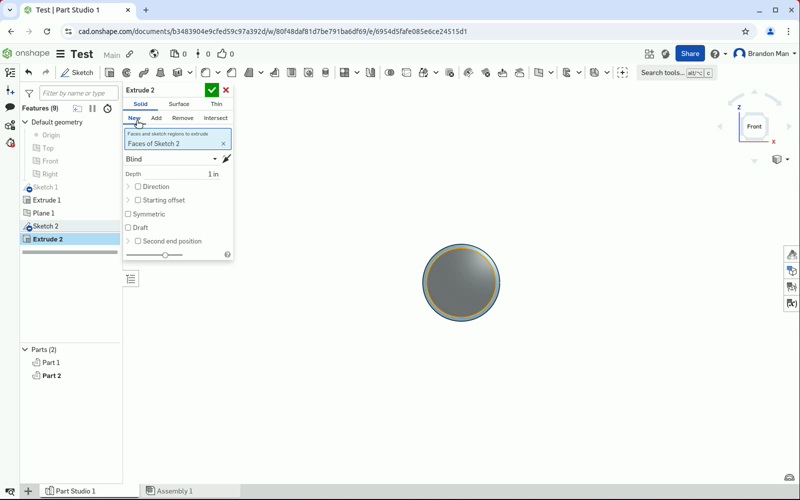
key(tab, 4)
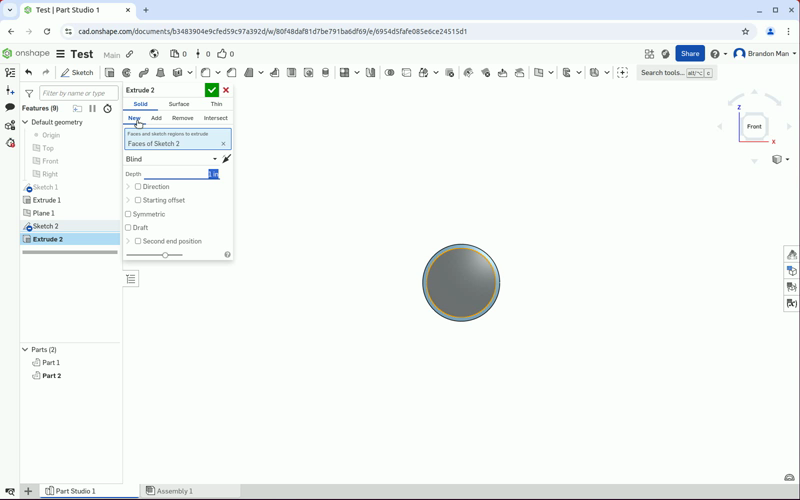
text(3.37)
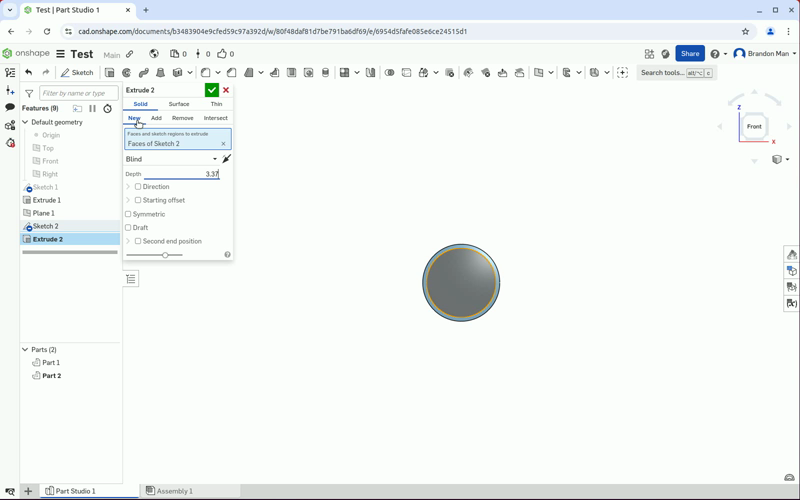
key(enter)
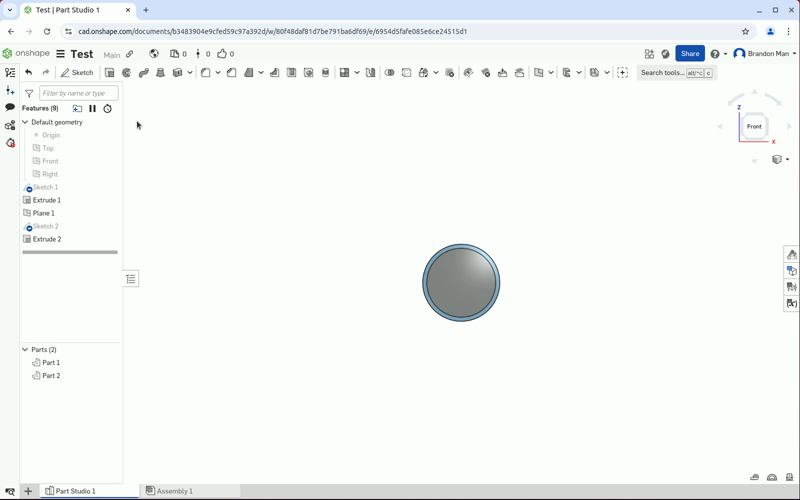
key(shift+h)
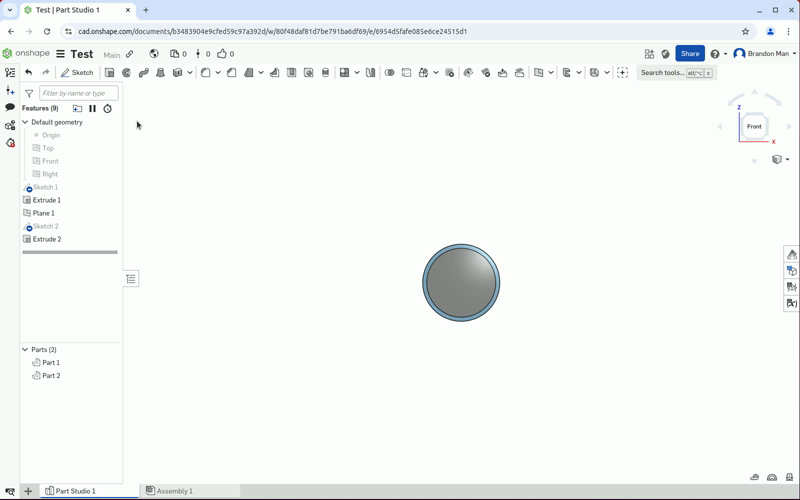
key(shift+h)
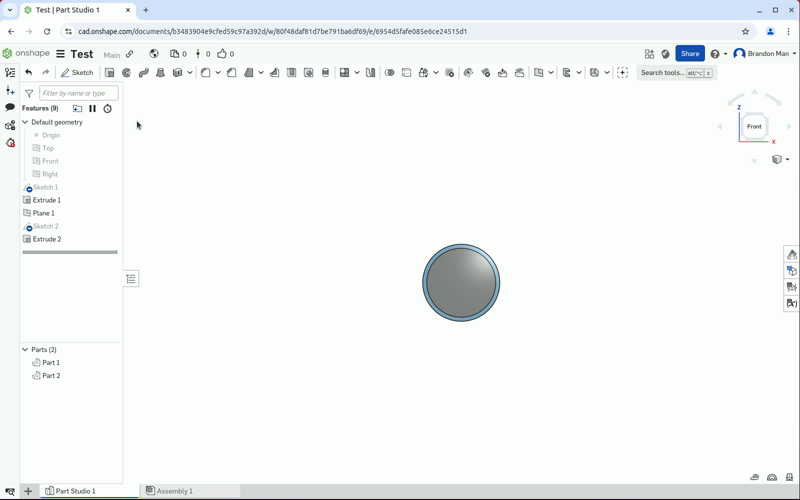
mouse_move(73, 189)
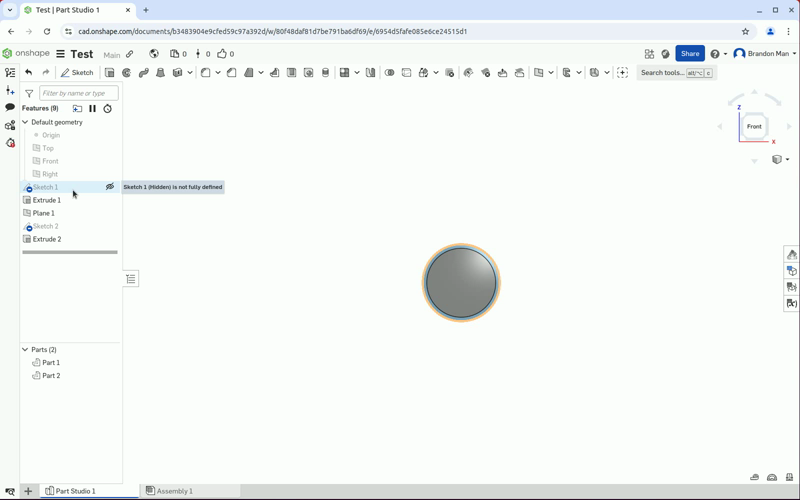
click(73, 189)
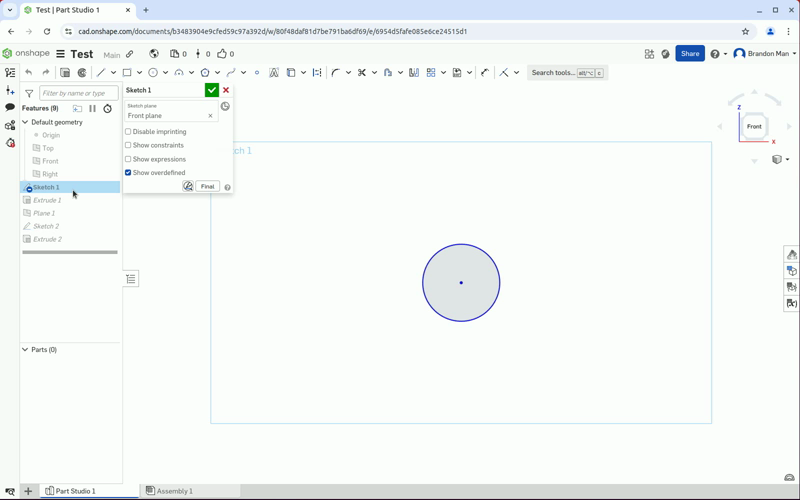
mouse_move(229, 92)
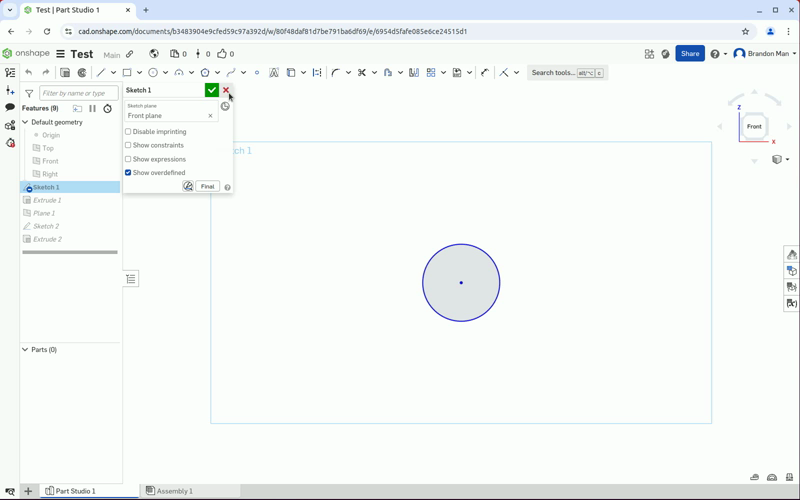
click(229, 92)
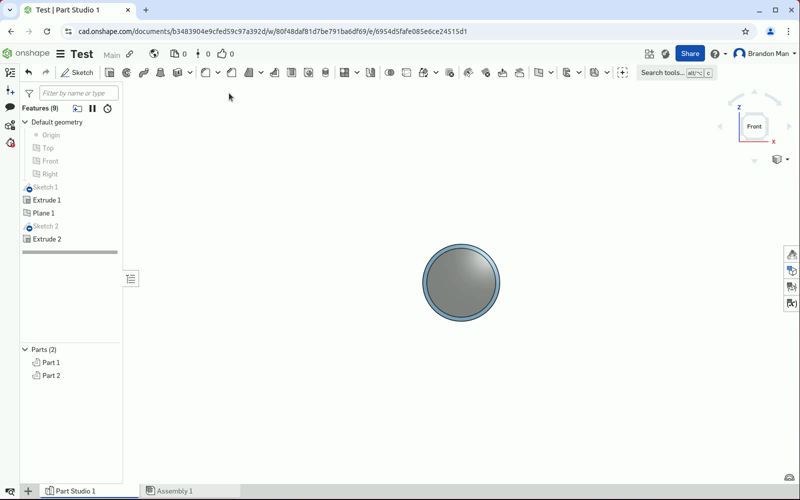
mouse_move(541, 75)
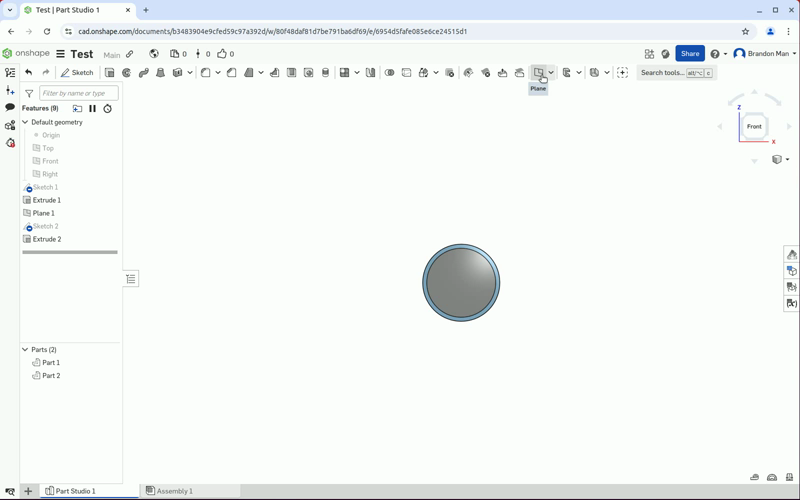
click(541, 75)
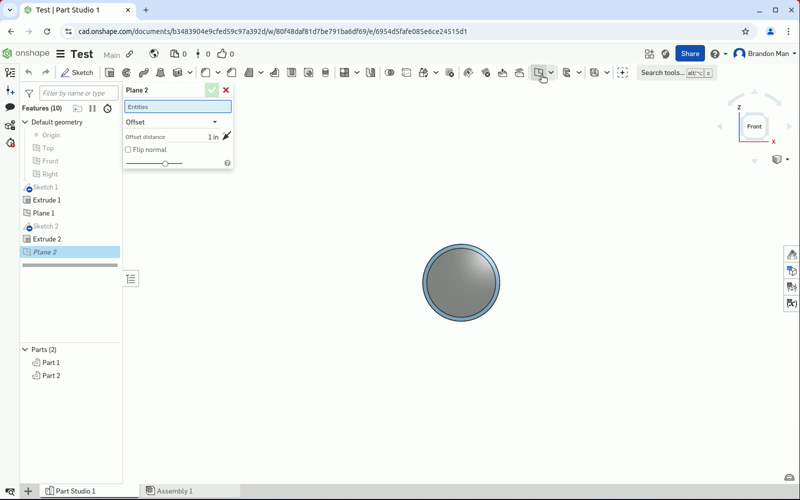
mouse_move(73, 163)
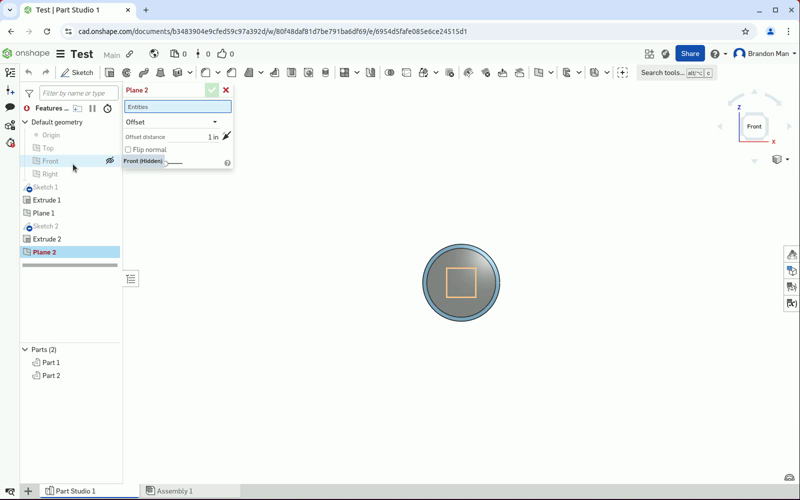
click(73, 163)
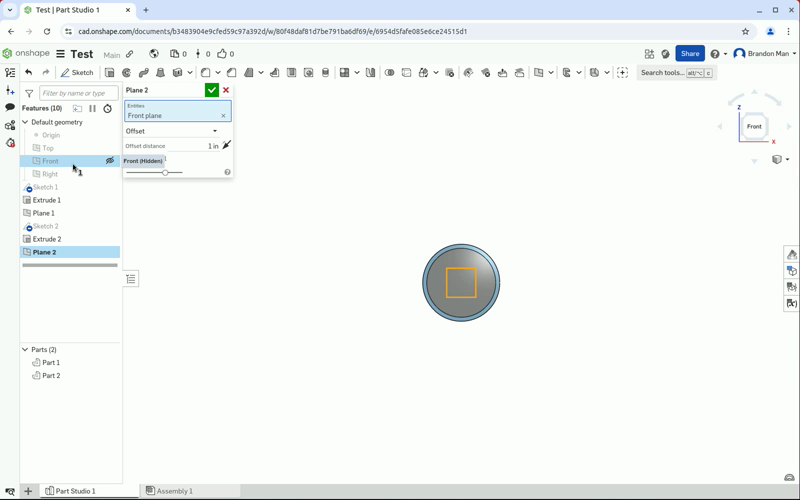
key(tab, 2)
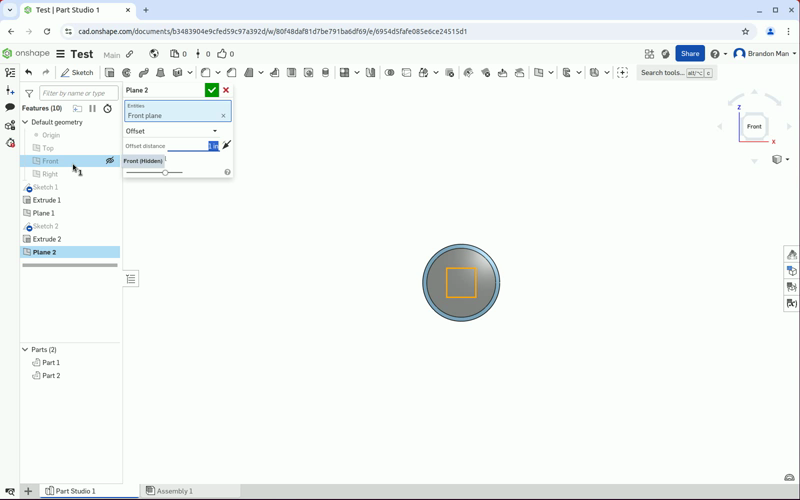
text(6.501)
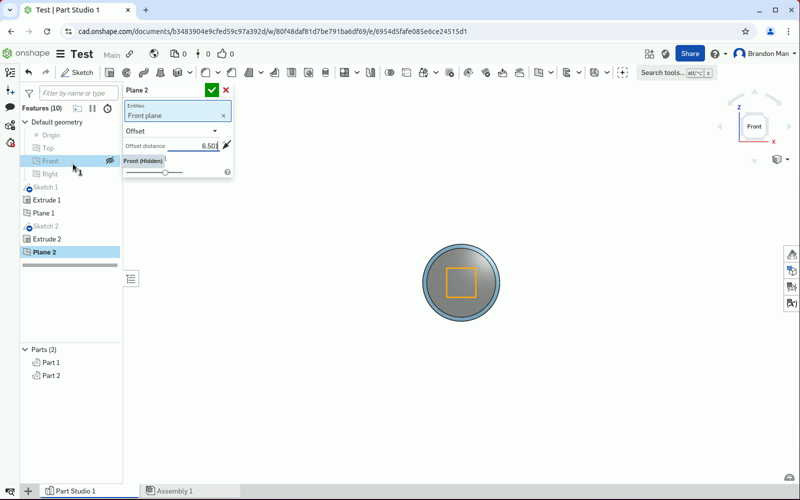
key(enter, 2)
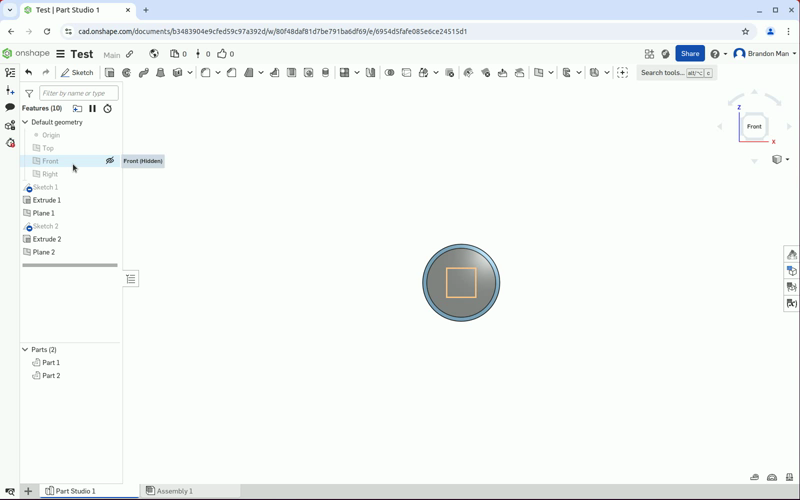
key(shift+s)
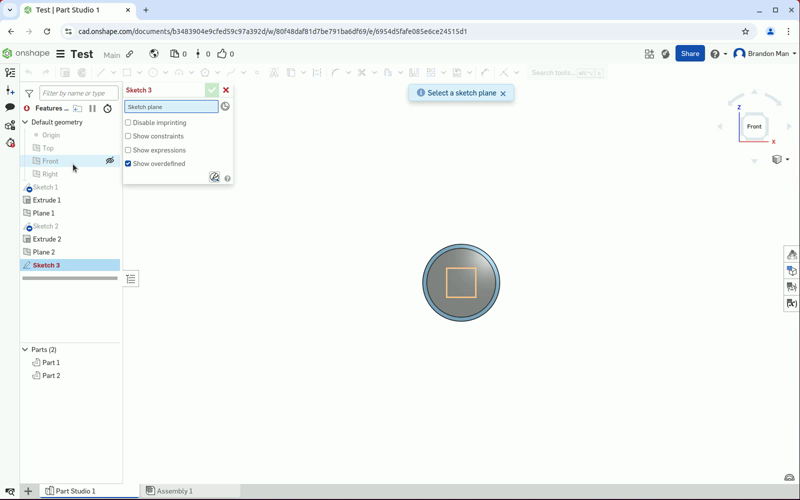
mouse_move(73, 254)
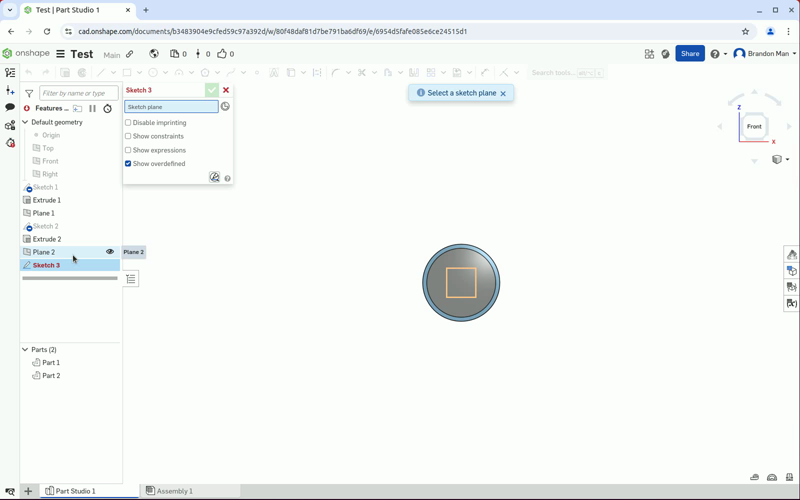
click(73, 254)
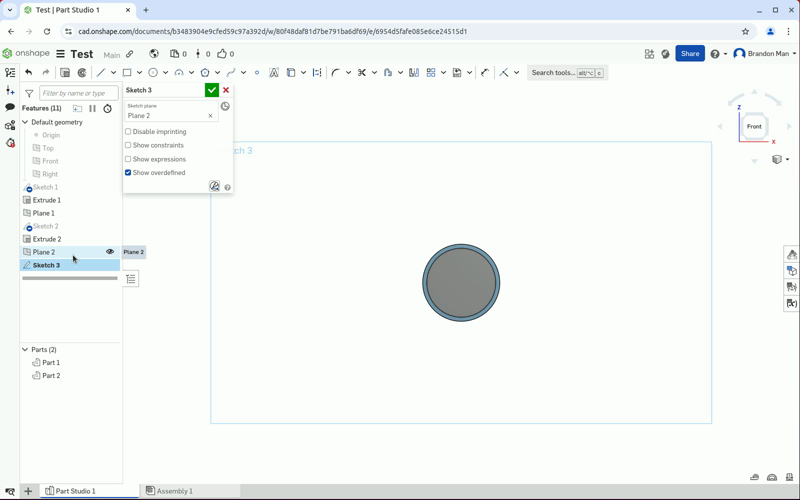
mouse_move(73, 352)
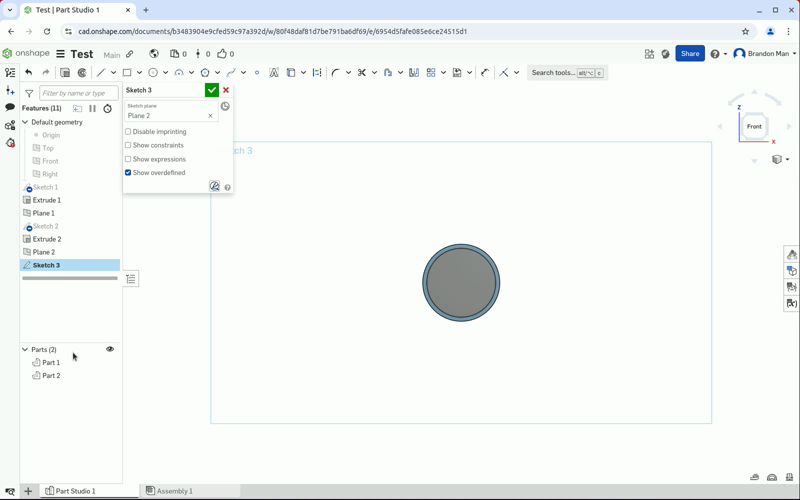
key(y)
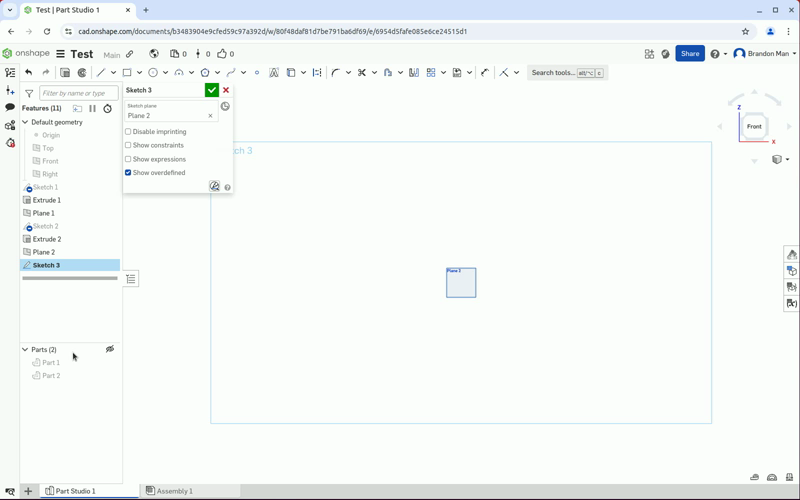
key(c)
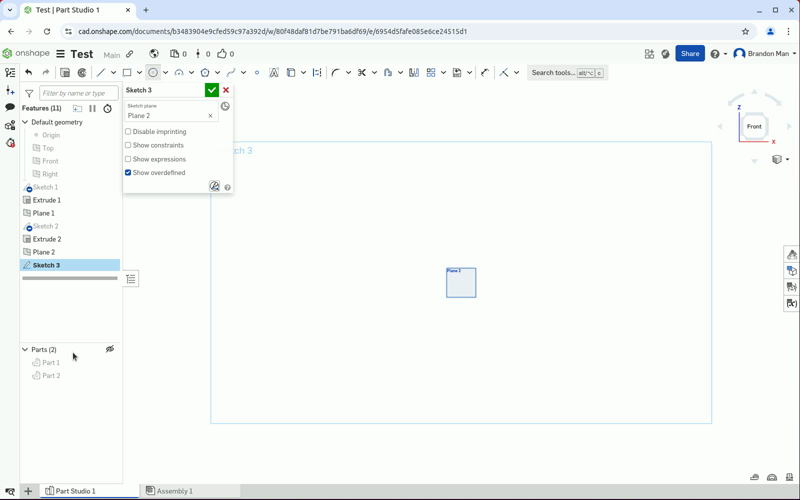
key_down(shift)
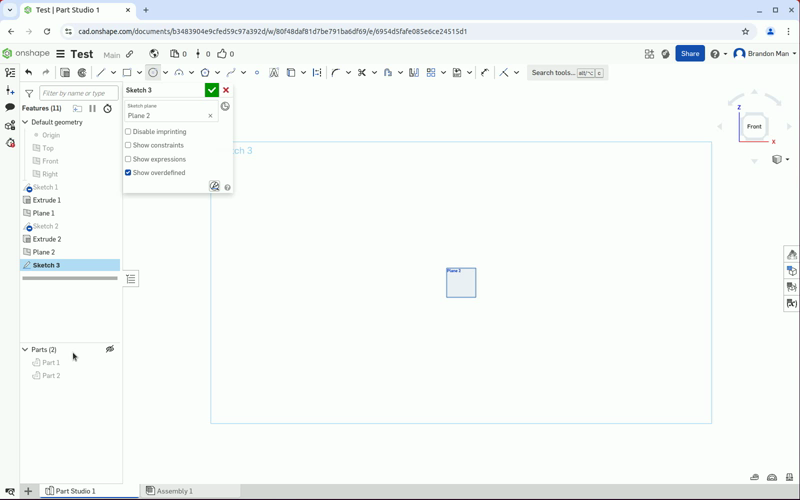
mouse_move(461, 282)
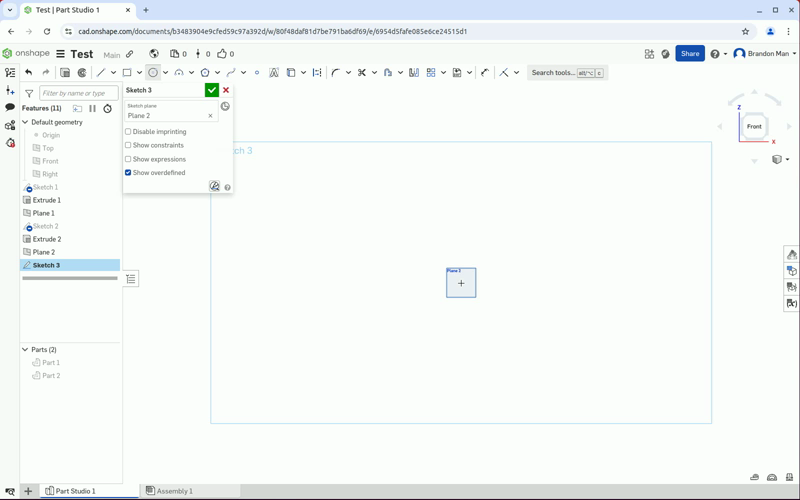
click(461, 282)
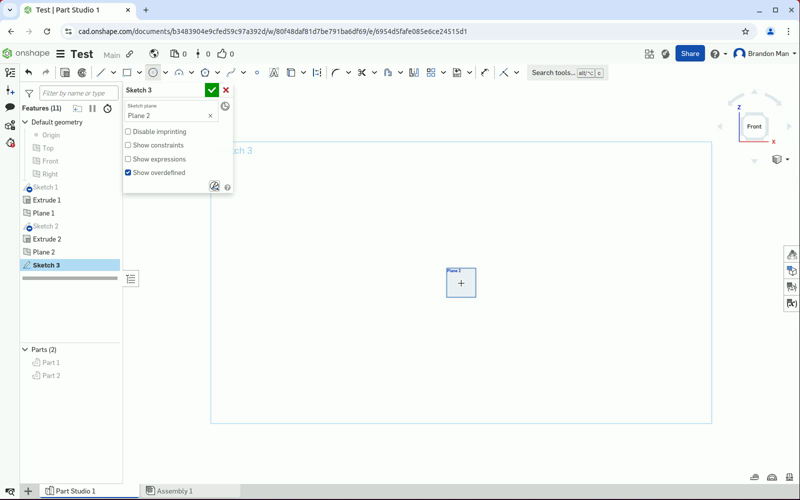
key_up(shift)
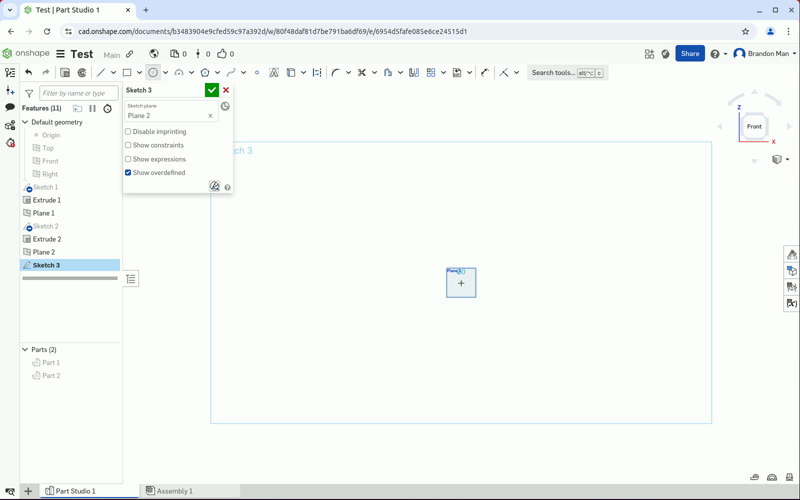
mouse_move(491, 282)
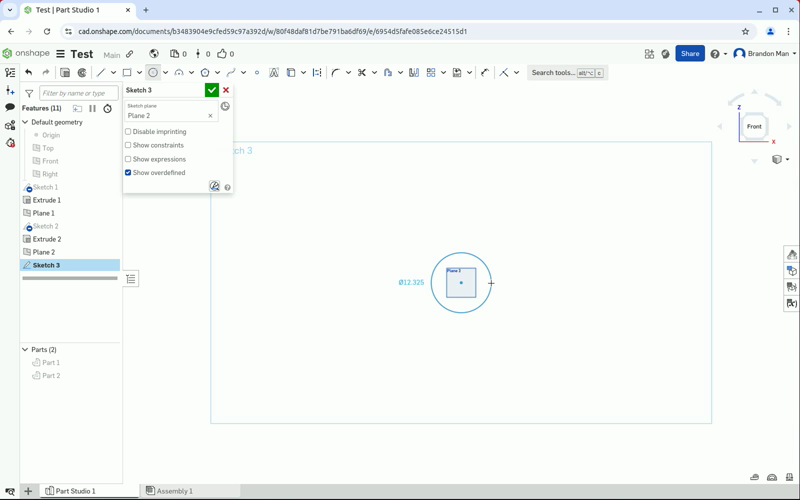
click(491, 282)
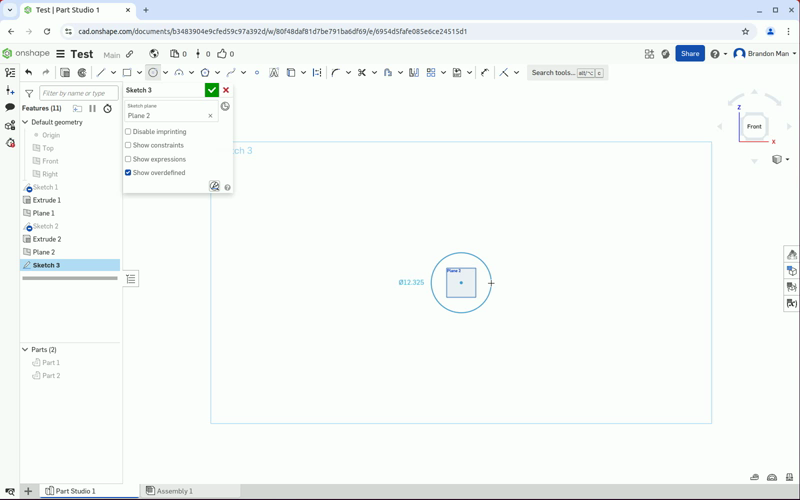
key(esc)
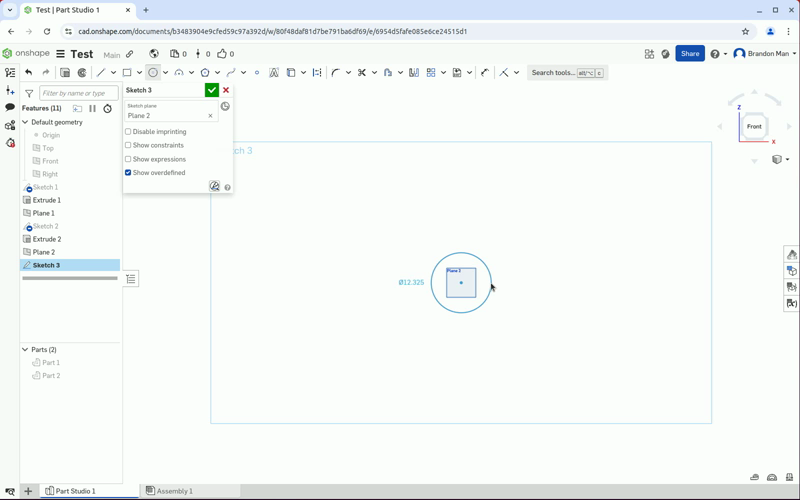
mouse_move(449, 297)
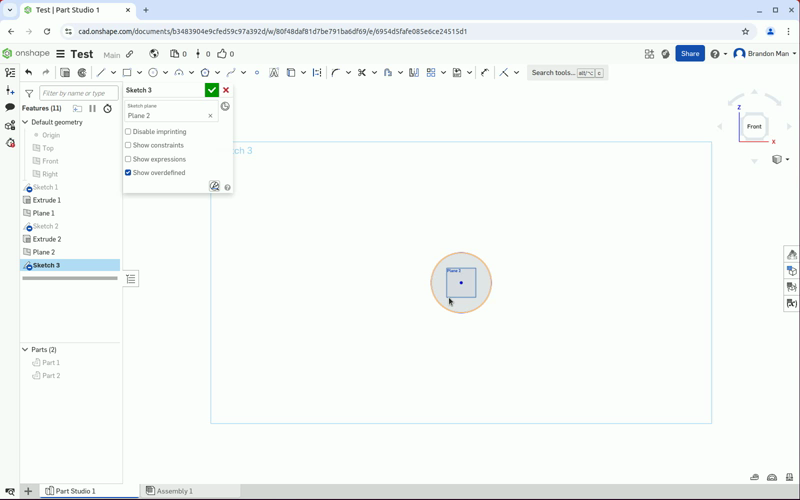
click(449, 297)
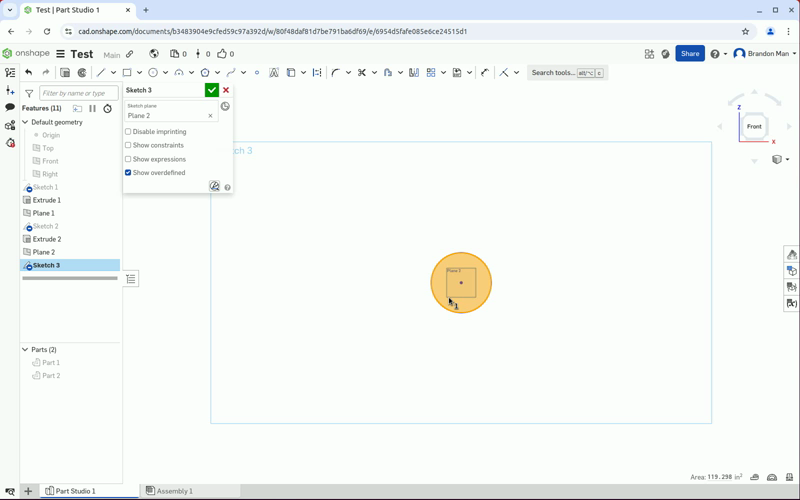
mouse_move(73, 352)
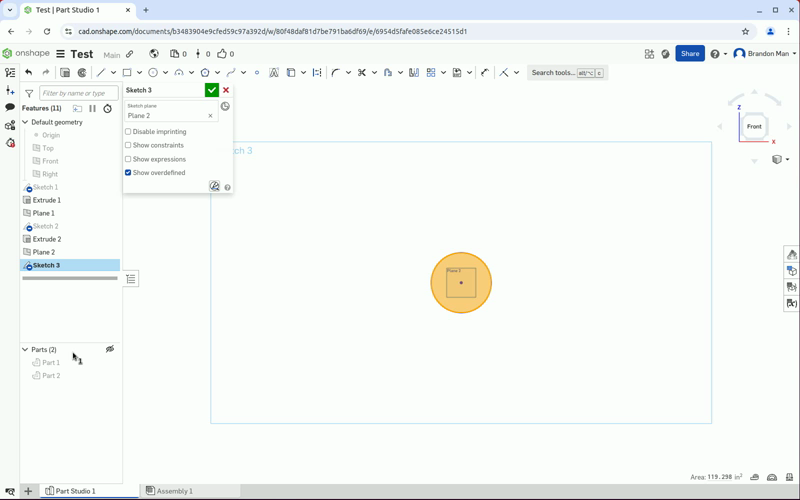
key(shift+y)
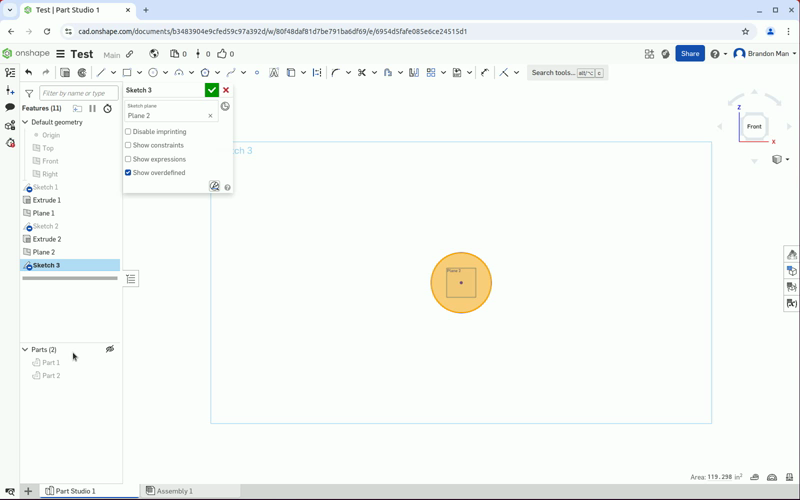
key(shift+e)
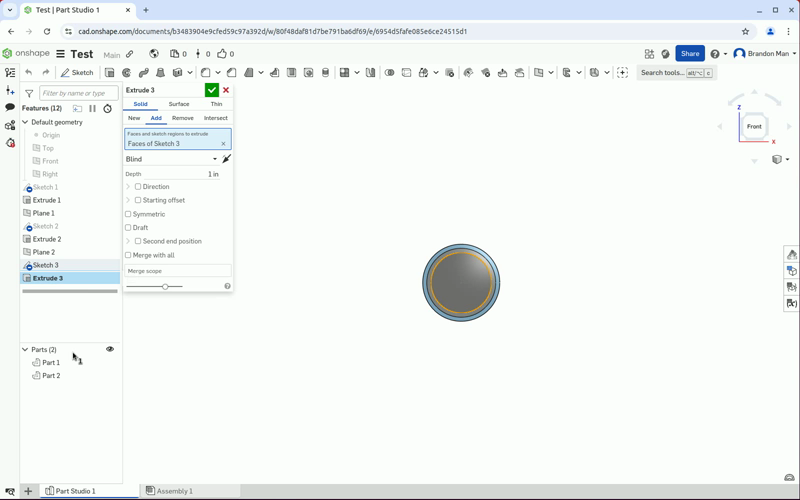
mouse_move(143, 106)
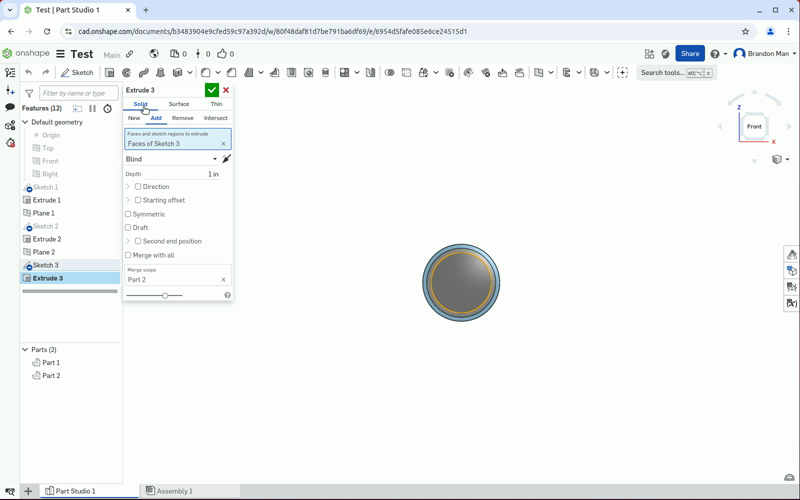
click(143, 106)
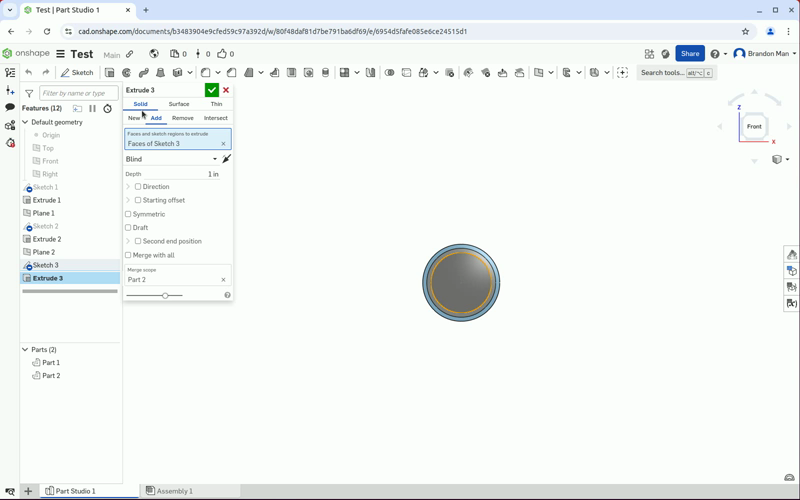
mouse_move(137, 120)
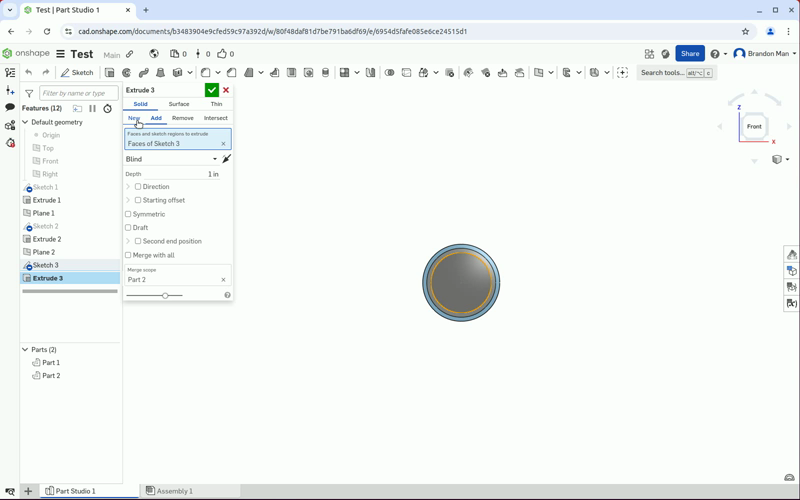
click(137, 120)
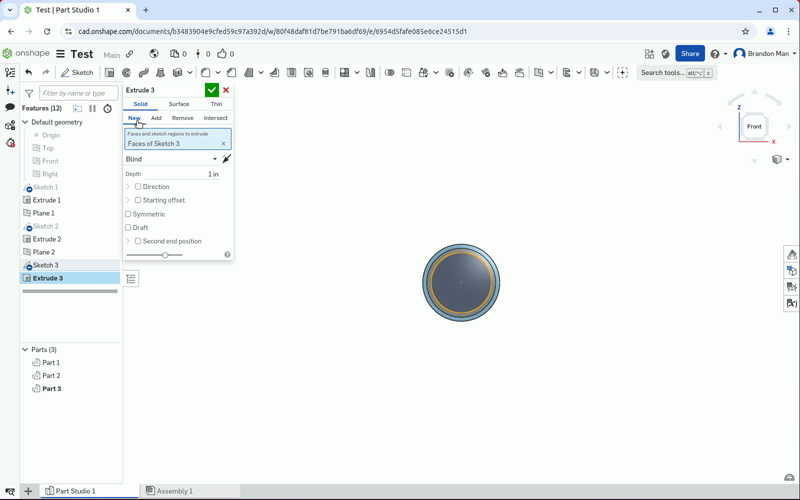
key(tab, 4)
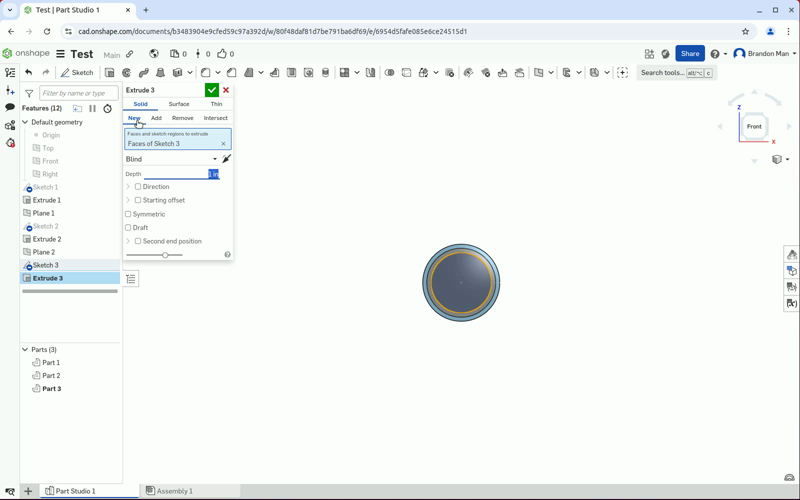
text(3.37)
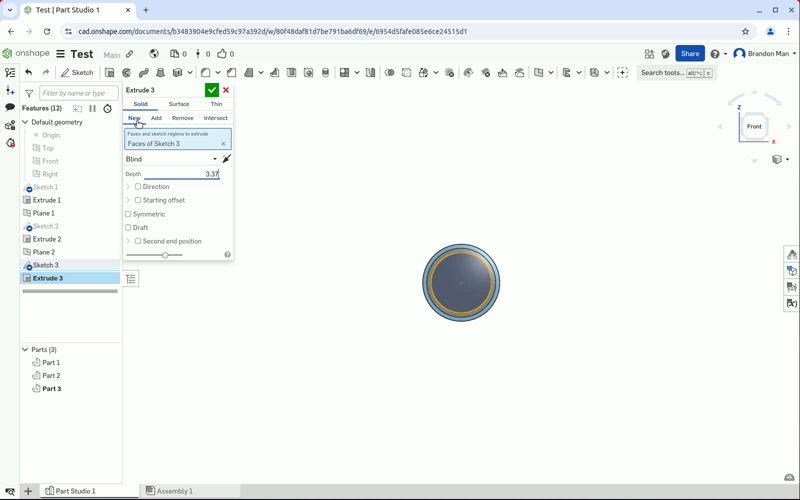
key(enter)
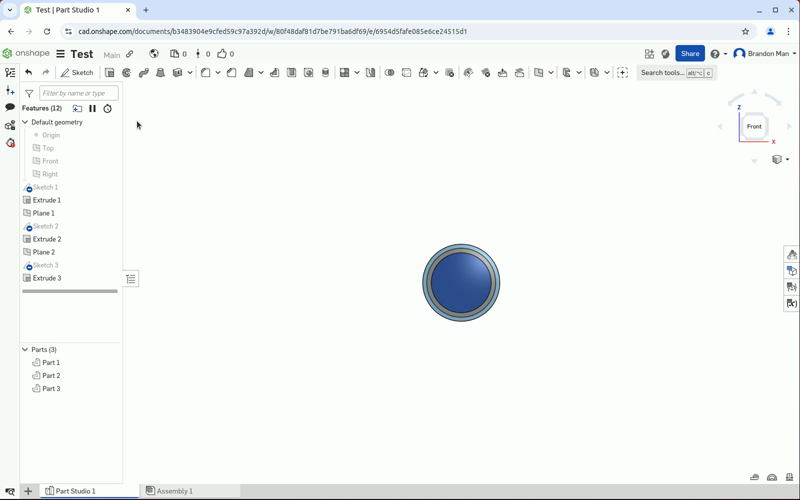
key(shift+h)
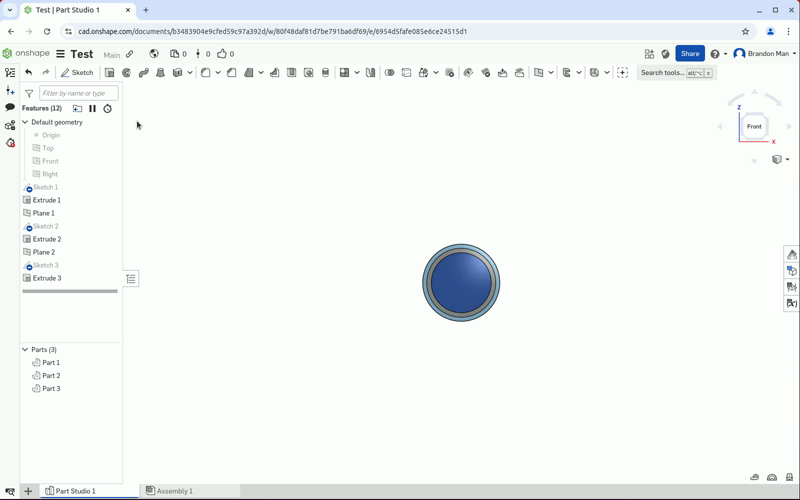
key(shift+h)
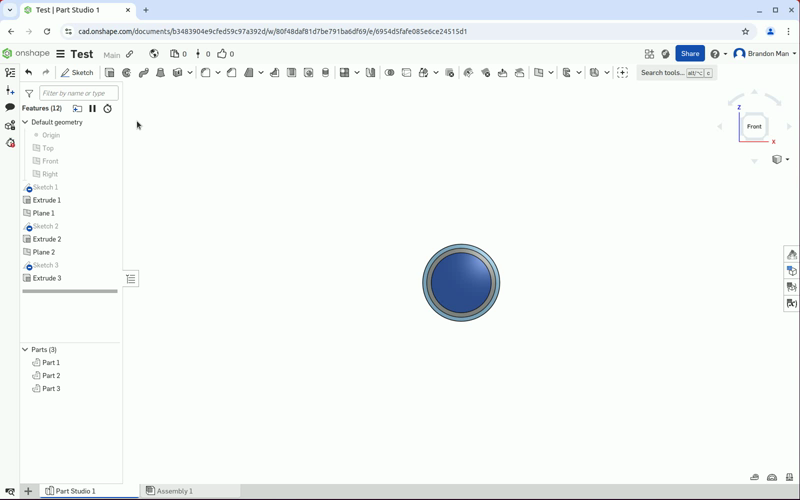
mouse_move(73, 189)
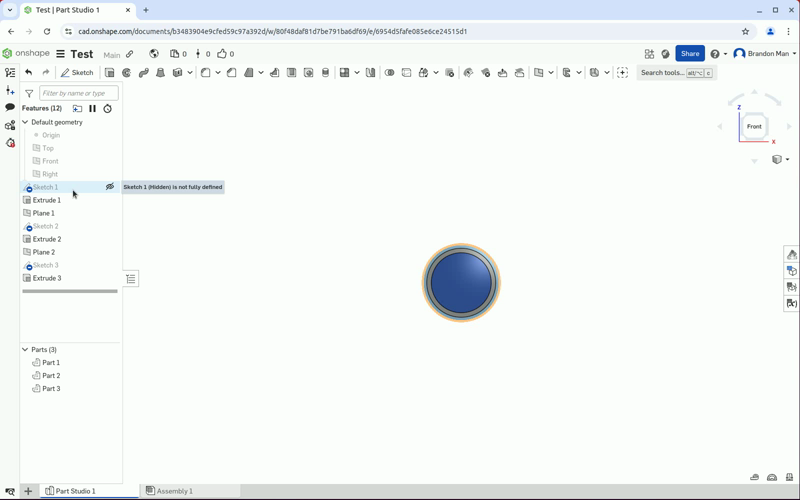
click(73, 189)
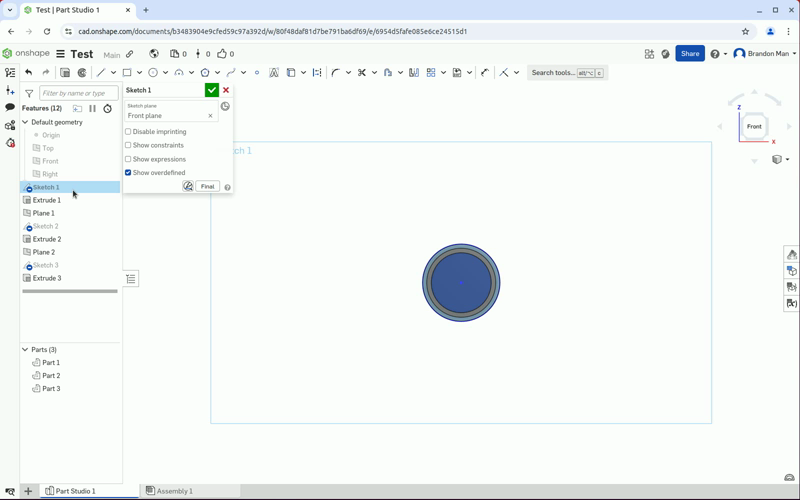
mouse_move(229, 92)
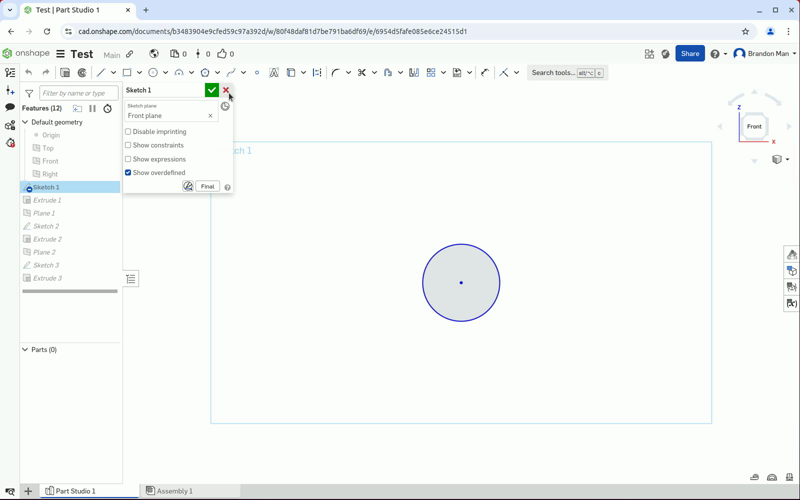
click(229, 92)
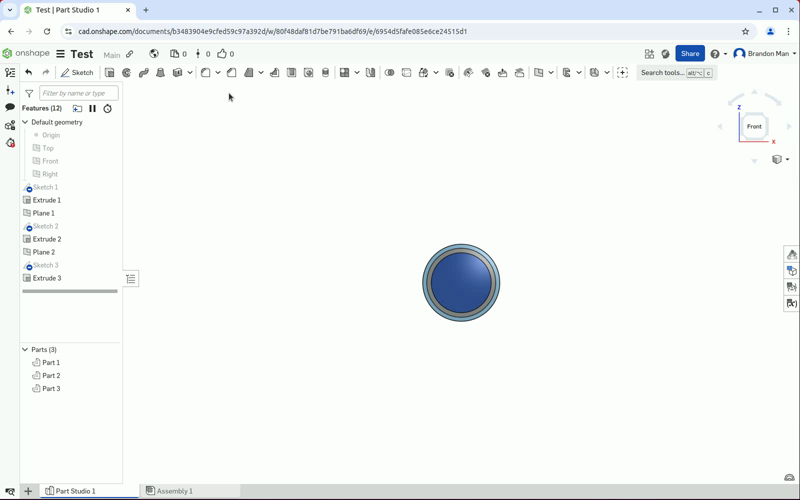
mouse_move(541, 75)
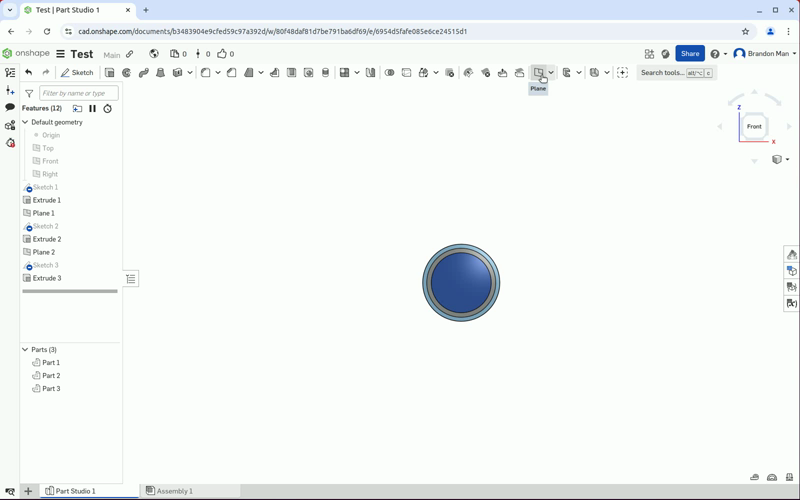
click(541, 75)
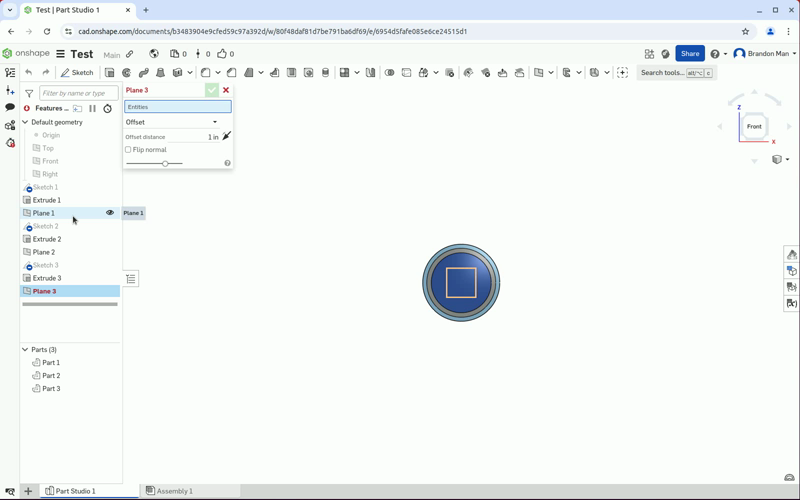
scroll(3)
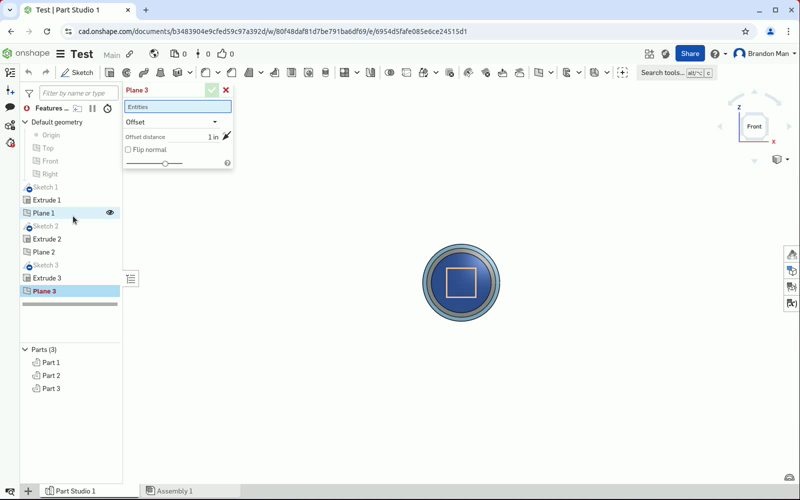
mouse_move(73, 163)
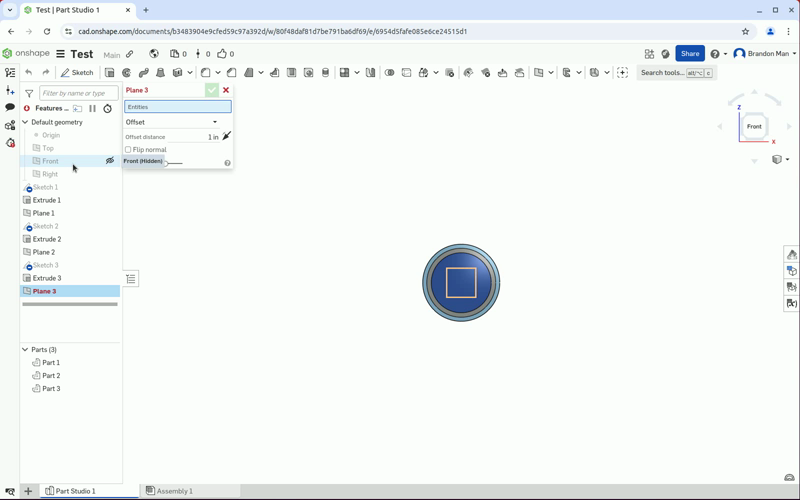
click(73, 163)
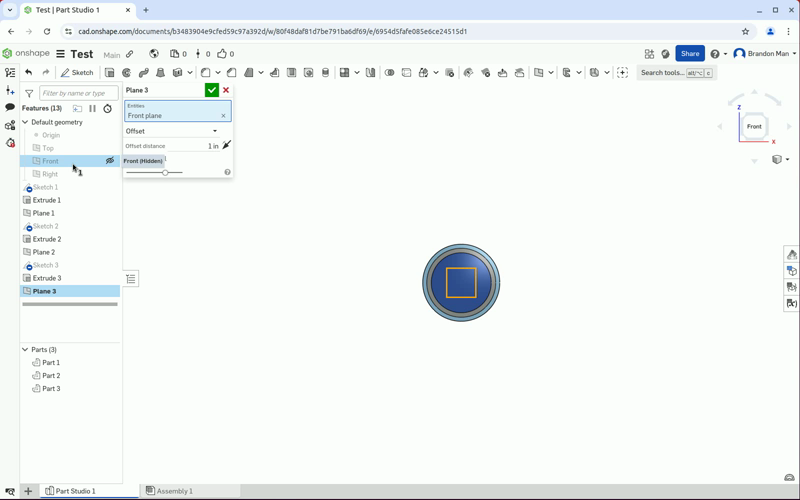
key(tab, 2)
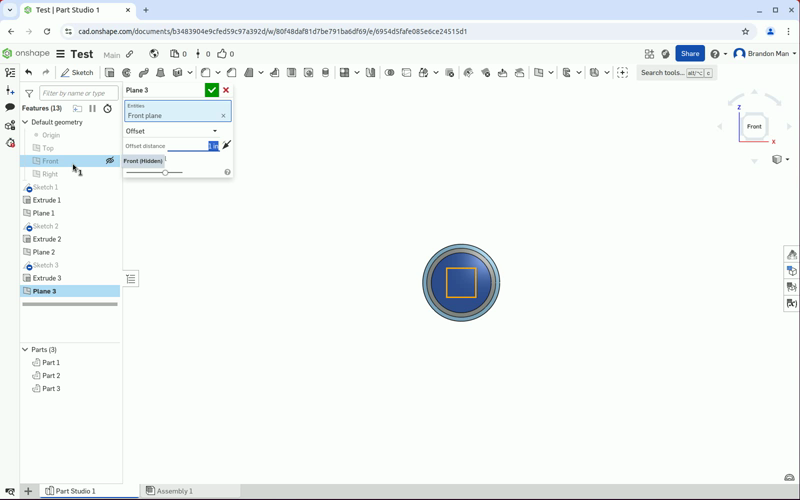
text(9.86)
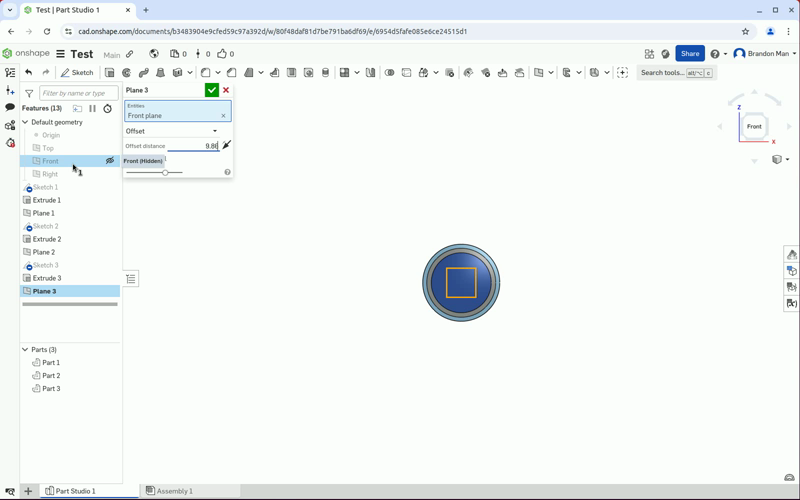
key(enter, 2)
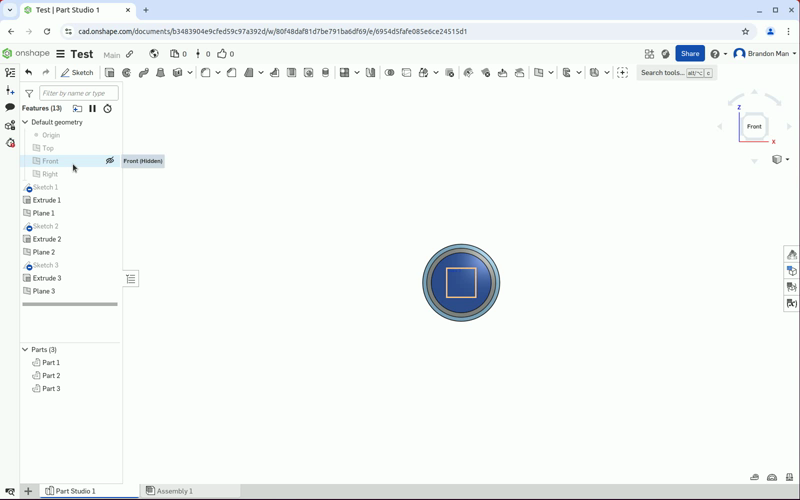
key(shift+s)
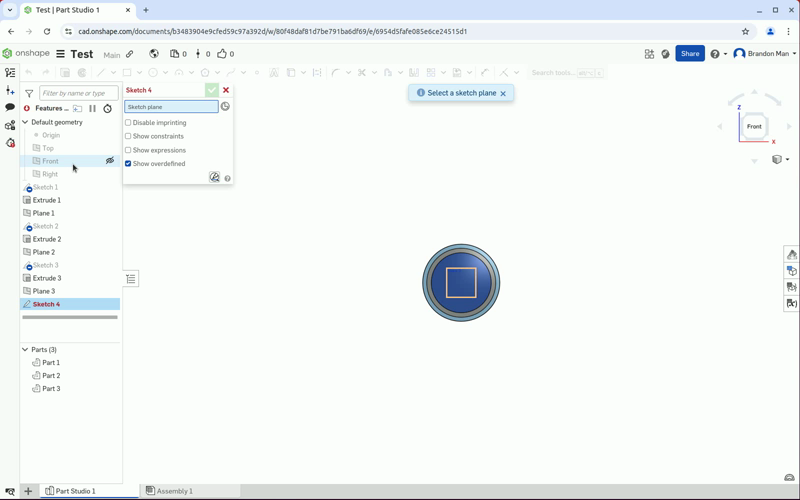
mouse_move(73, 293)
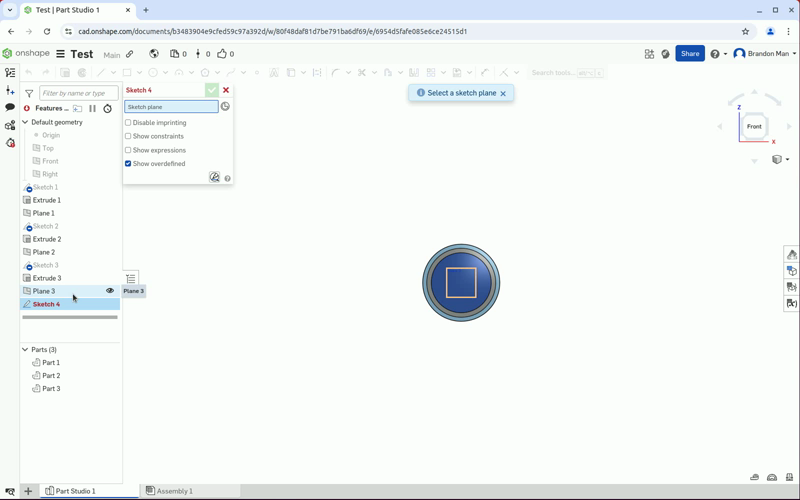
click(73, 293)
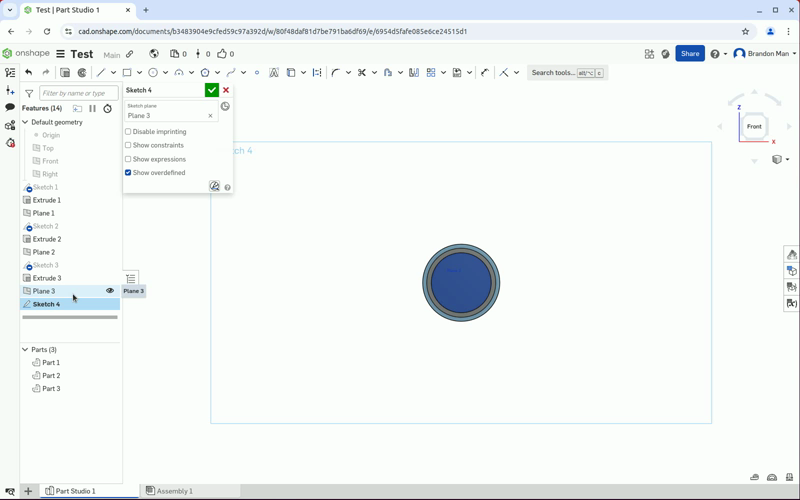
mouse_move(73, 352)
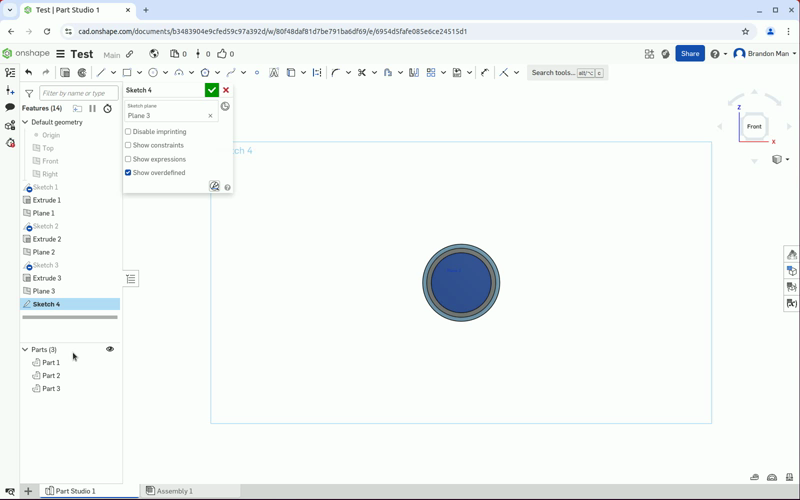
key(y)
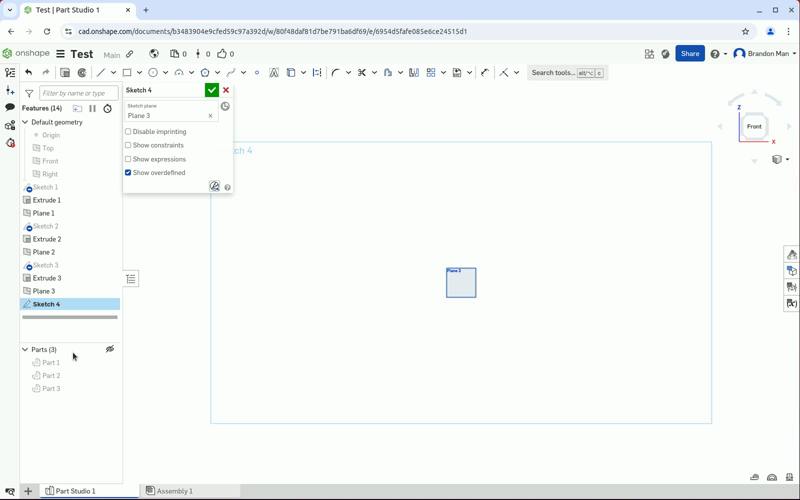
key(c)
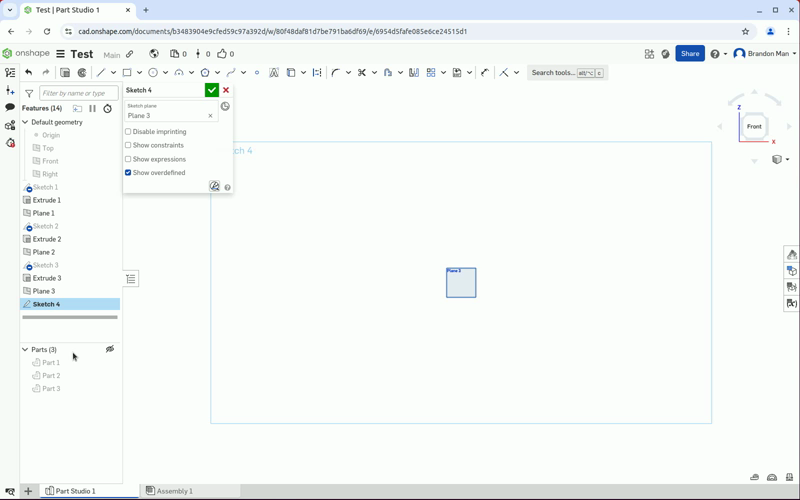
key_down(shift)
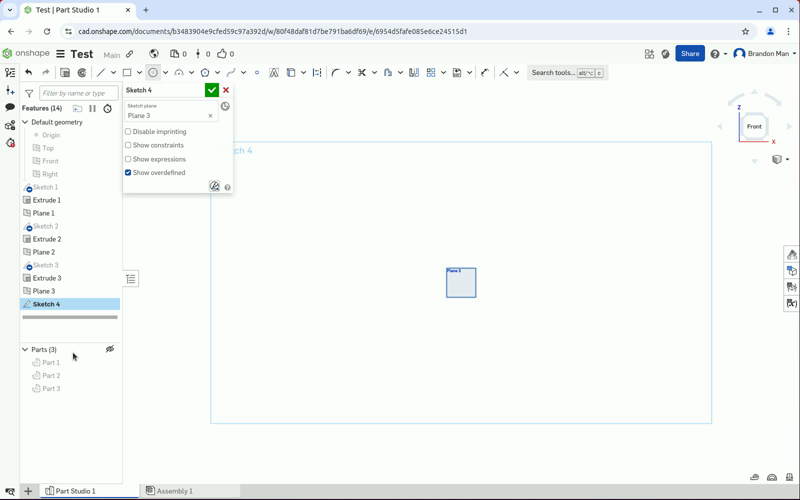
mouse_move(461, 282)
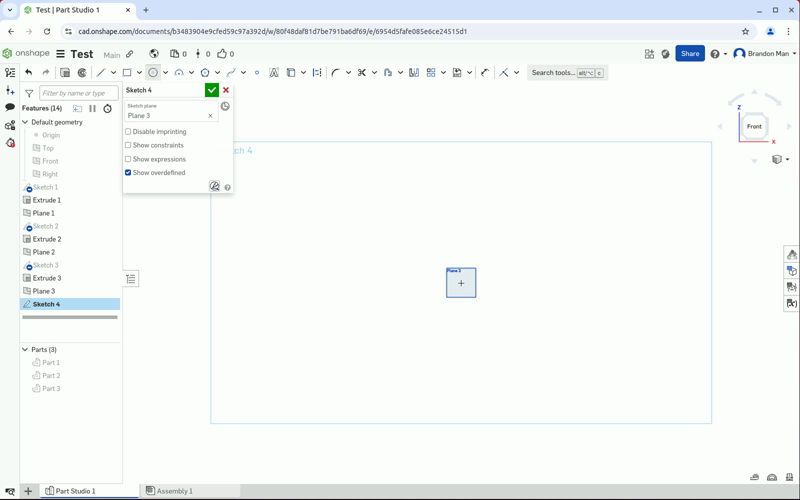
click(461, 282)
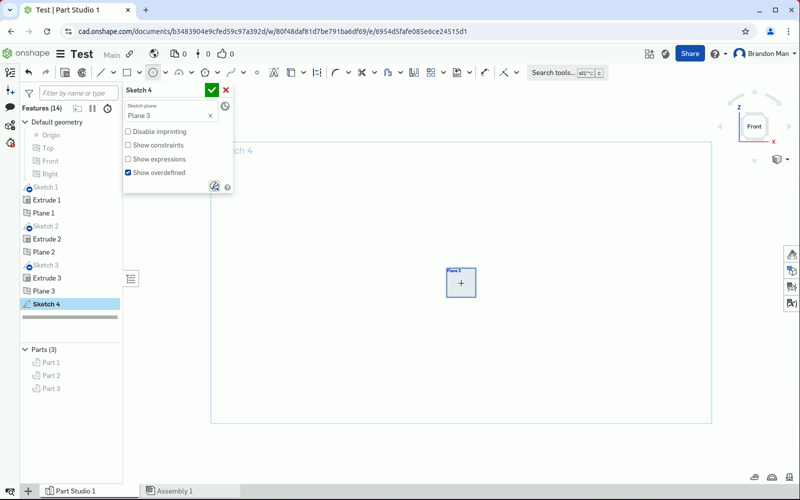
key_up(shift)
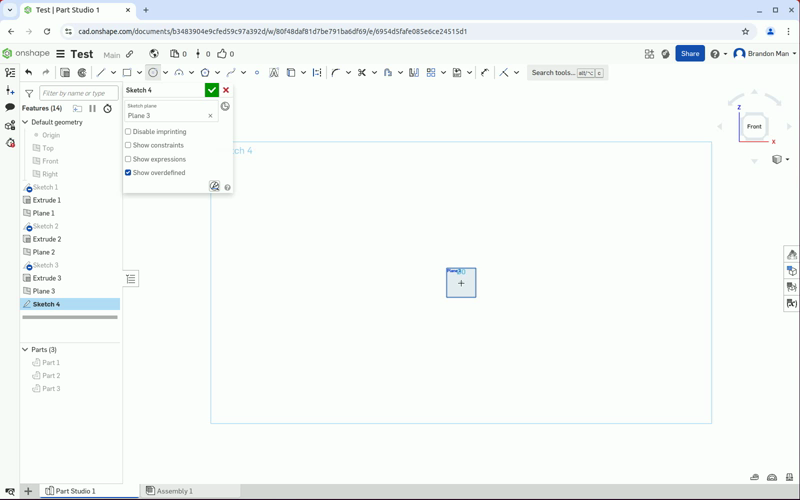
mouse_move(486, 282)
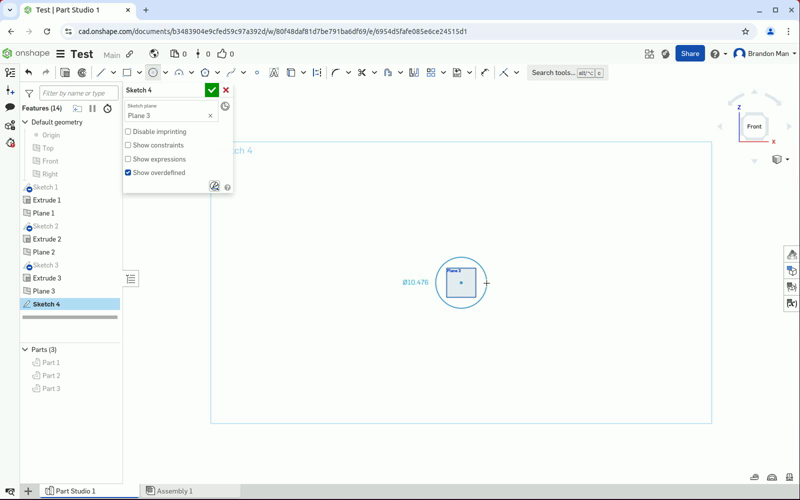
click(486, 282)
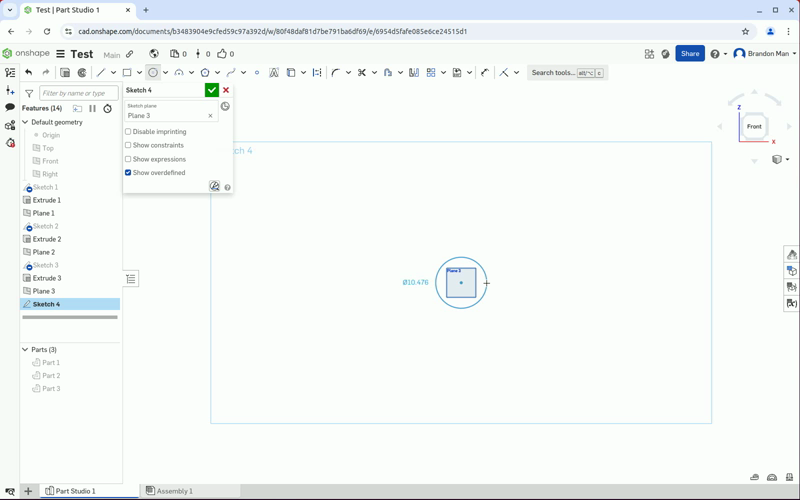
key(esc)
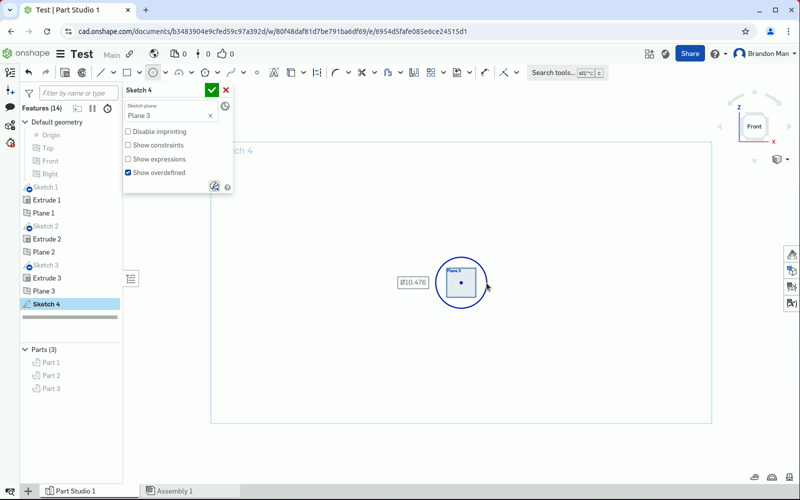
mouse_move(468, 262)
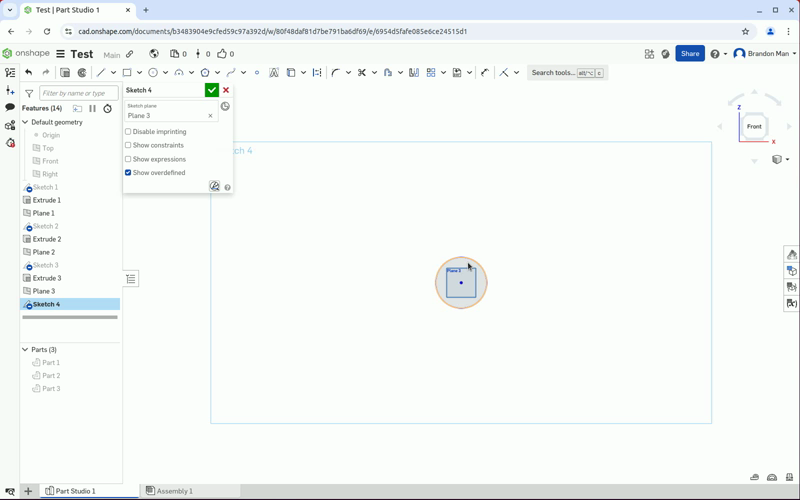
click(468, 262)
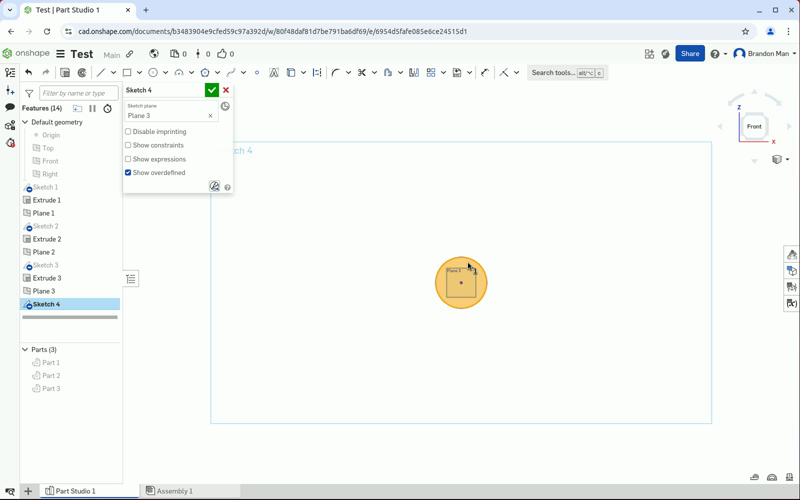
mouse_move(73, 352)
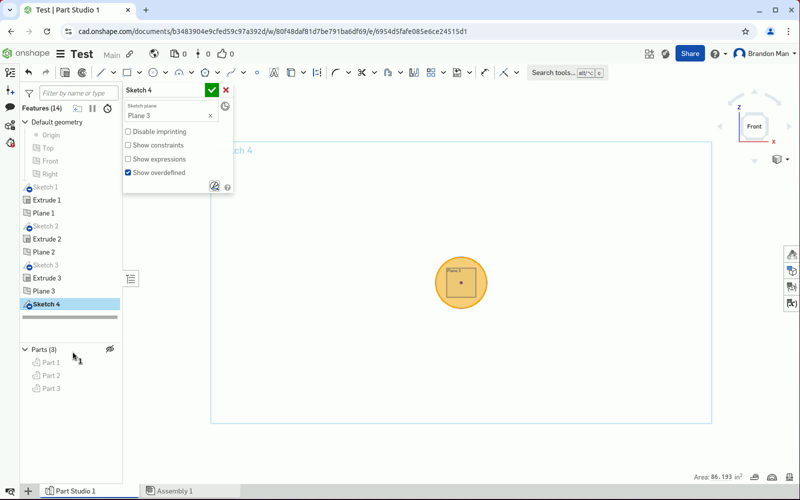
key(shift+y)
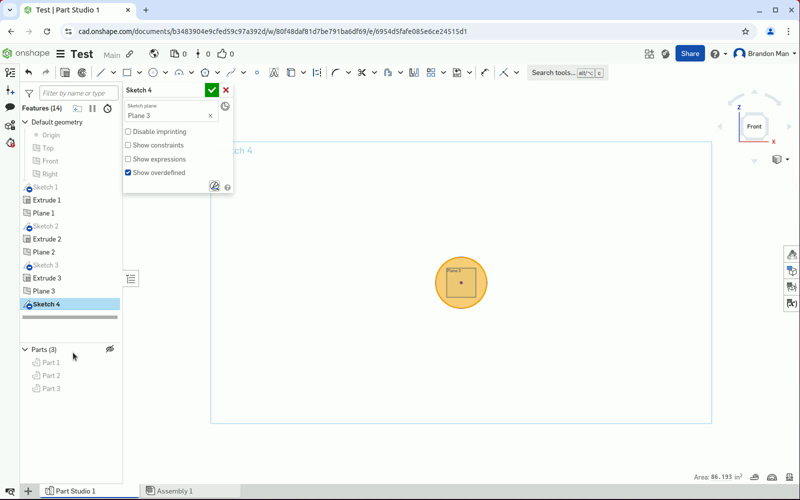
key(shift+e)
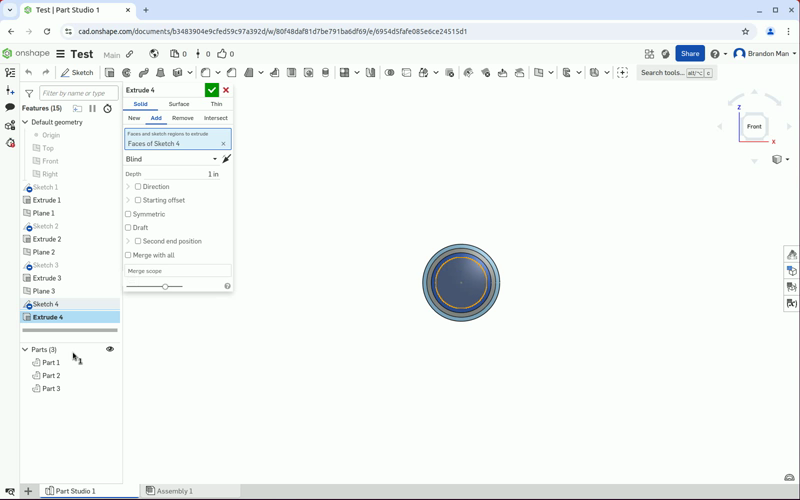
mouse_move(143, 106)
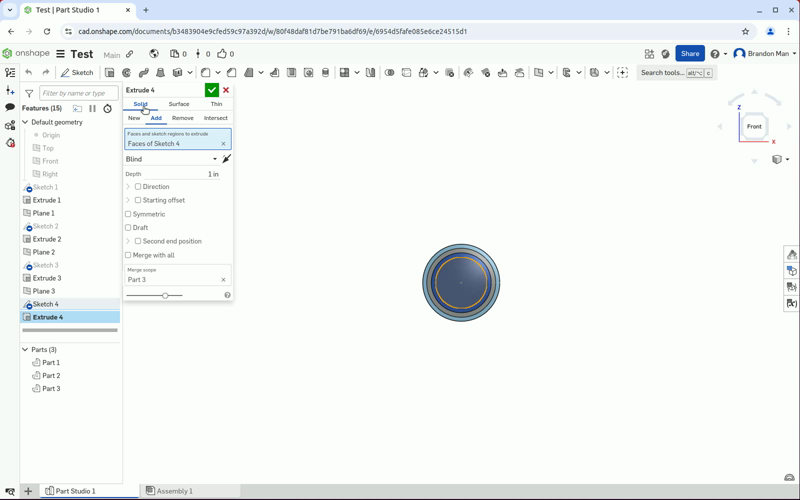
click(143, 106)
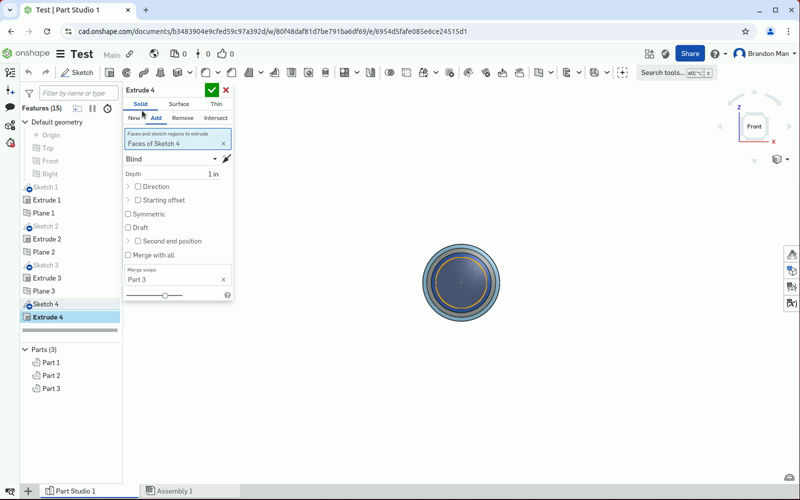
mouse_move(137, 120)
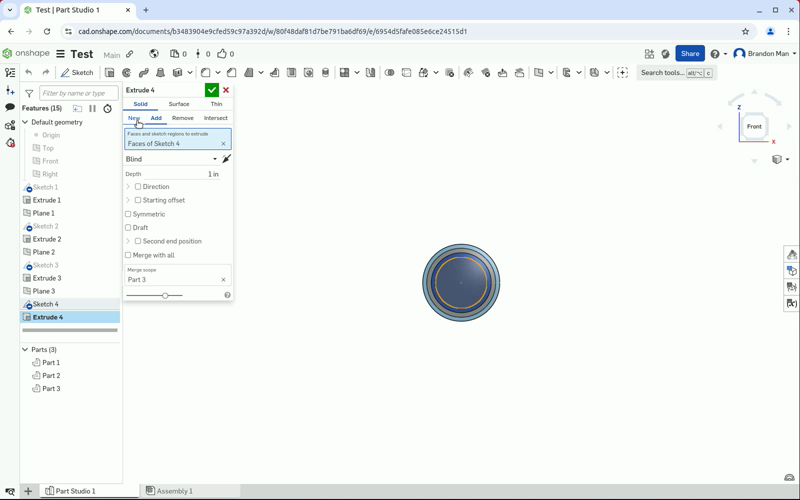
click(137, 120)
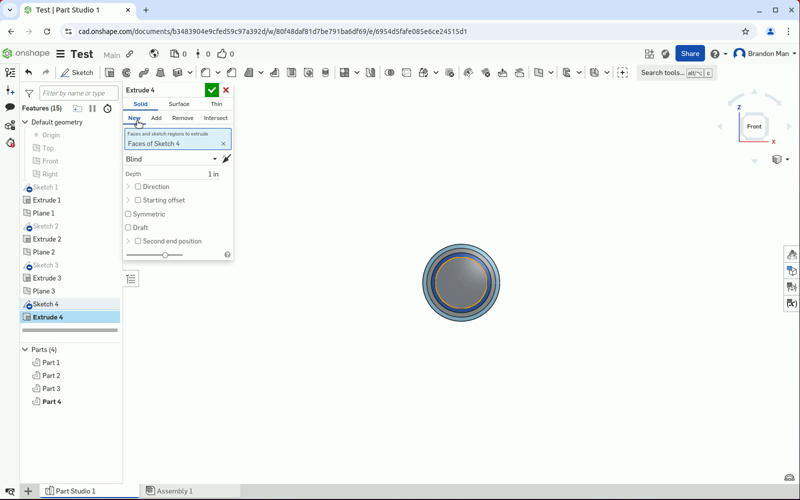
key(tab, 4)
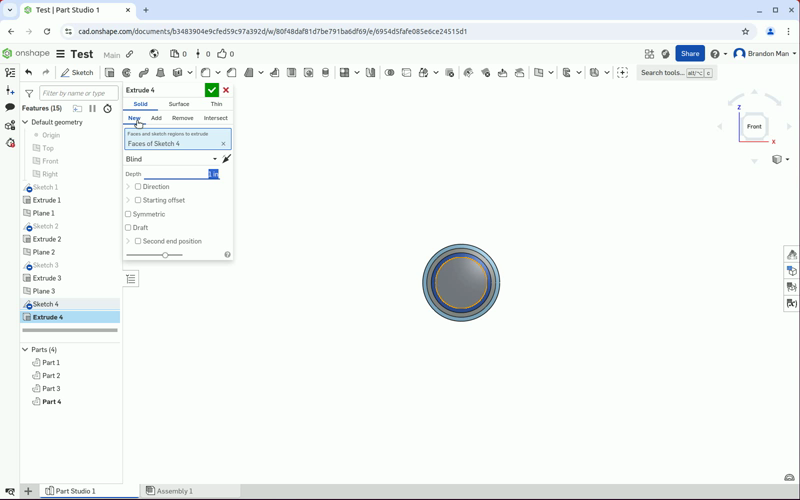
text(3.37)
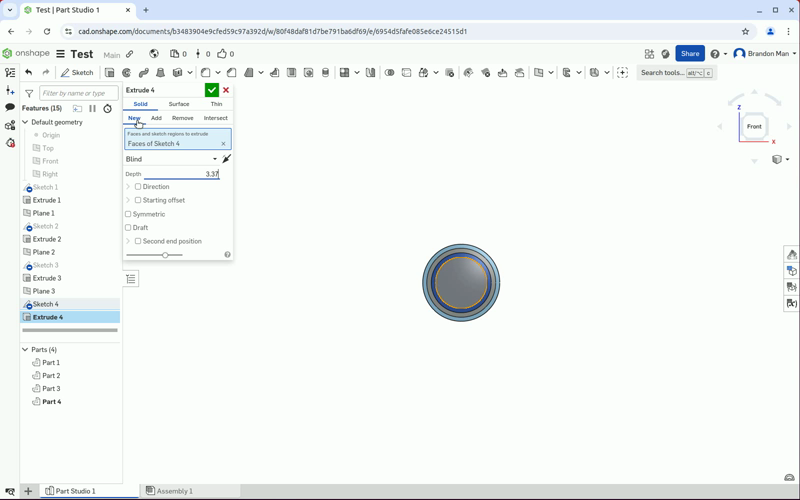
key(enter)
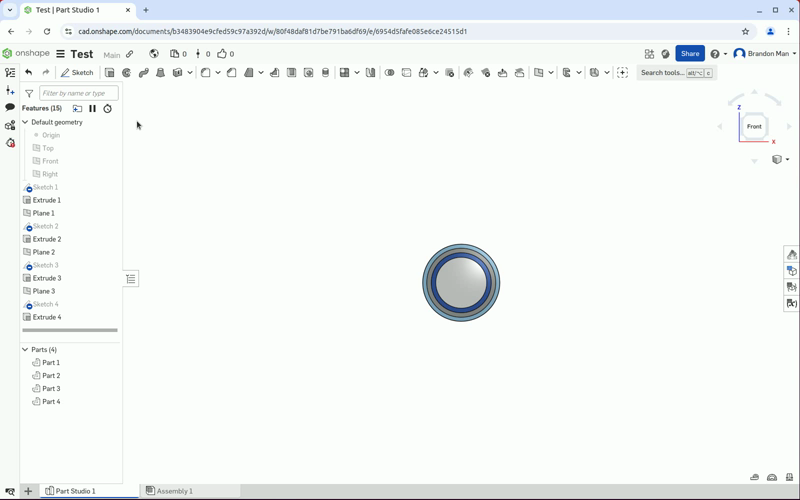
key(shift+h)
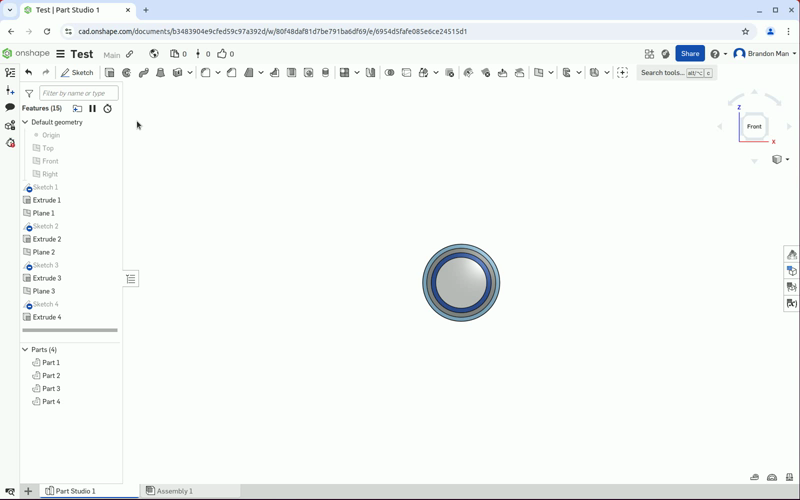
key(shift+h)
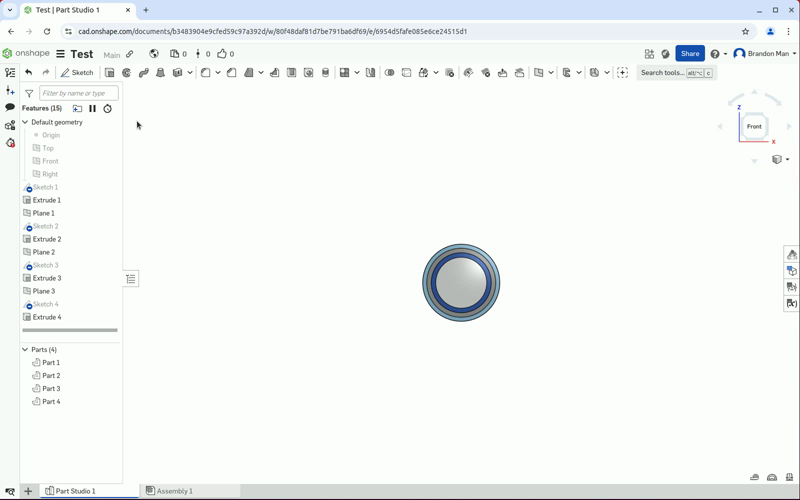
mouse_move(73, 189)
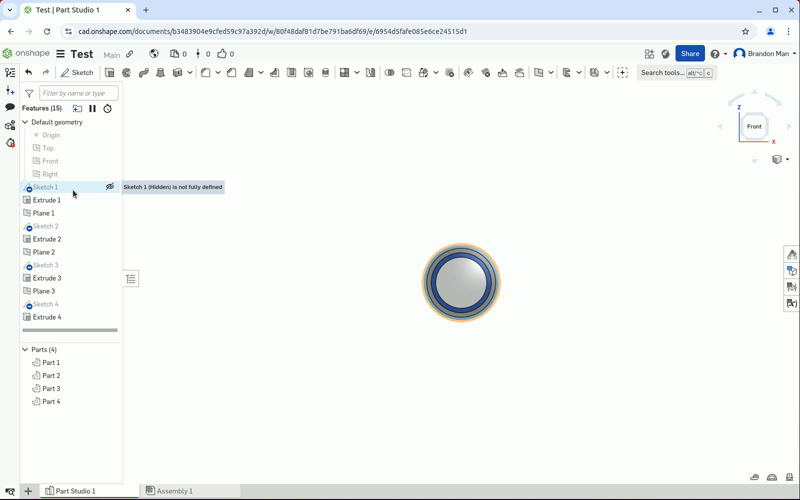
click(73, 189)
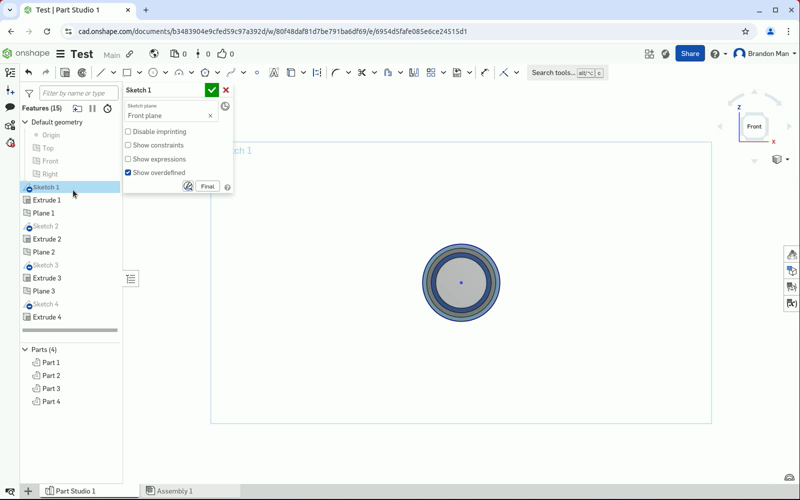
mouse_move(229, 92)
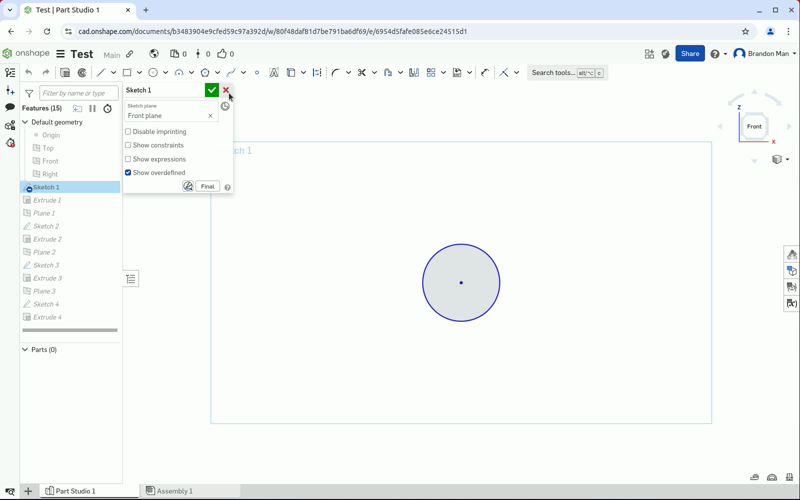
click(229, 92)
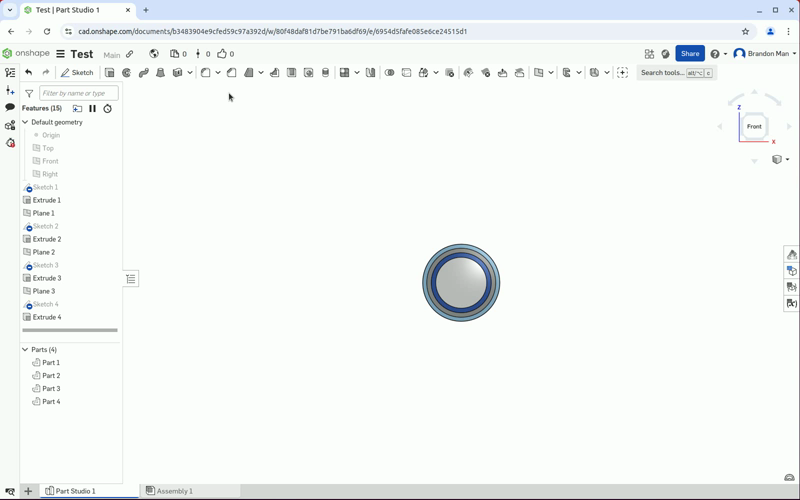
mouse_move(541, 75)
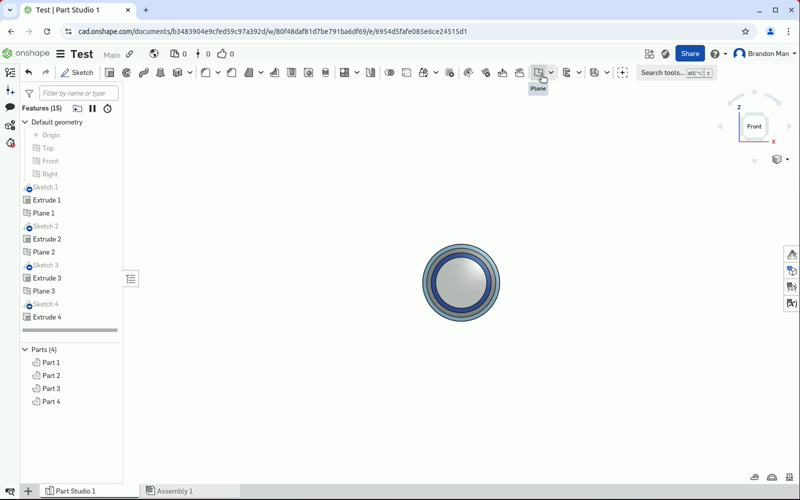
click(541, 75)
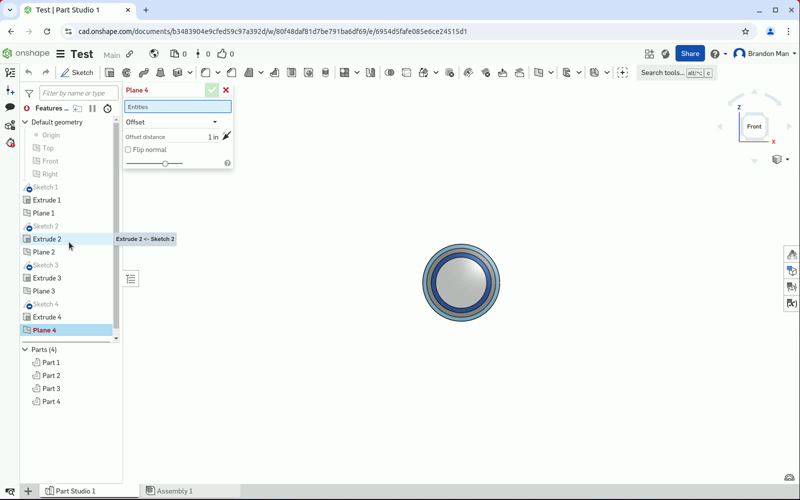
scroll(3)
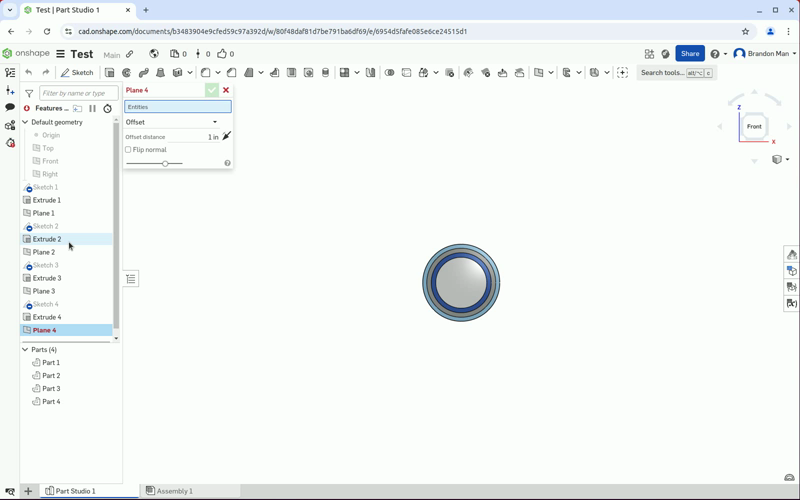
mouse_move(69, 163)
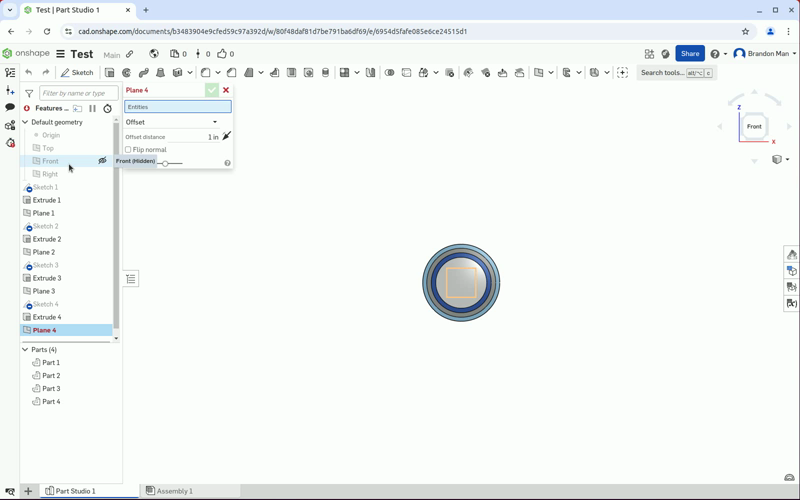
click(69, 163)
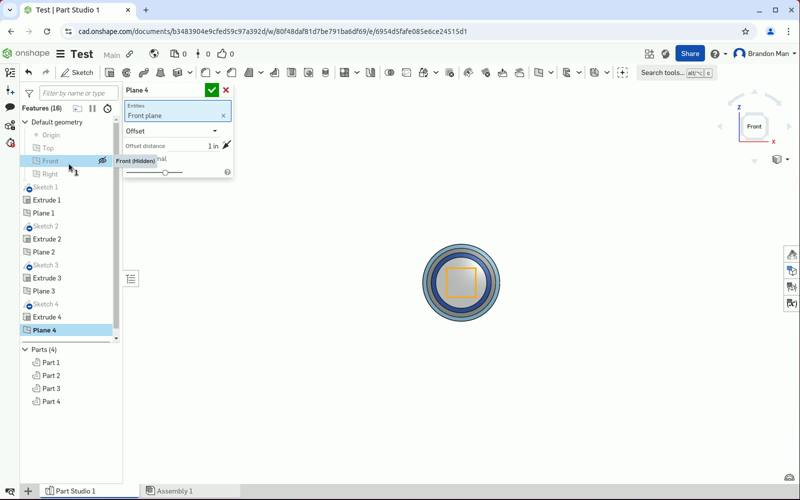
key(tab, 2)
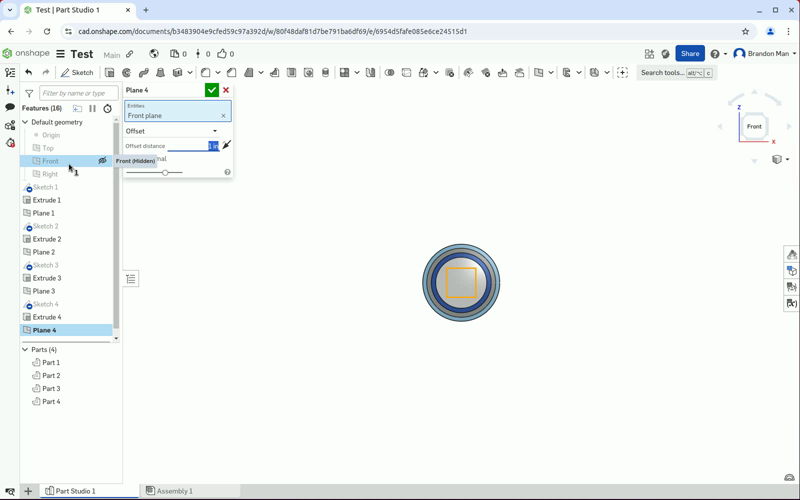
text(13.249)
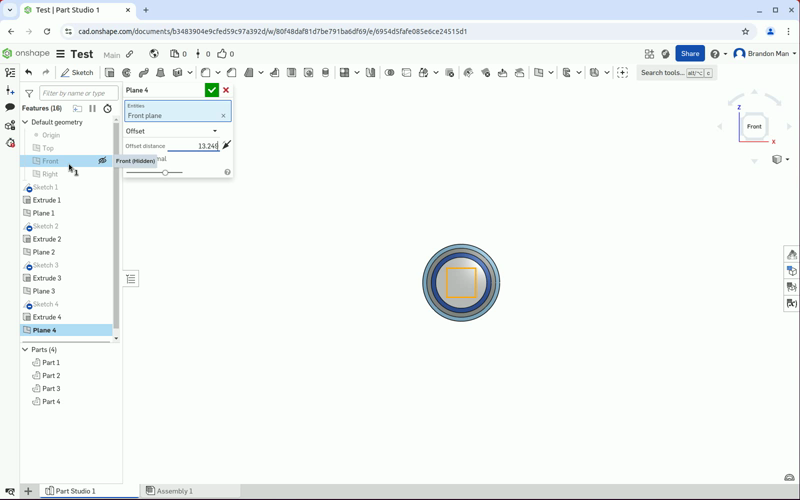
key(enter, 2)
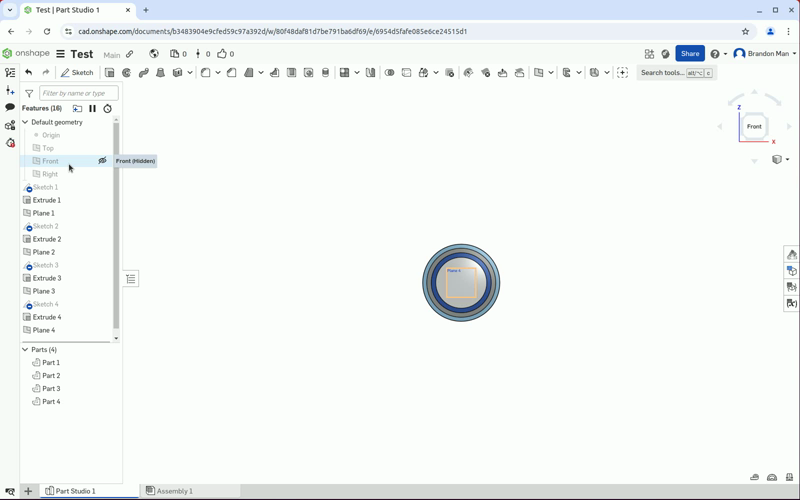
key(shift+s)
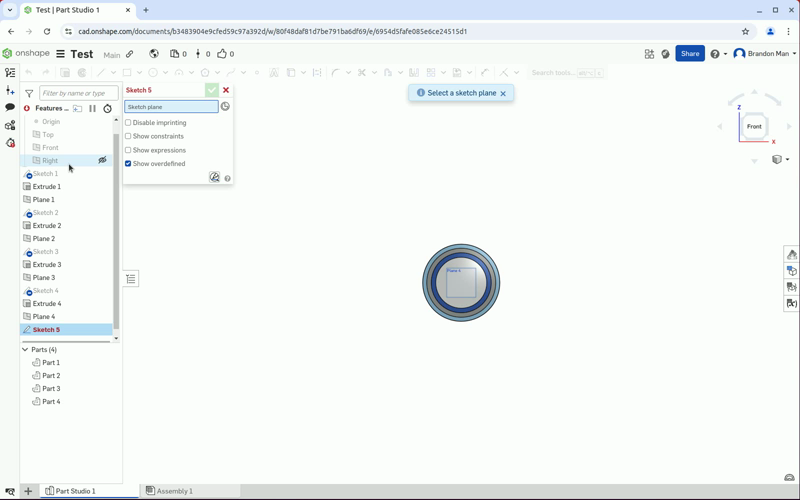
mouse_move(69, 319)
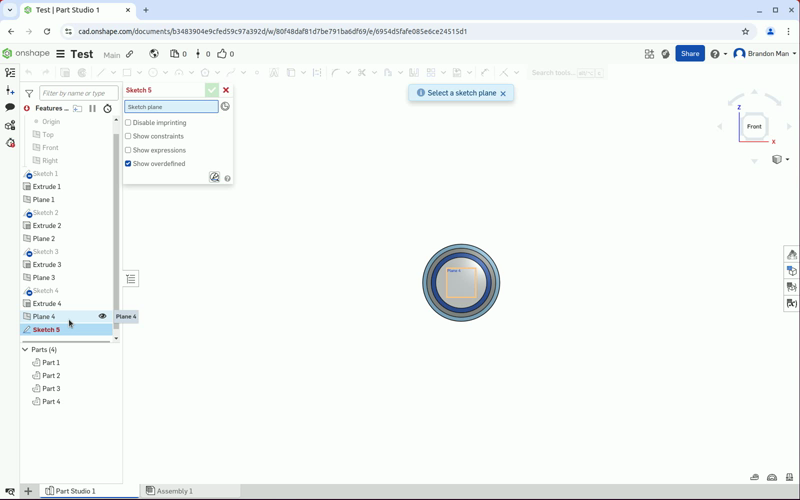
click(69, 319)
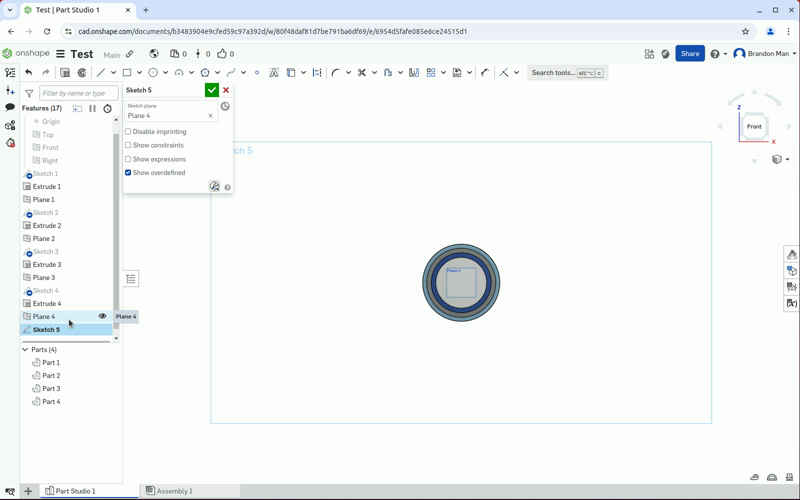
mouse_move(73, 352)
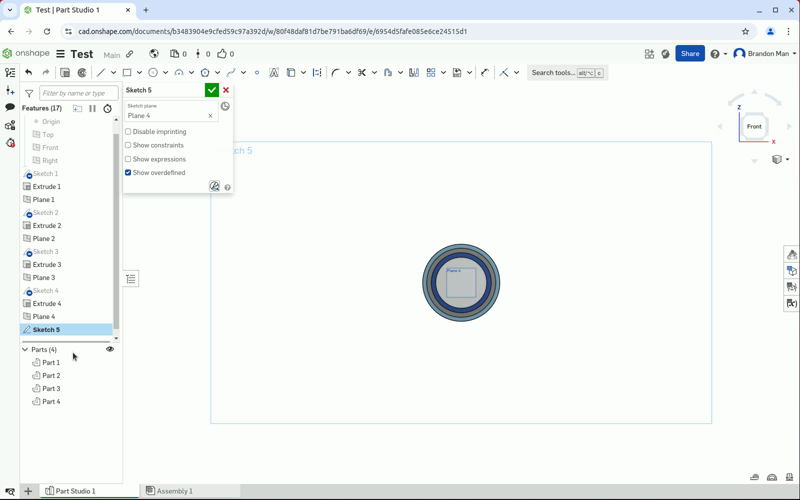
key(y)
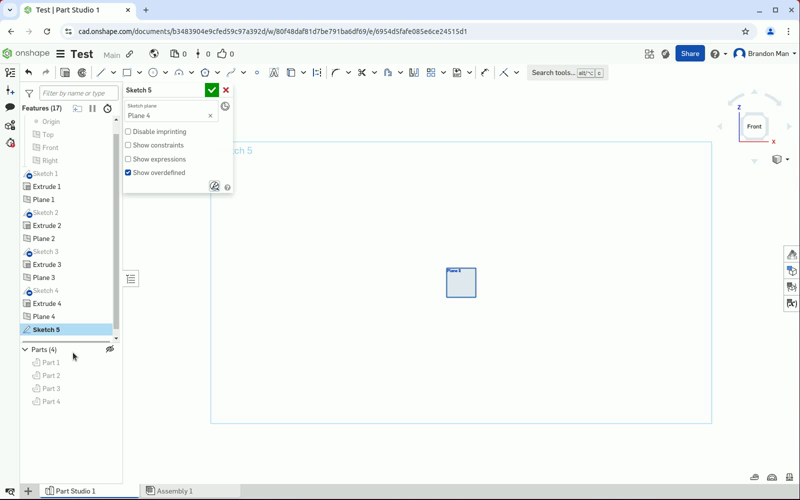
key(c)
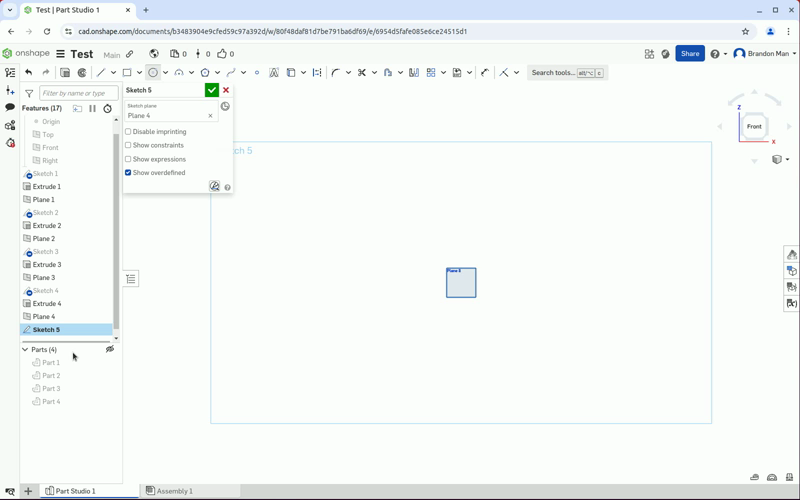
key_down(shift)
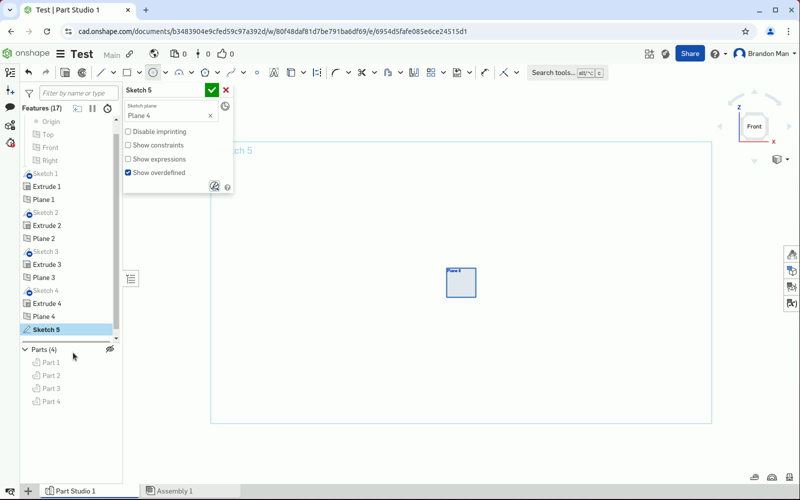
mouse_move(460, 282)
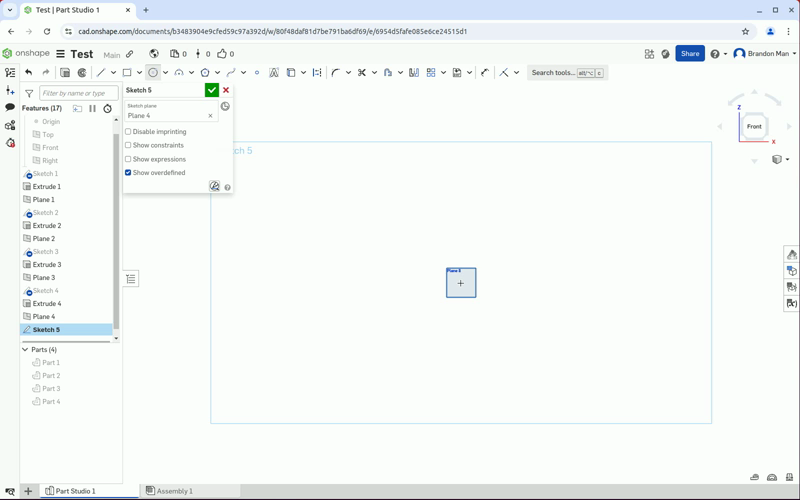
click(460, 282)
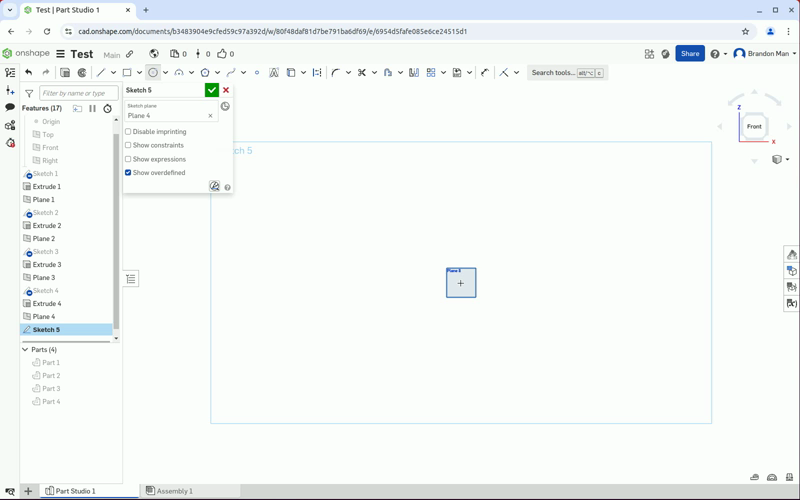
key_up(shift)
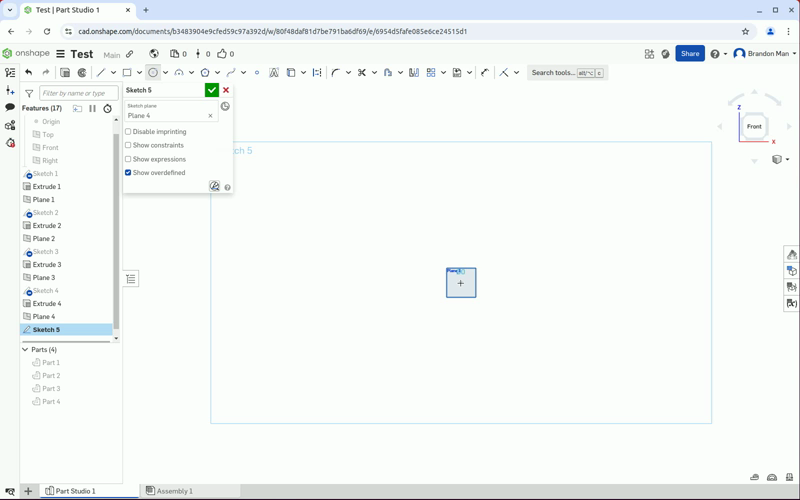
mouse_move(480, 282)
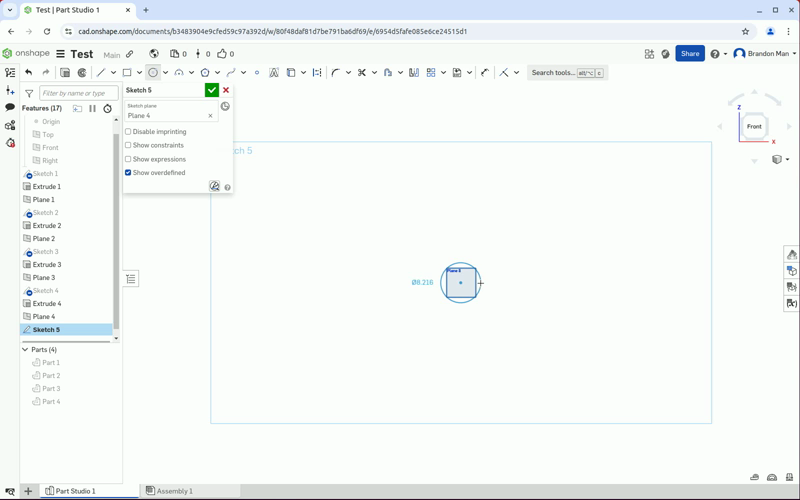
click(480, 282)
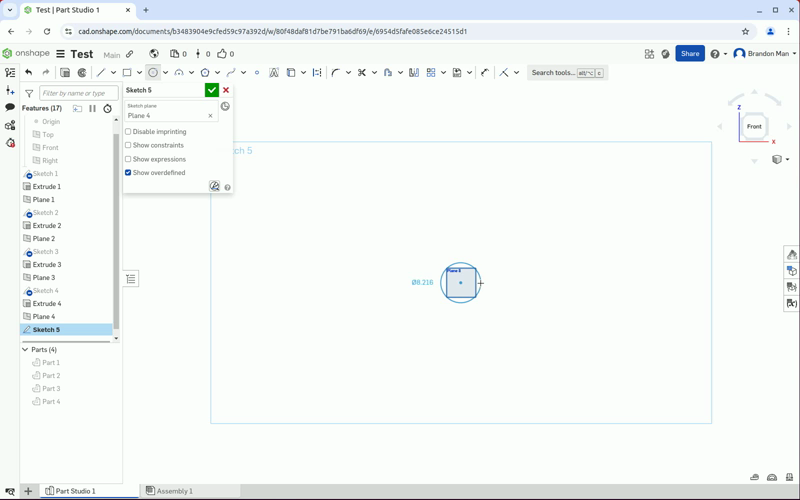
key(esc)
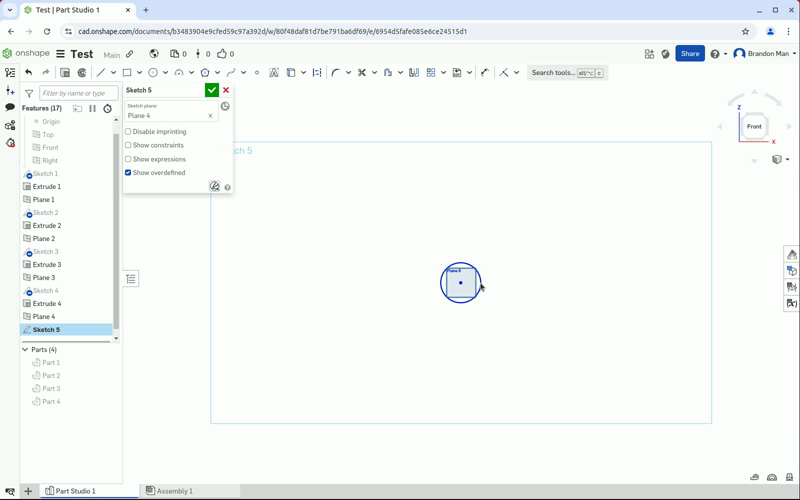
mouse_move(444, 285)
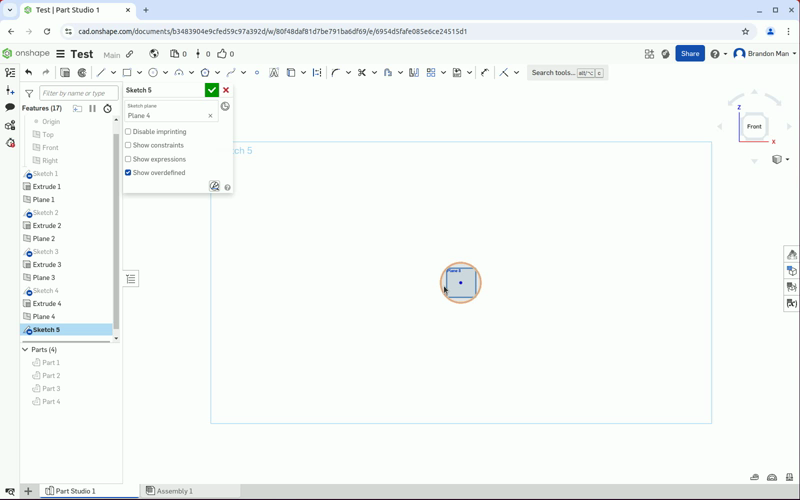
scroll(6)
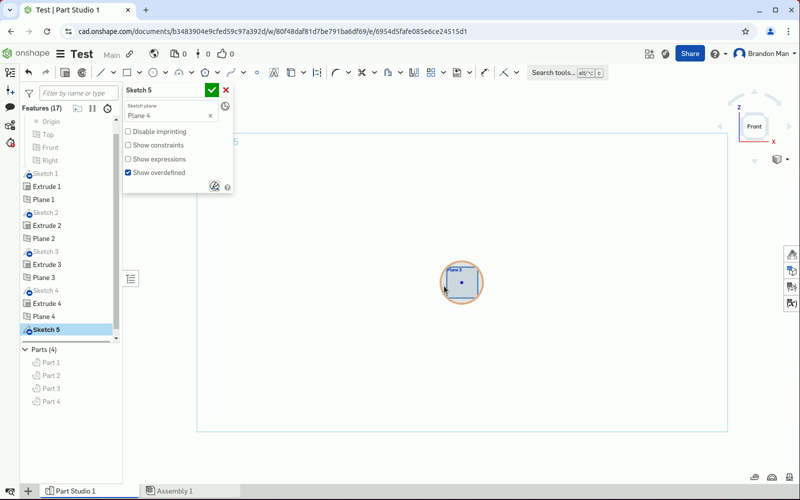
scroll(6)
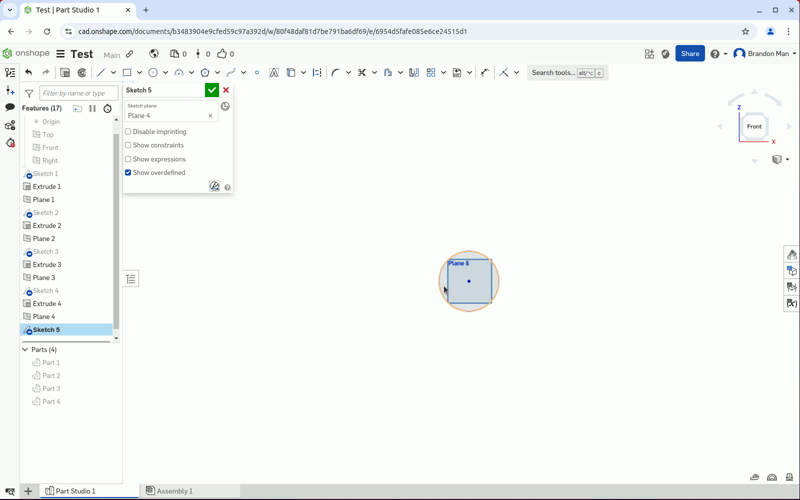
scroll(6)
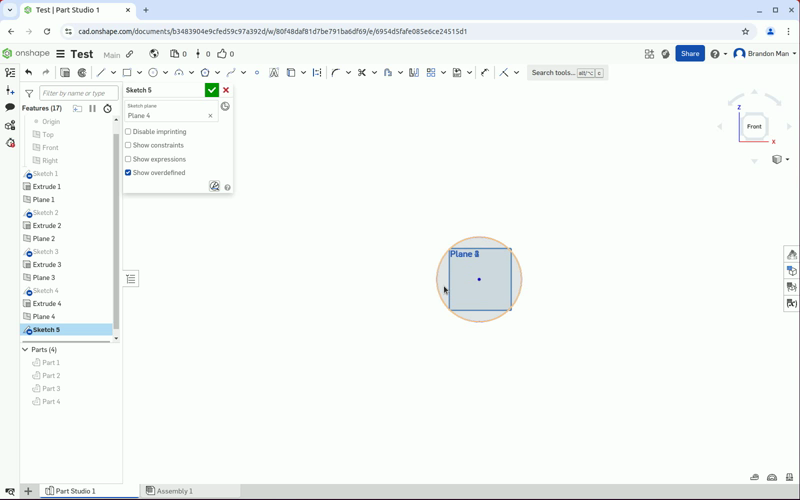
scroll(6)
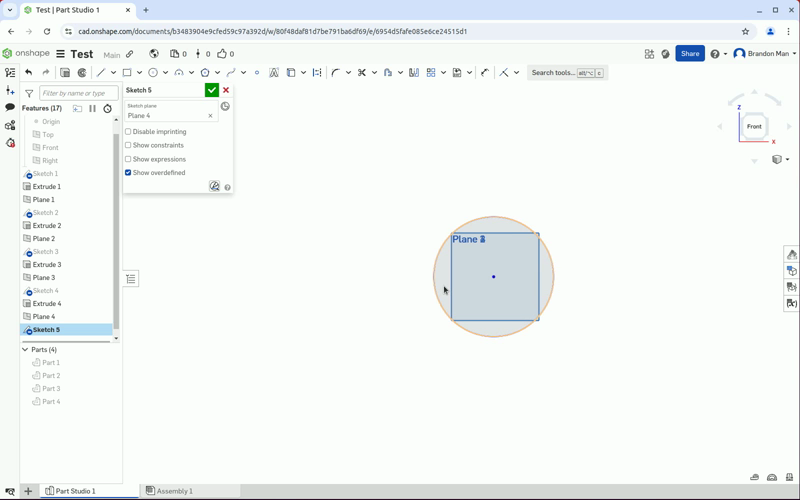
scroll(6)
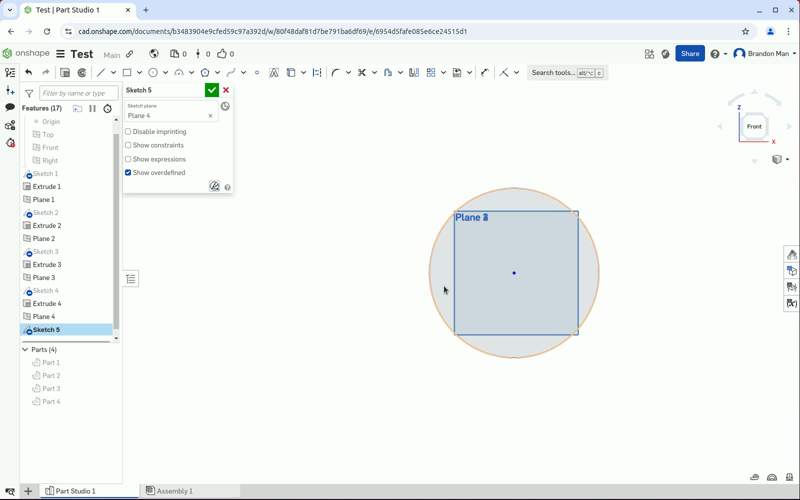
scroll(6)
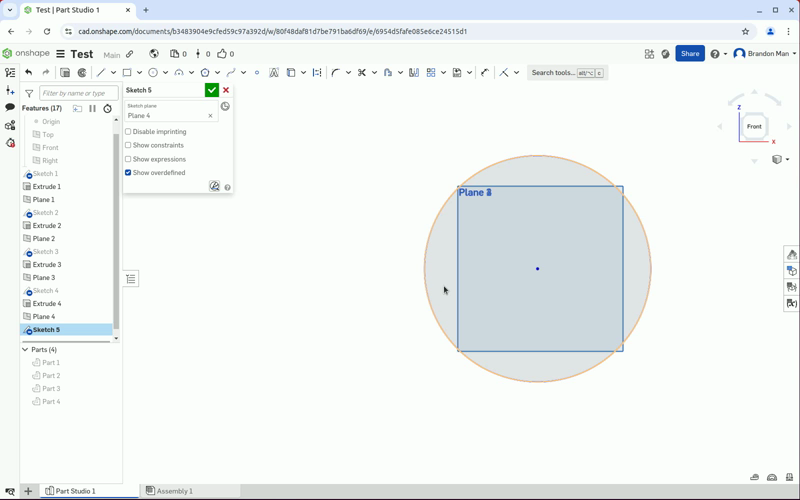
scroll(6)
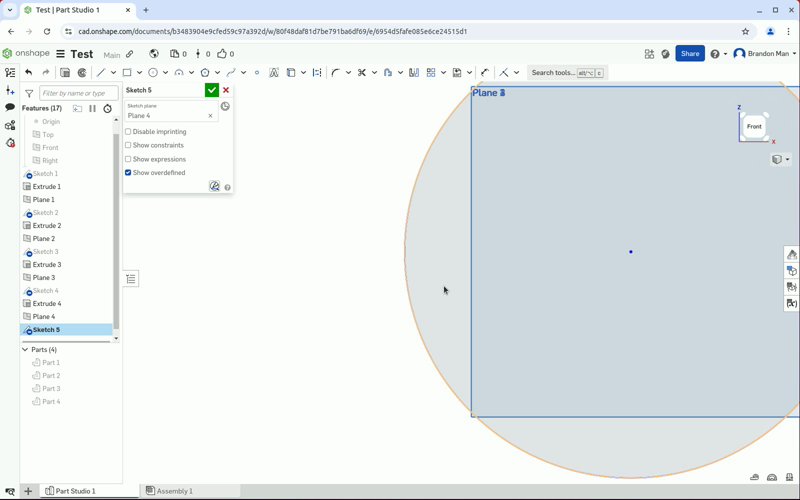
click(444, 285)
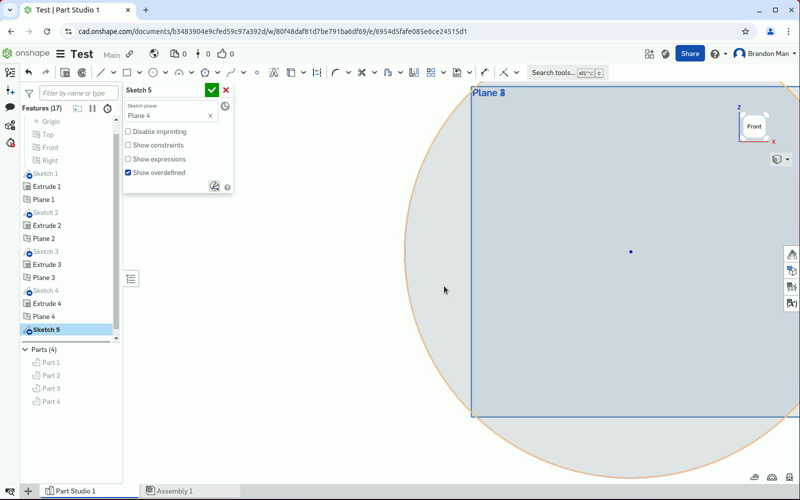
scroll(-6)
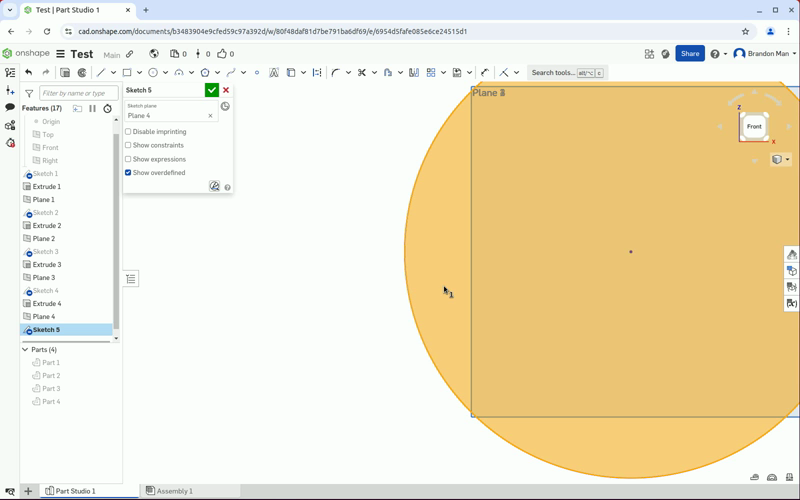
scroll(-6)
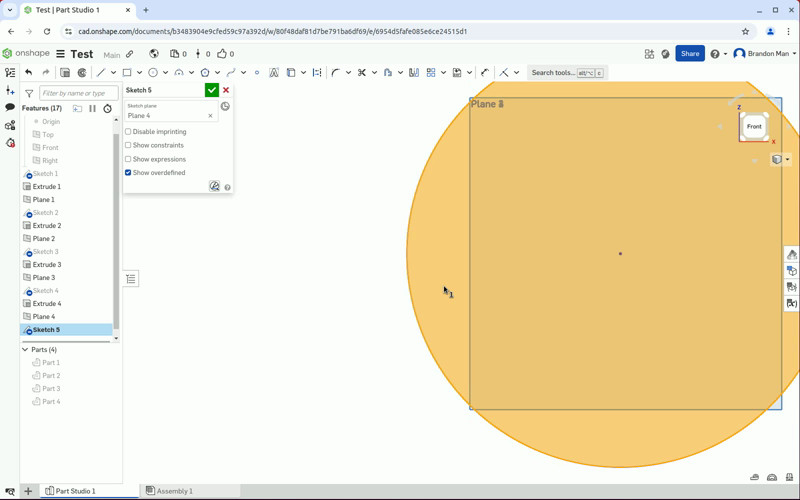
scroll(-6)
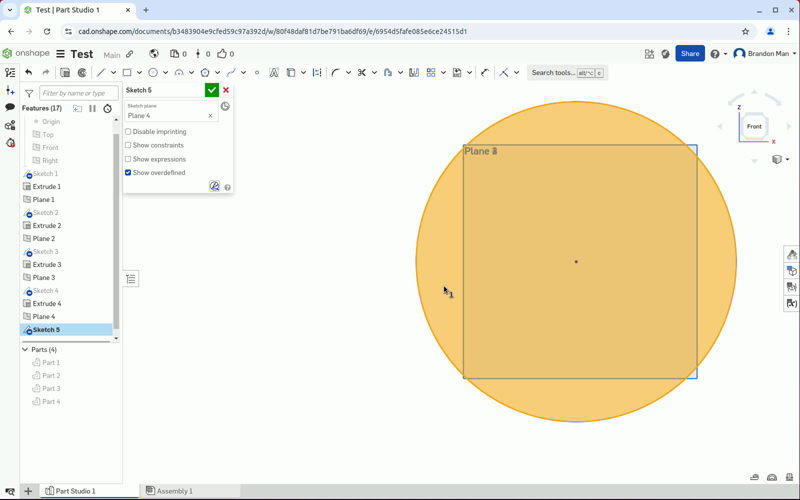
scroll(-6)
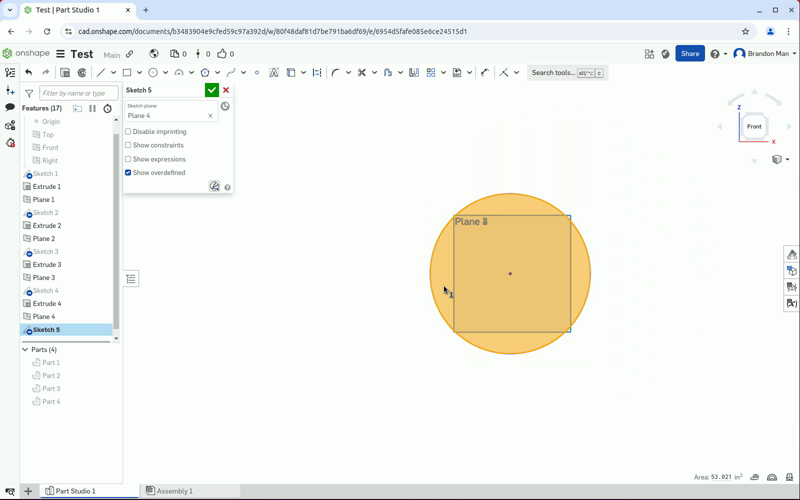
scroll(-6)
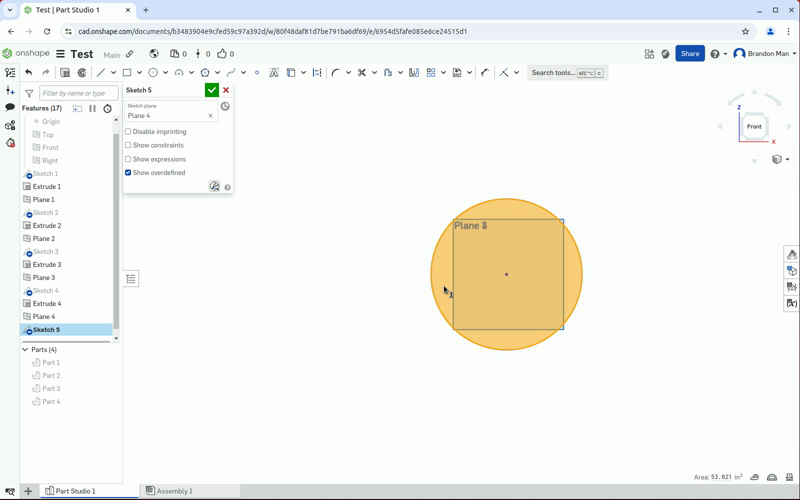
scroll(-6)
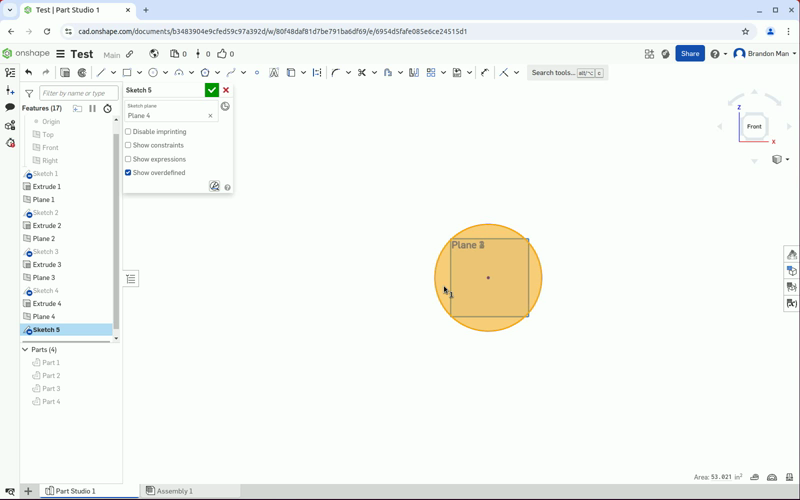
scroll(-6)
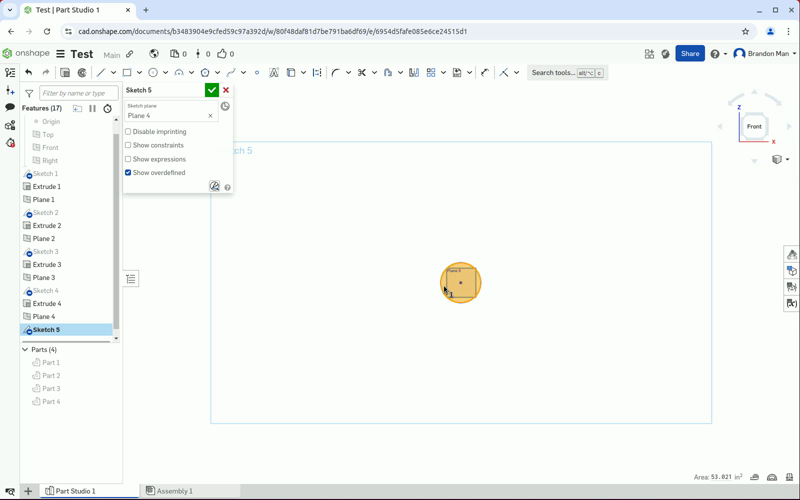
mouse_move(73, 352)
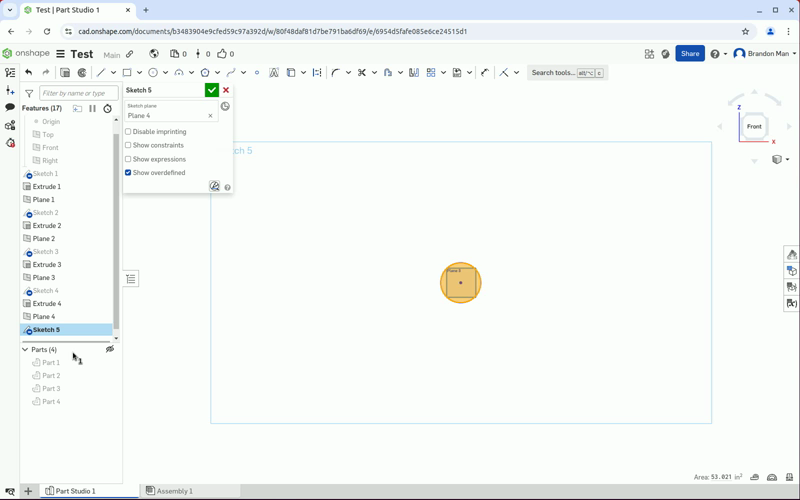
key(shift+y)
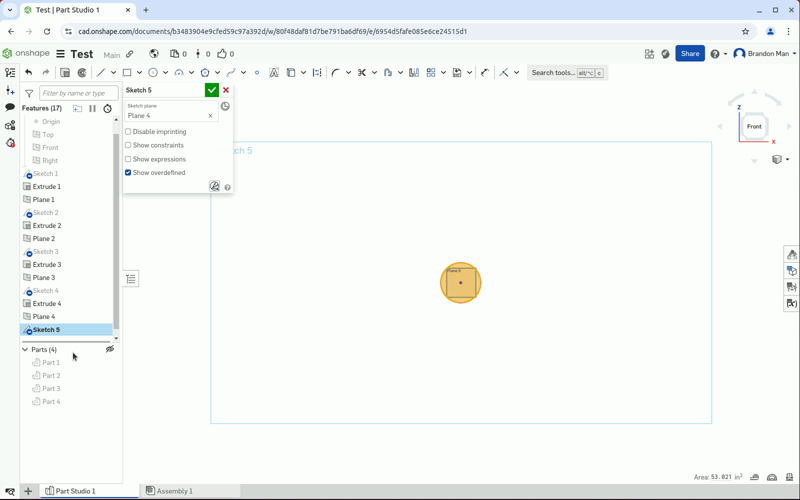
key(shift+e)
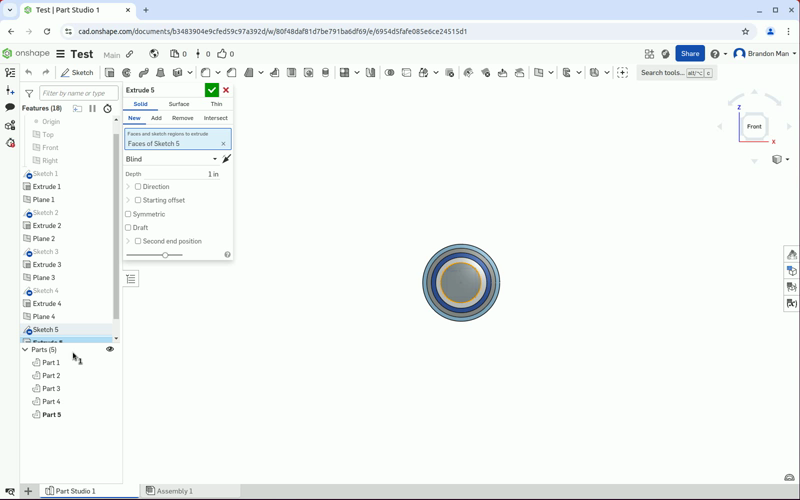
mouse_move(143, 106)
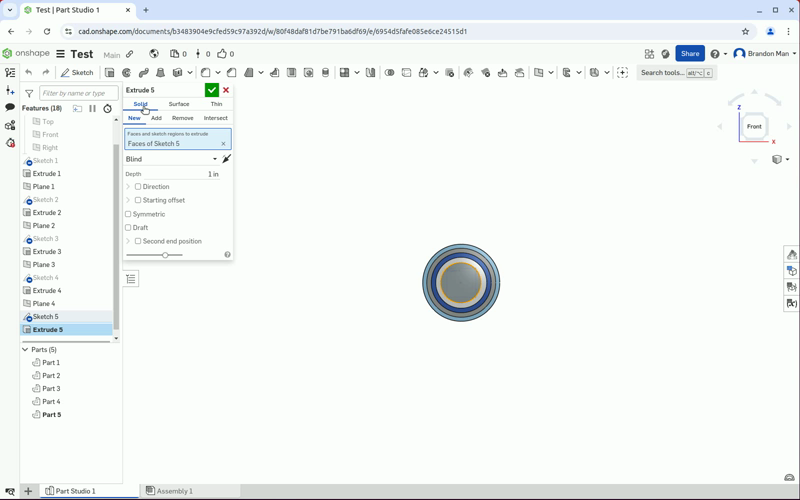
click(143, 106)
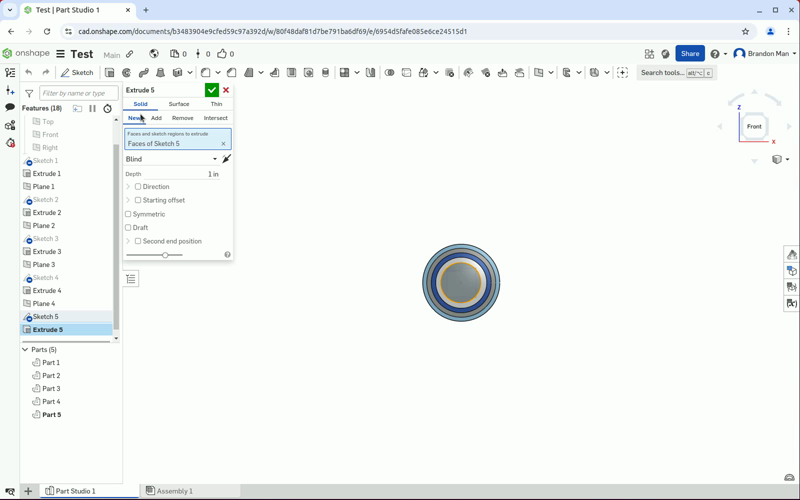
mouse_move(137, 120)
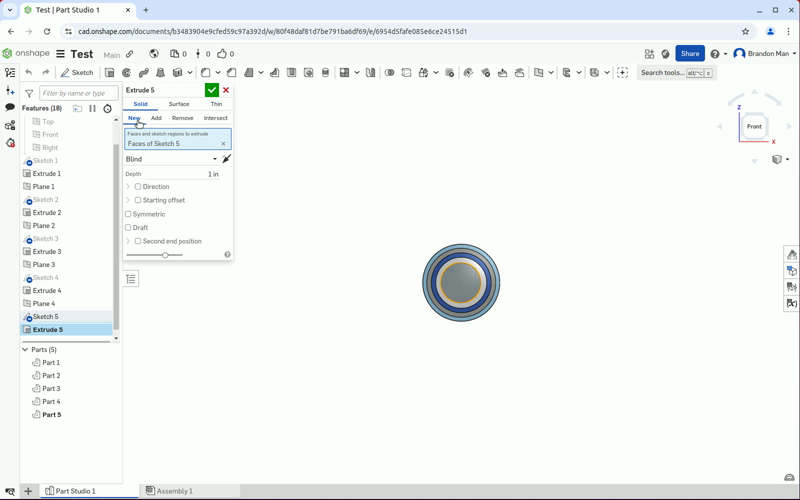
click(137, 120)
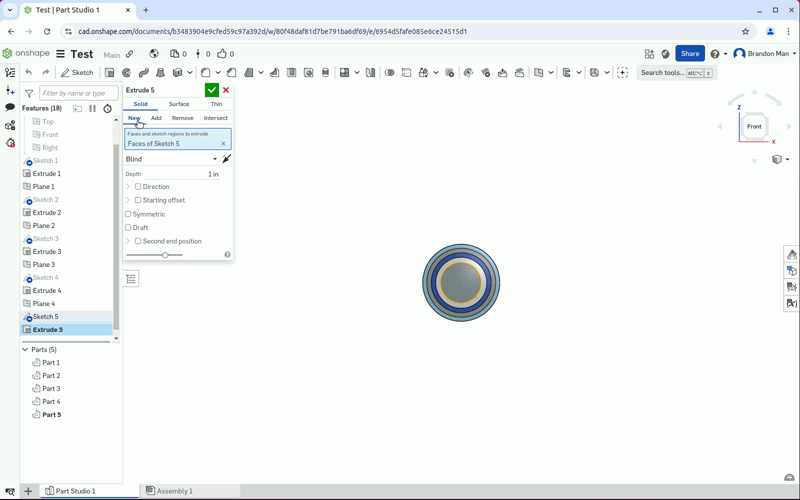
key(tab, 4)
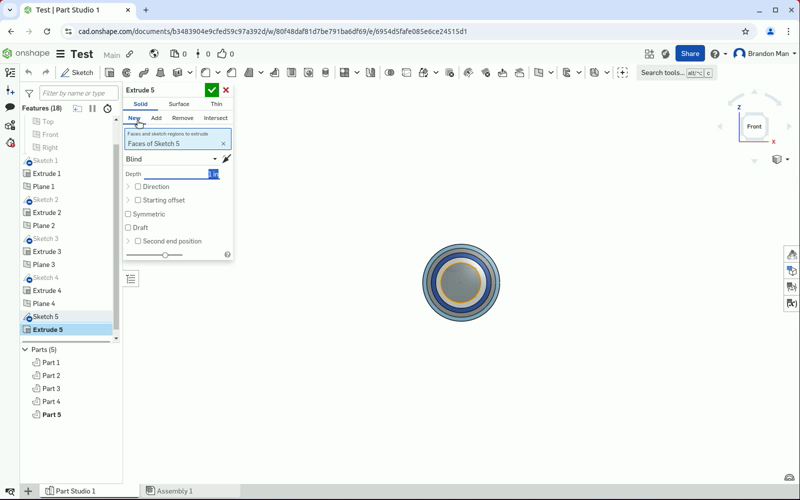
text(3.37)
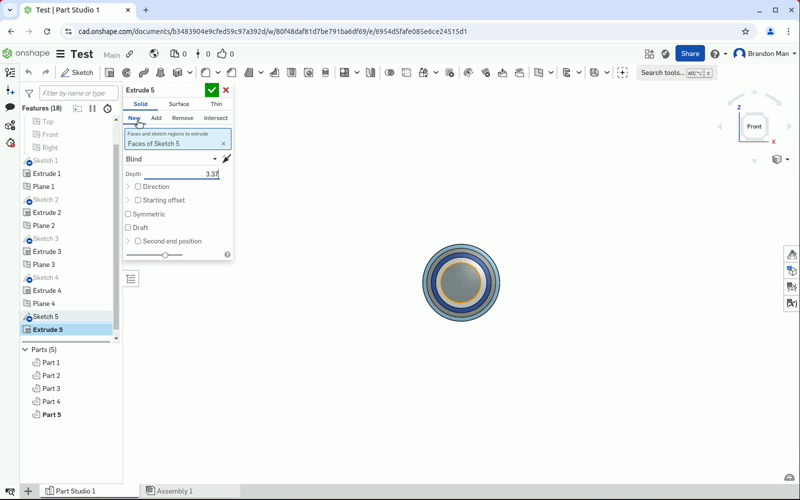
key(enter)
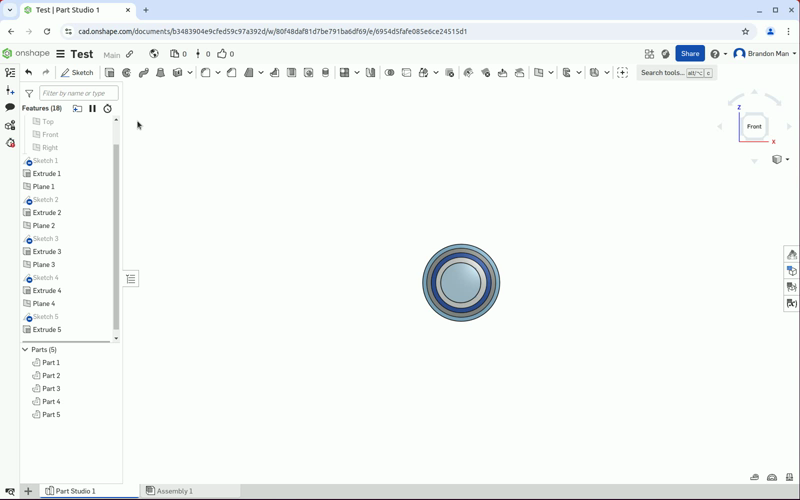
key(shift+h)
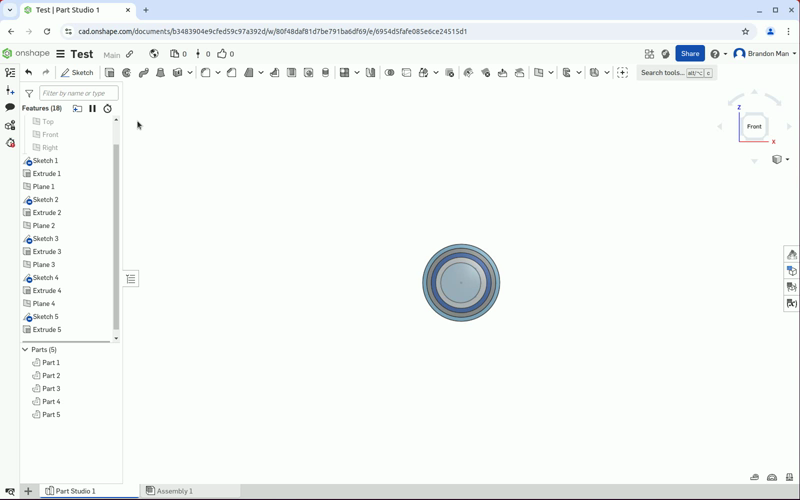
key(shift+h)
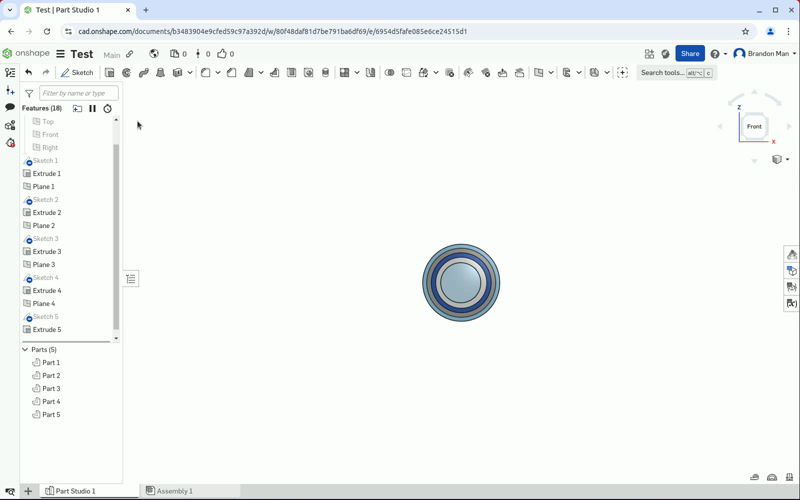
mouse_move(69, 163)
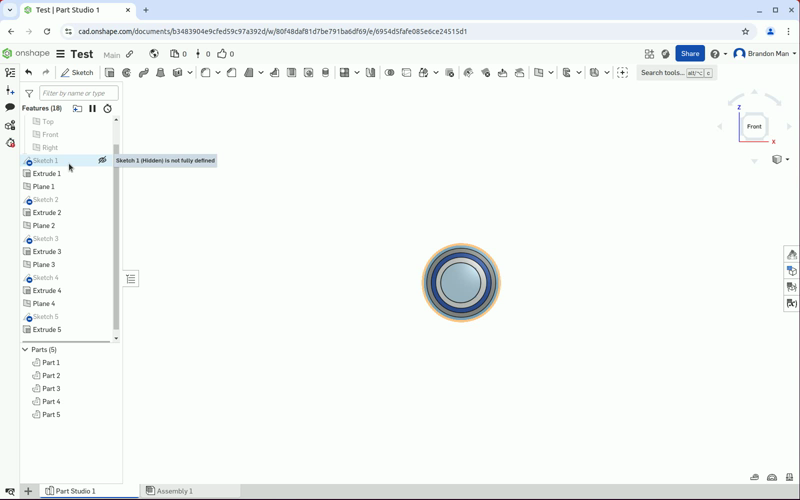
click(69, 163)
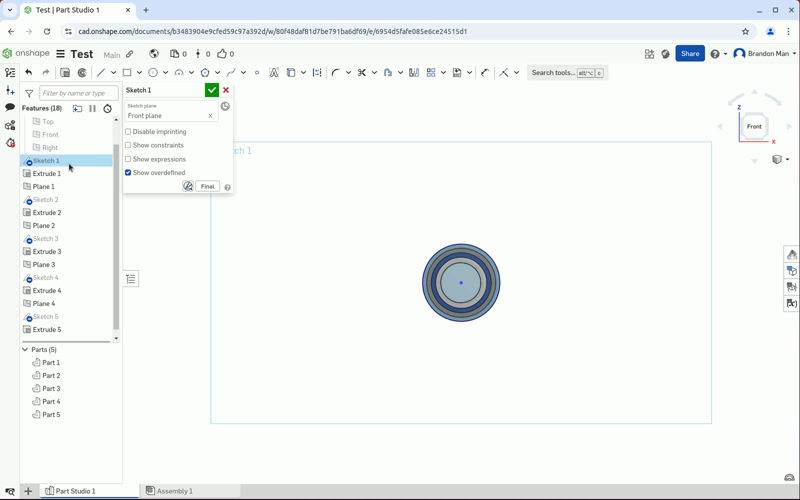
mouse_move(229, 92)
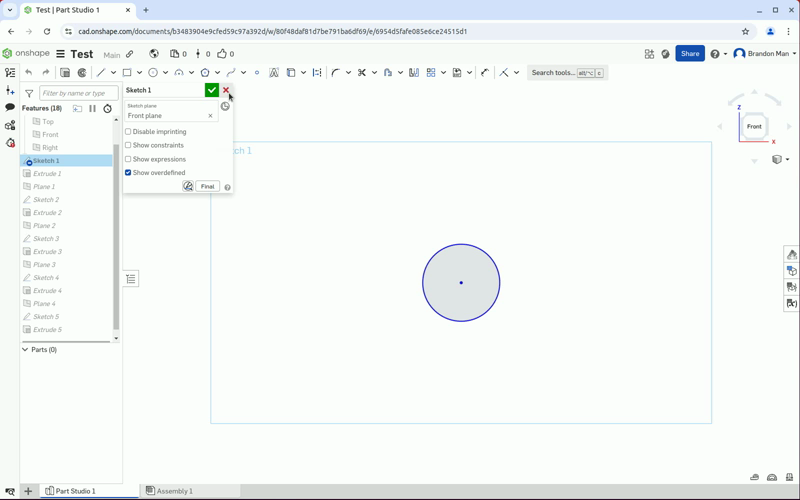
click(229, 92)
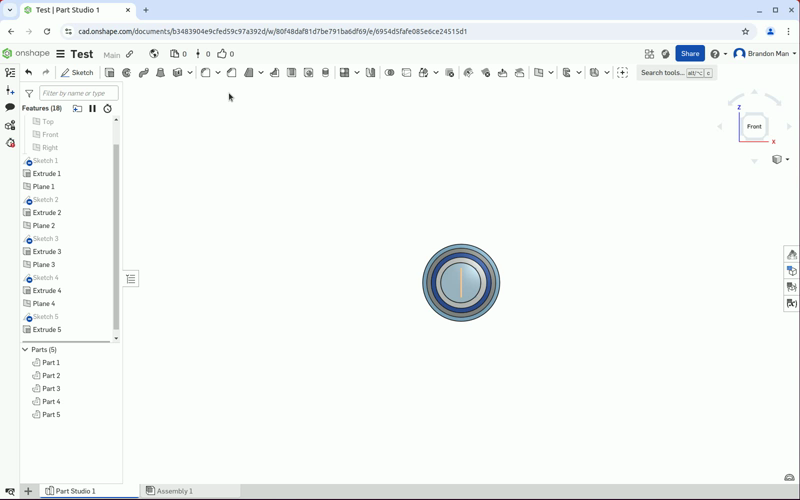
mouse_move(541, 75)
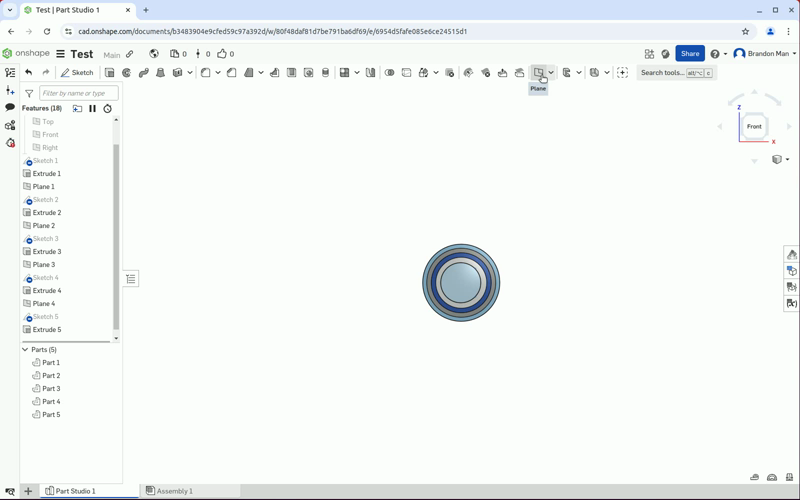
click(541, 75)
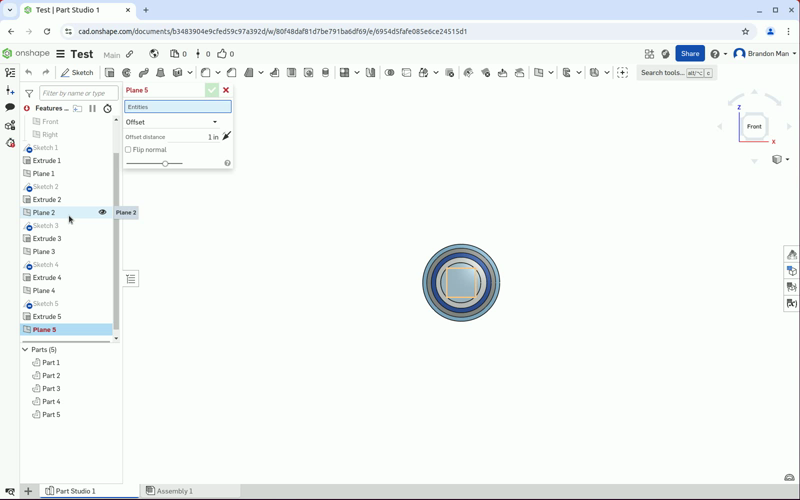
scroll(3)
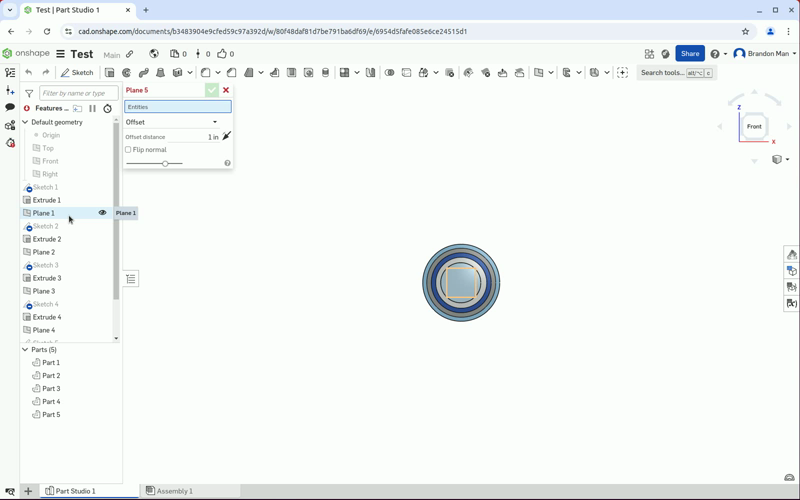
mouse_move(69, 163)
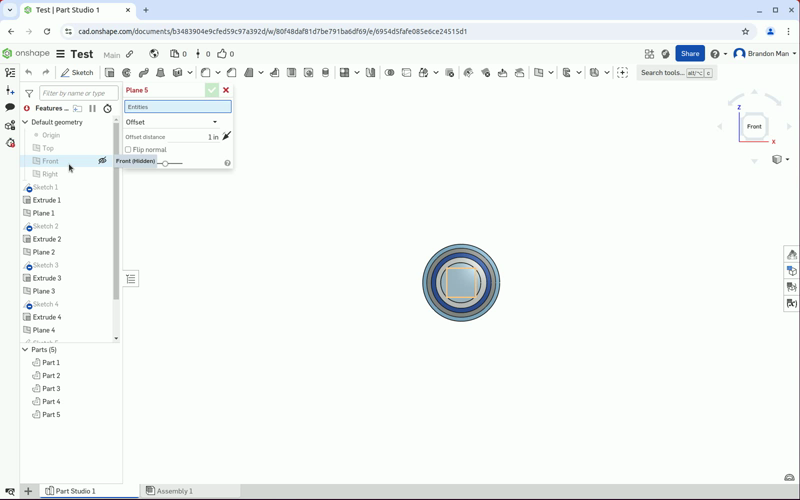
click(69, 163)
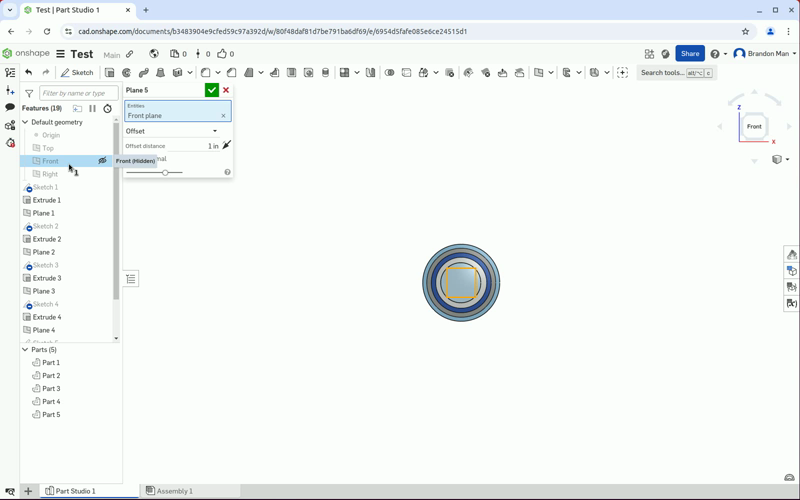
key(tab, 2)
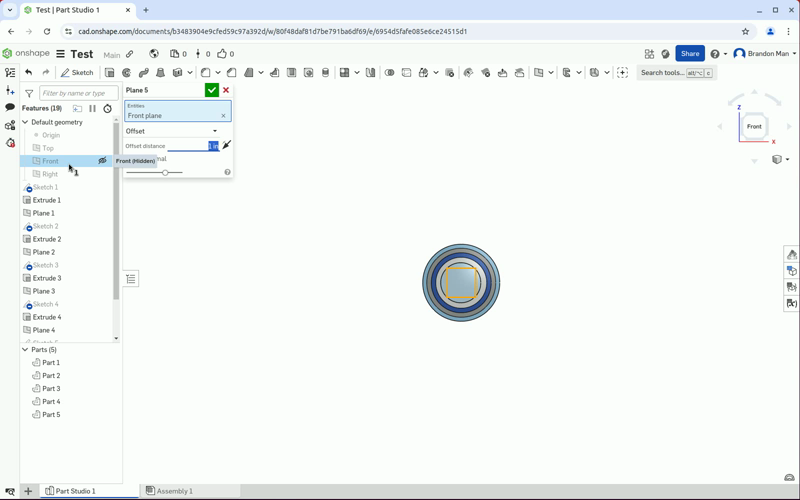
text(16.607)
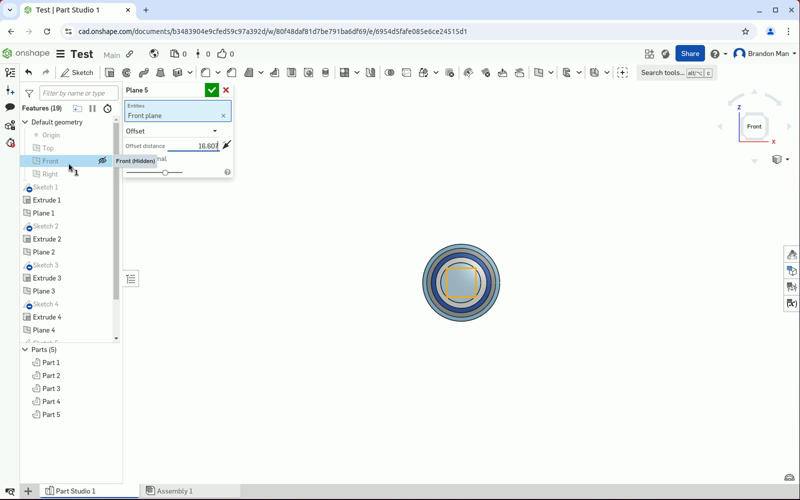
key(enter, 2)
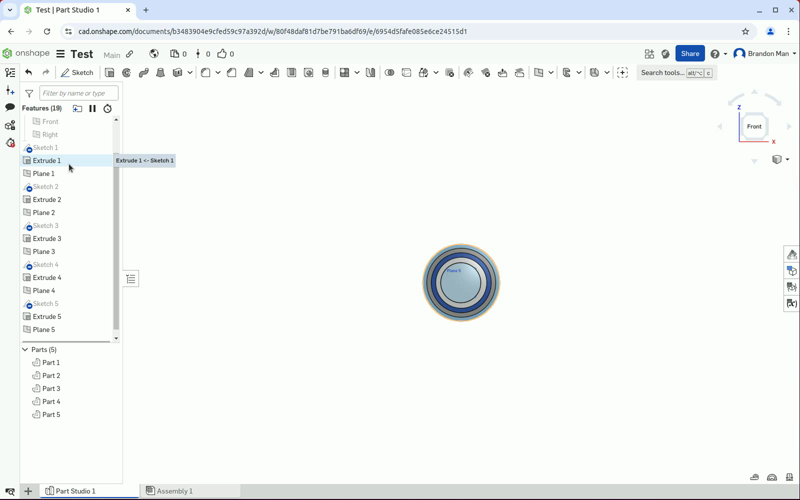
key(shift+s)
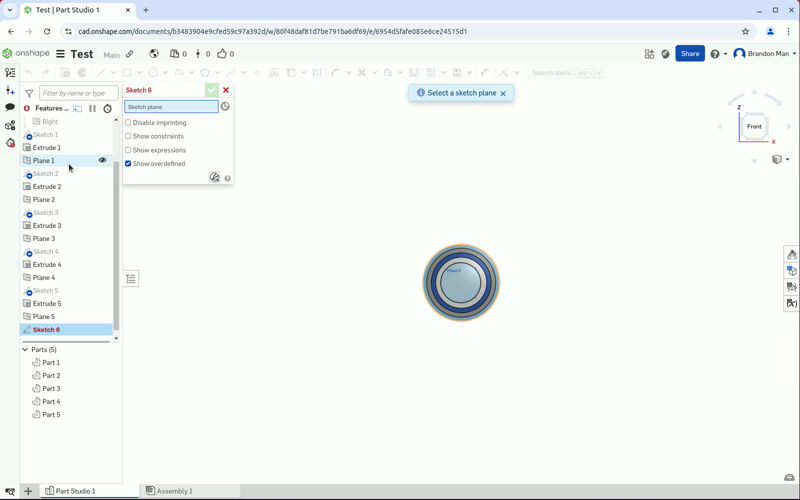
mouse_move(69, 319)
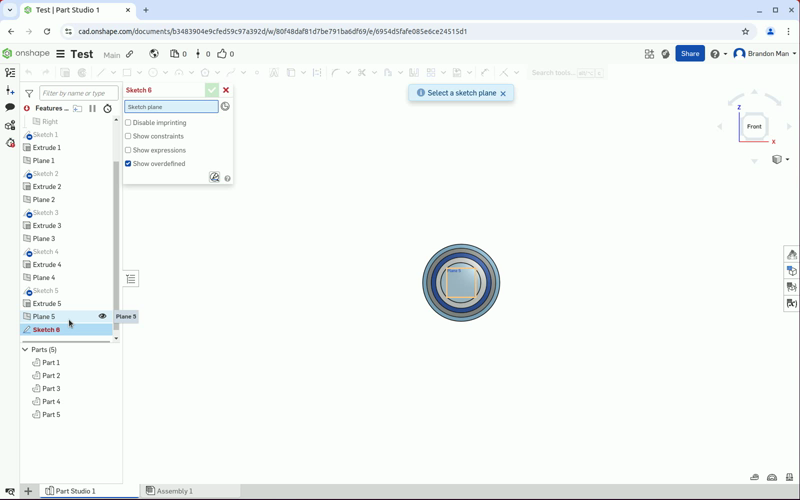
click(69, 319)
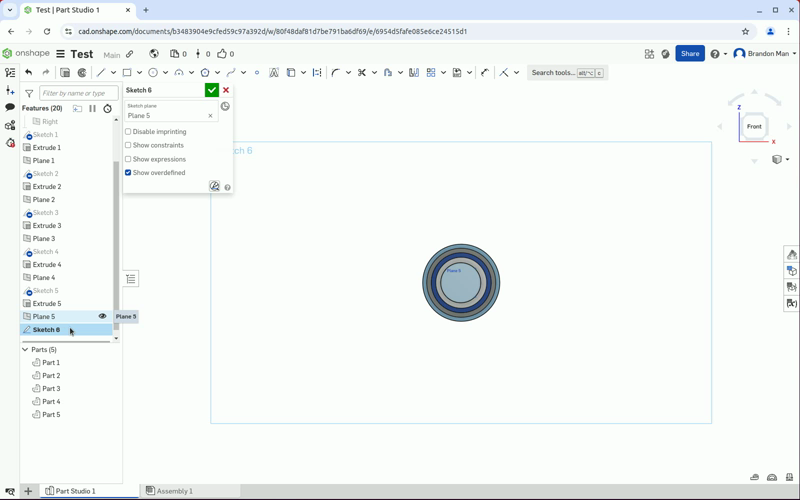
mouse_move(73, 352)
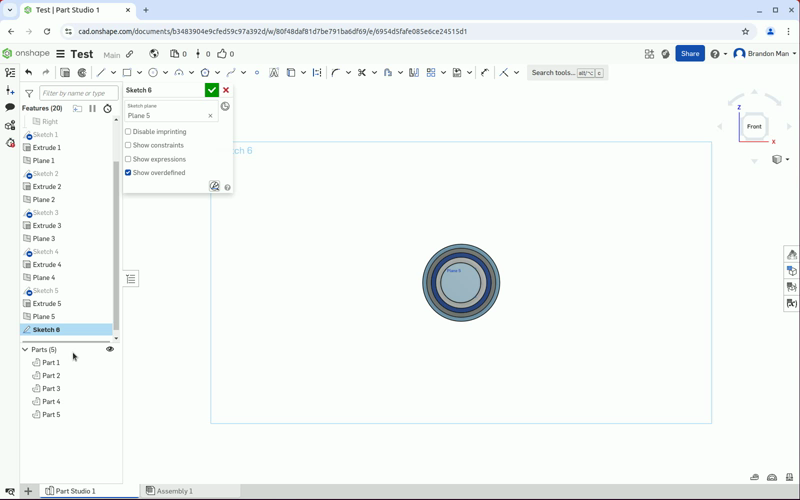
key(y)
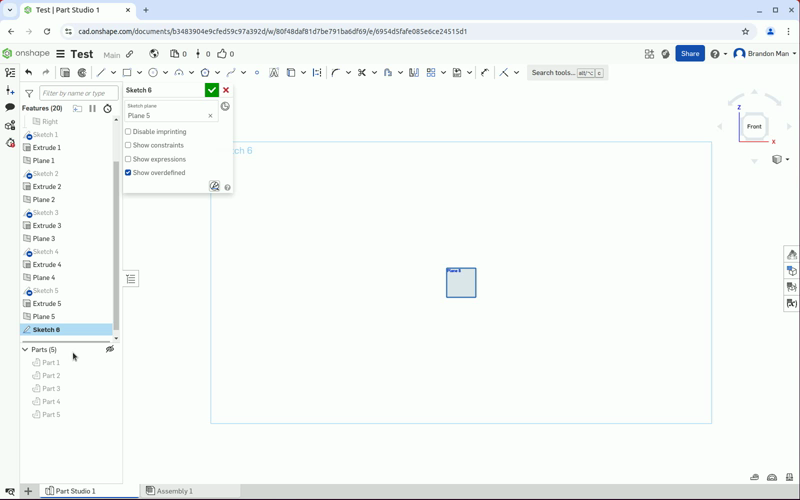
key(c)
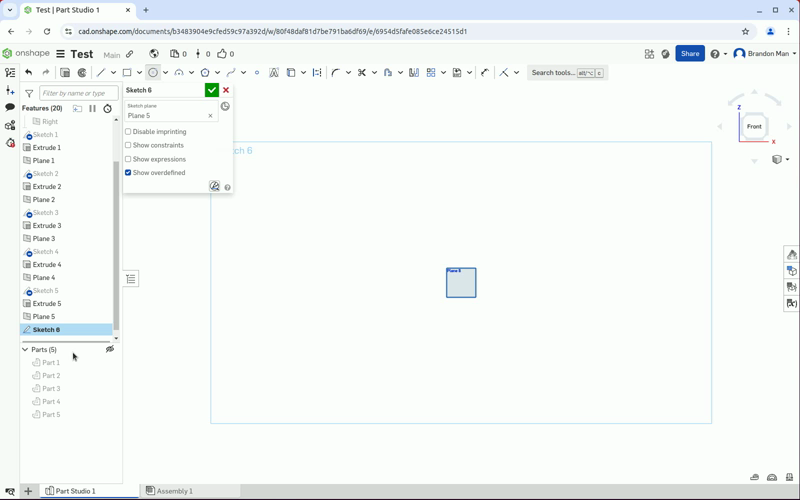
key_down(shift)
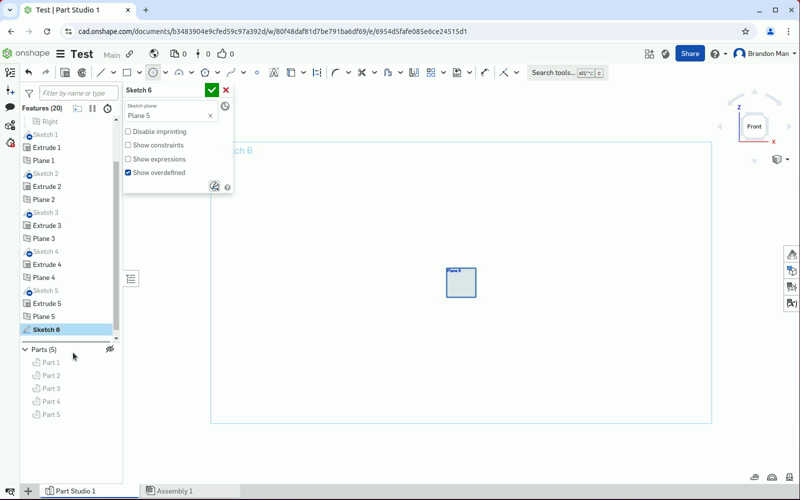
mouse_move(461, 282)
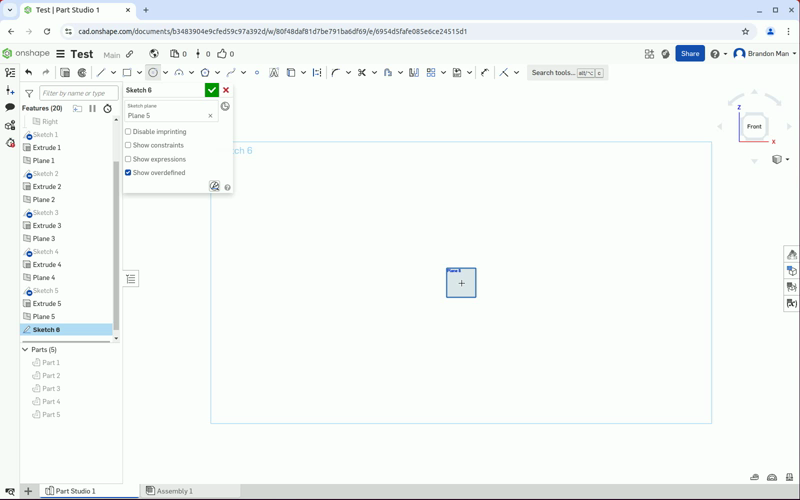
click(461, 282)
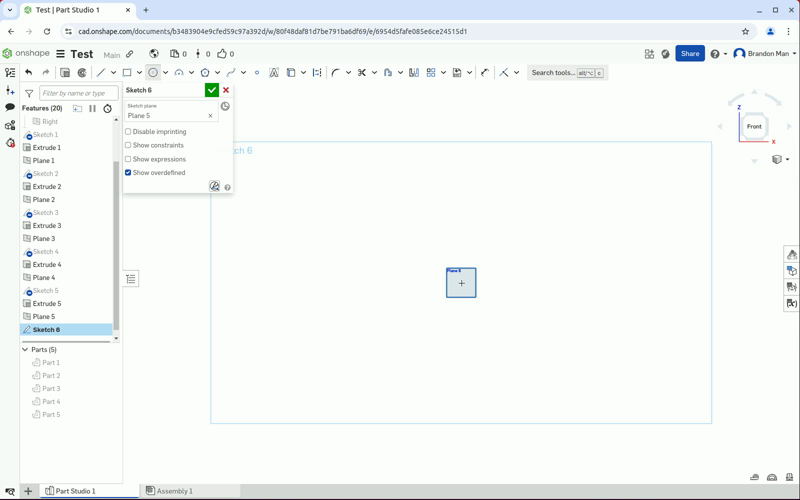
key_up(shift)
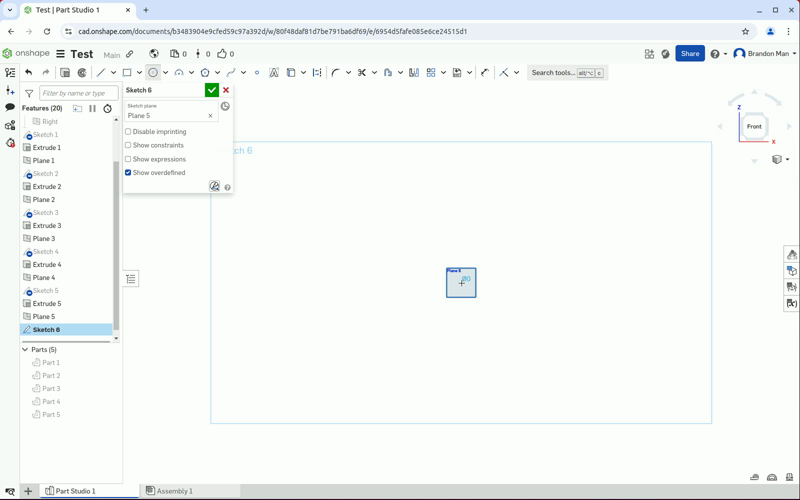
mouse_move(477, 282)
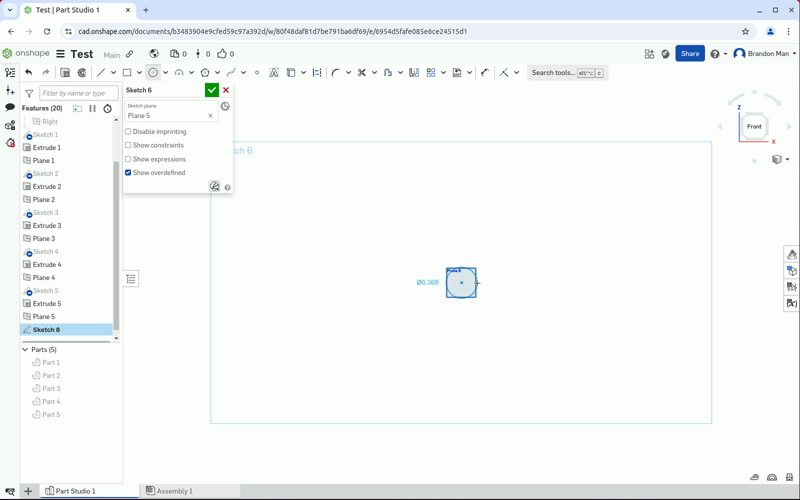
click(477, 282)
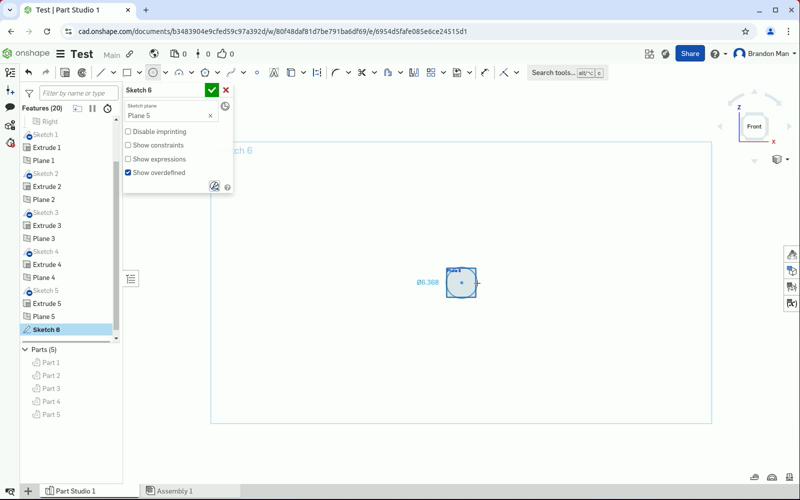
key(esc)
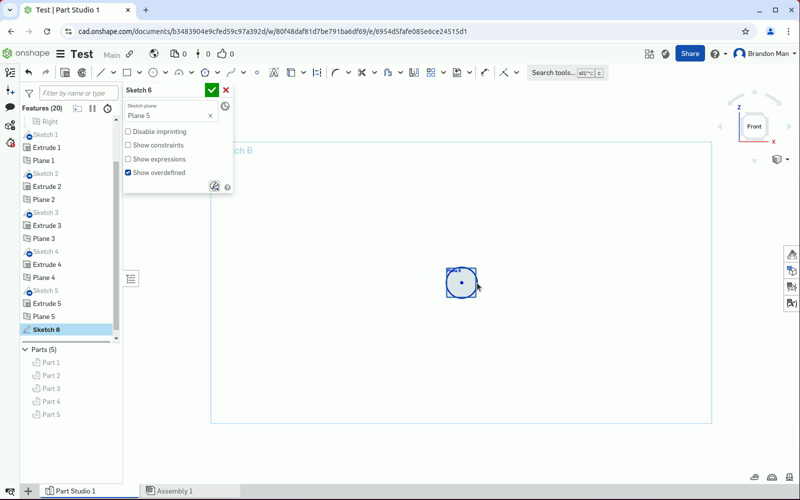
mouse_move(475, 287)
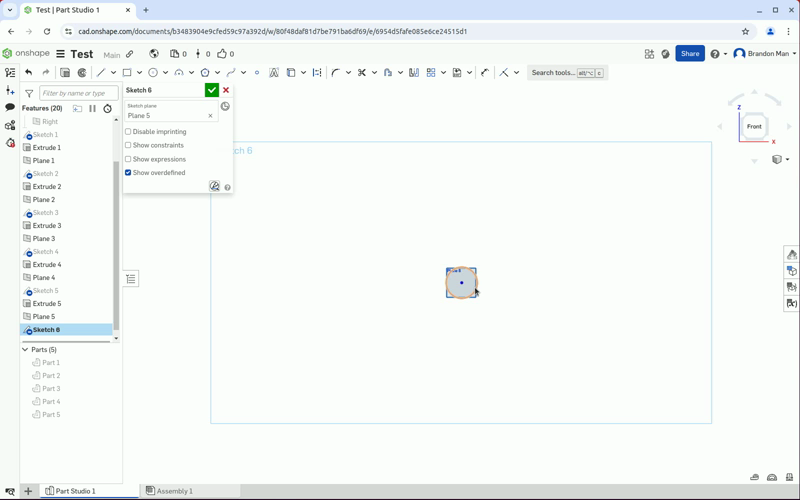
scroll(6)
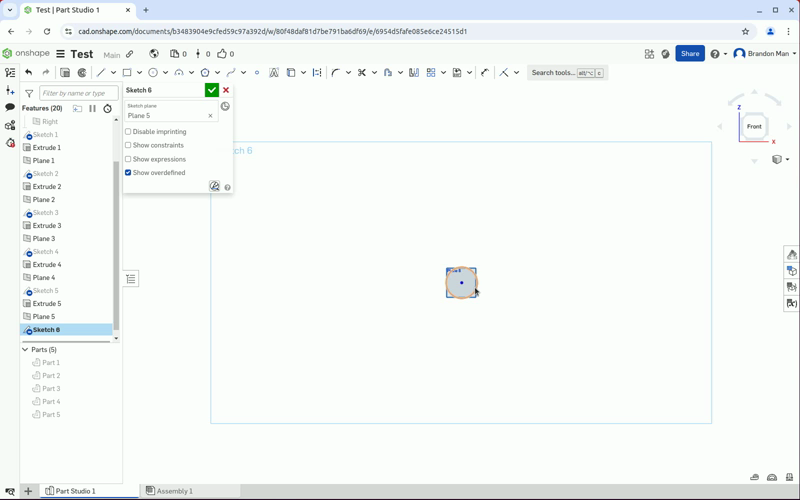
scroll(6)
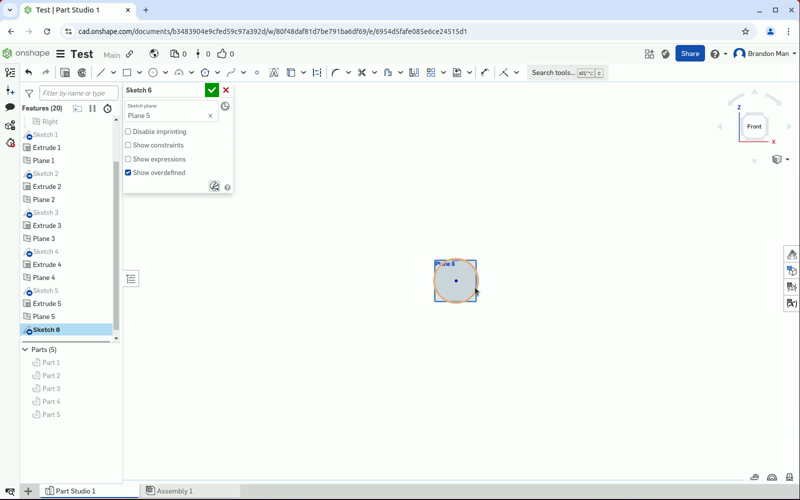
scroll(6)
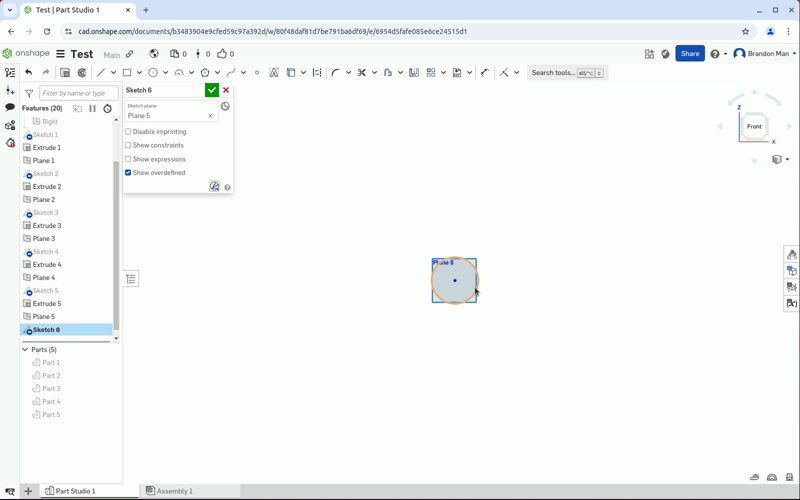
scroll(6)
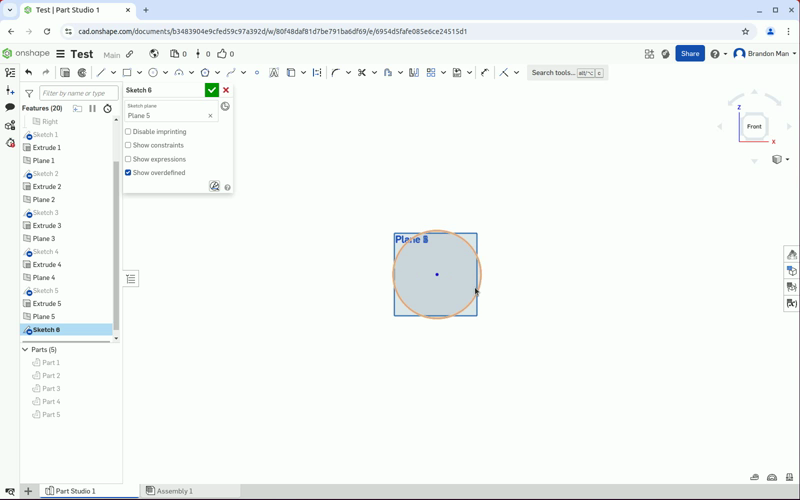
scroll(6)
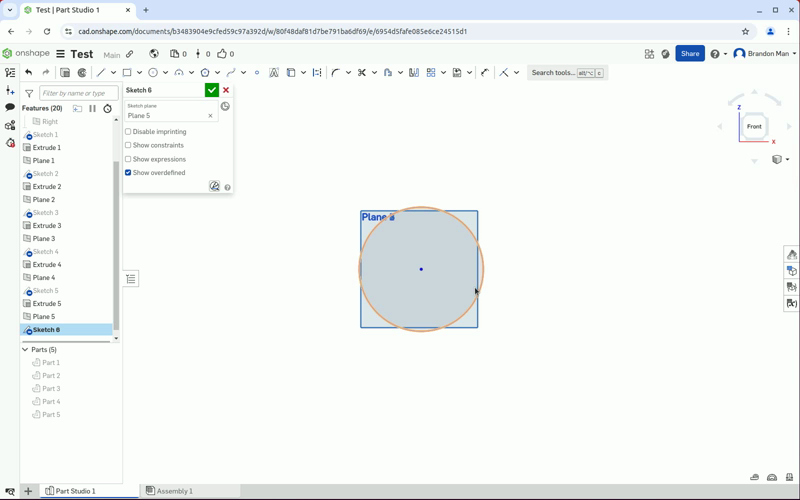
scroll(6)
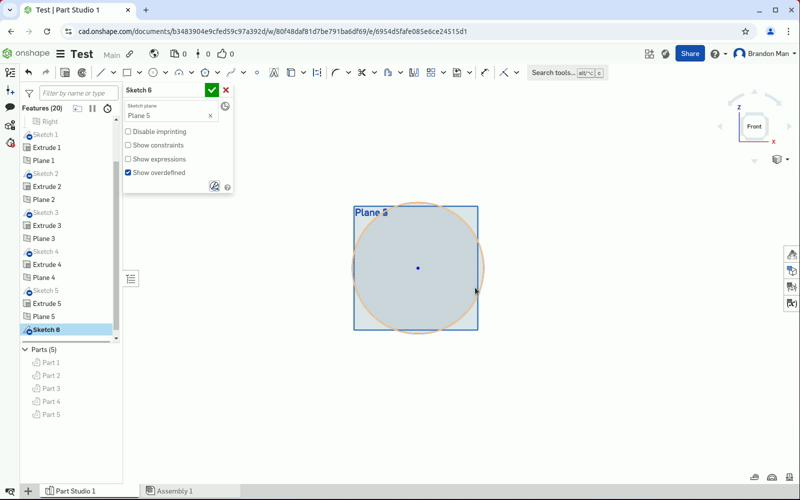
scroll(6)
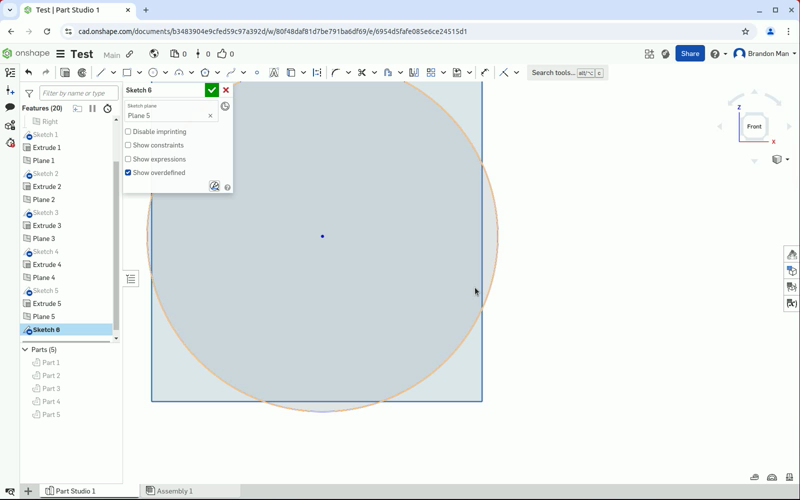
click(475, 287)
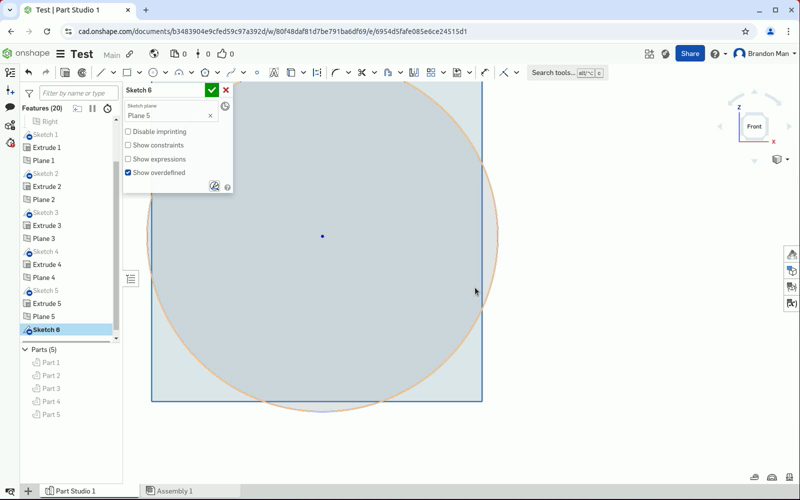
scroll(-6)
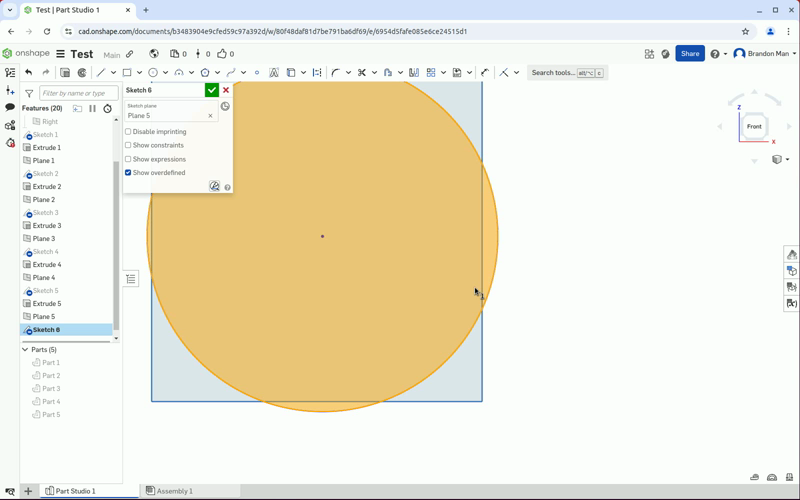
scroll(-6)
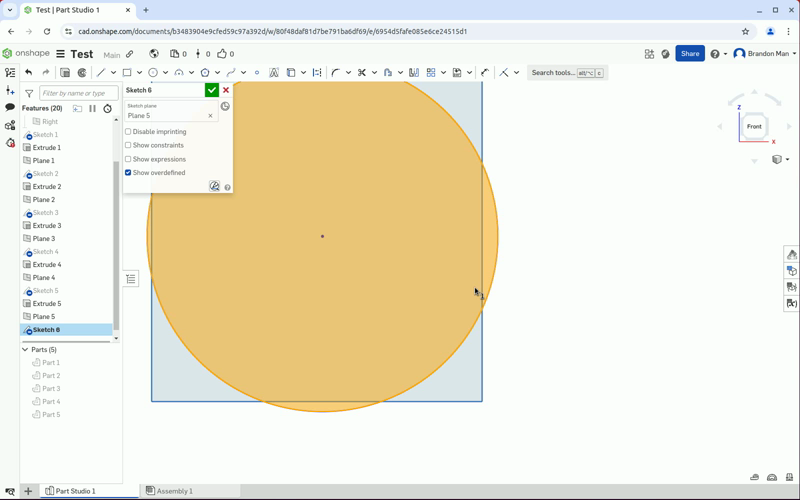
scroll(-6)
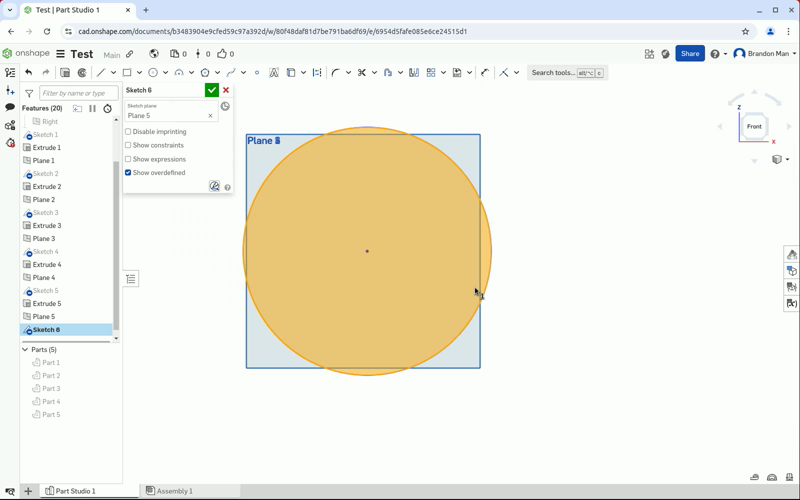
scroll(-6)
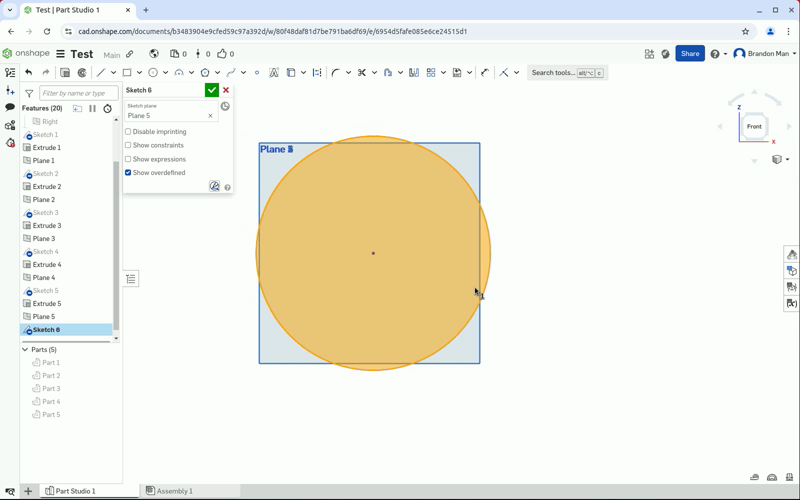
scroll(-6)
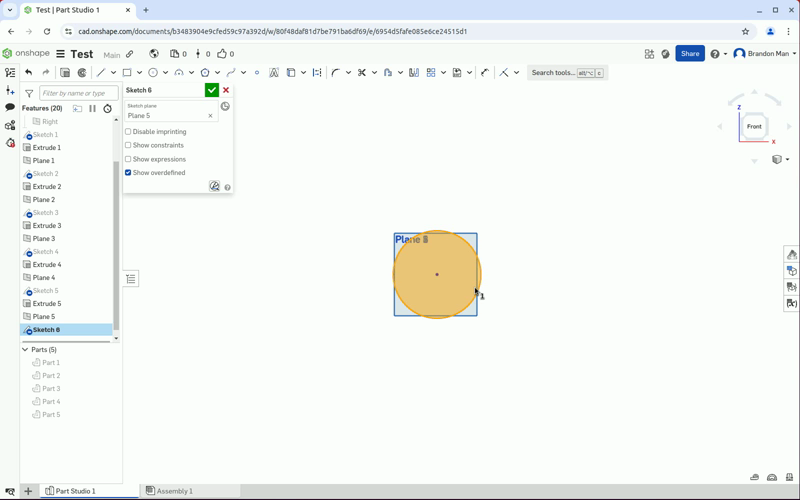
scroll(-6)
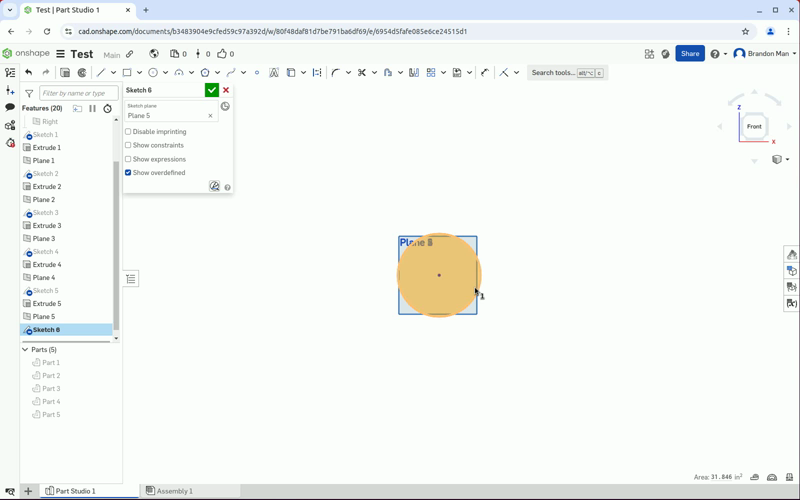
scroll(-6)
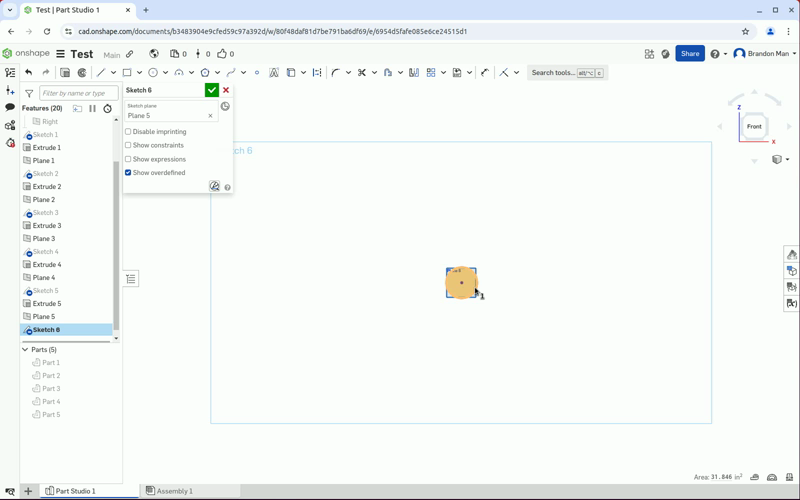
mouse_move(73, 352)
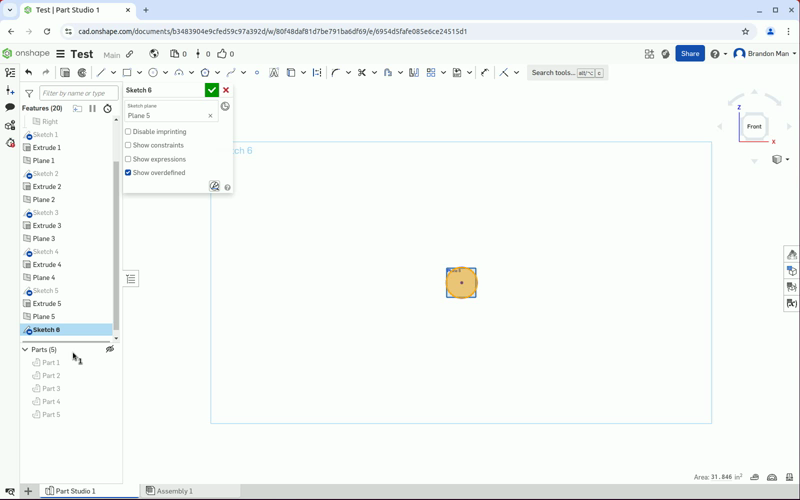
key(shift+y)
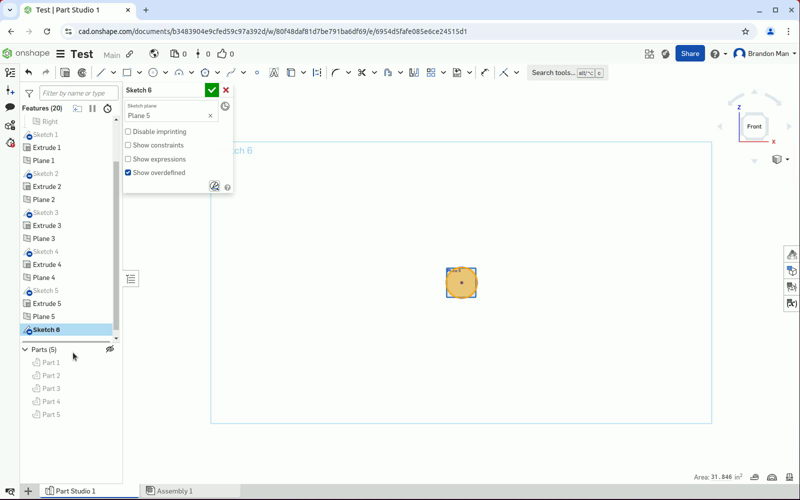
key(shift+e)
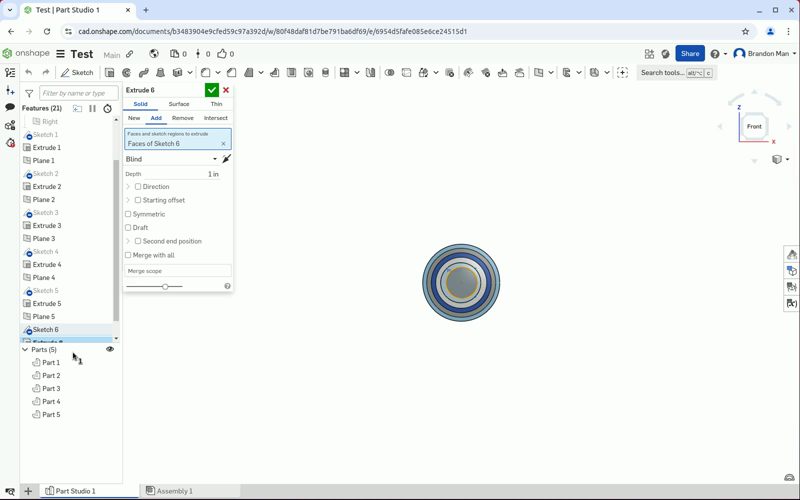
mouse_move(143, 106)
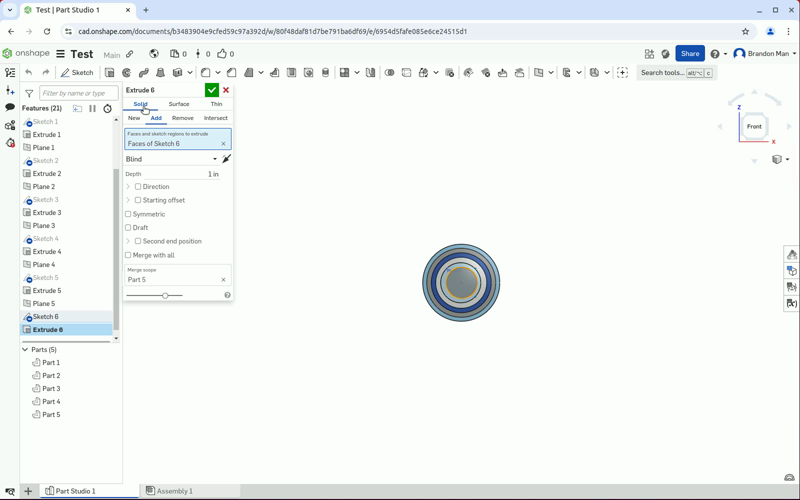
click(143, 106)
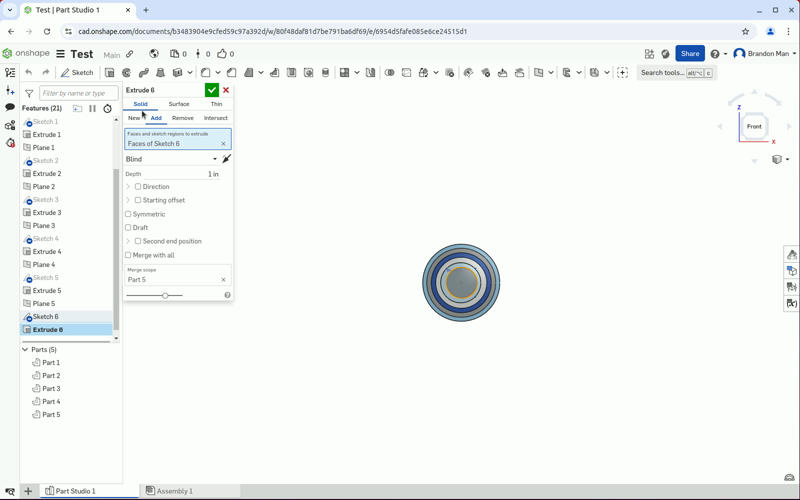
mouse_move(137, 120)
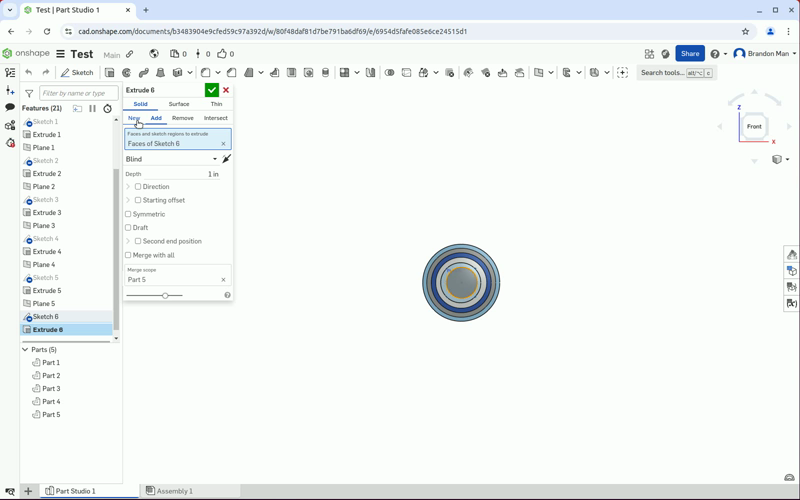
click(137, 120)
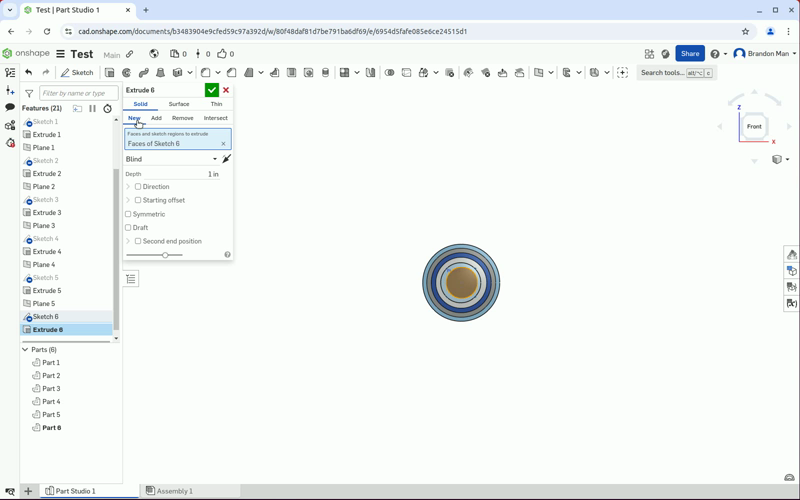
key(tab, 4)
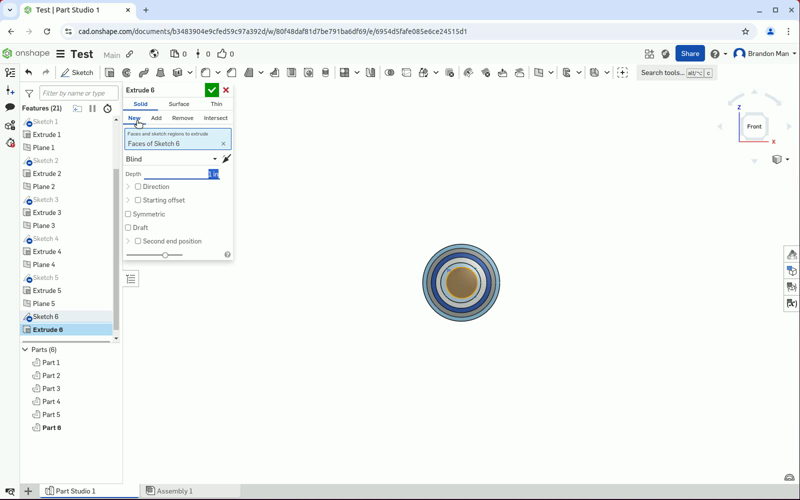
text(3.37)
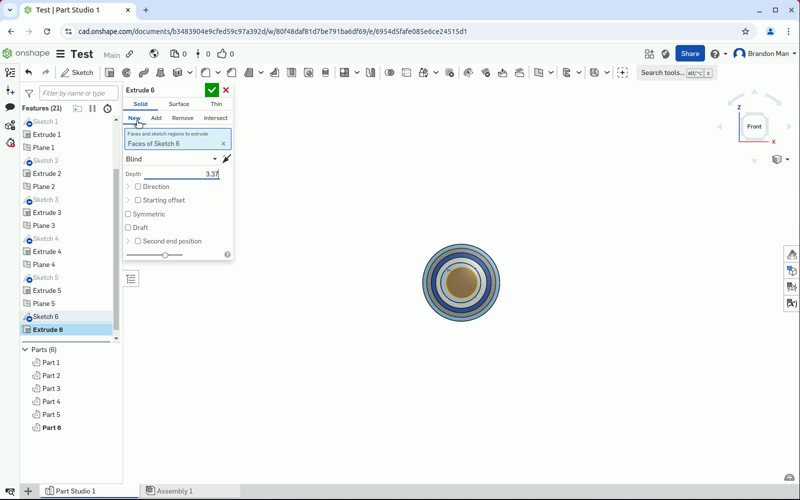
key(enter)
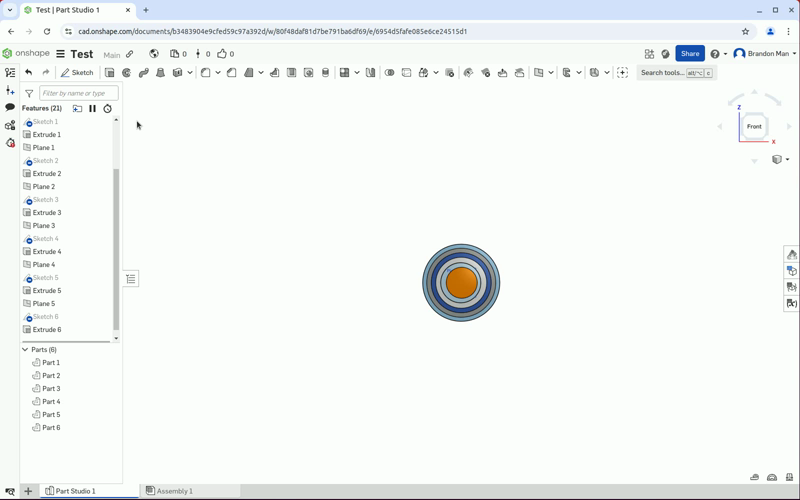
key(shift+h)
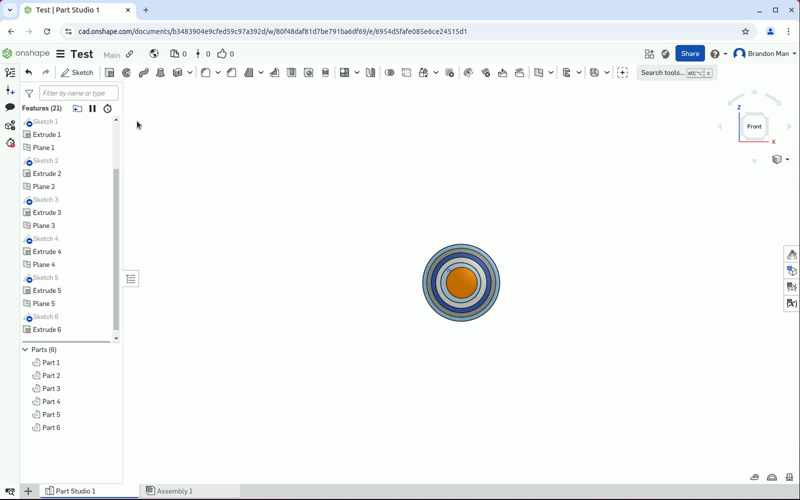
key(shift+h)
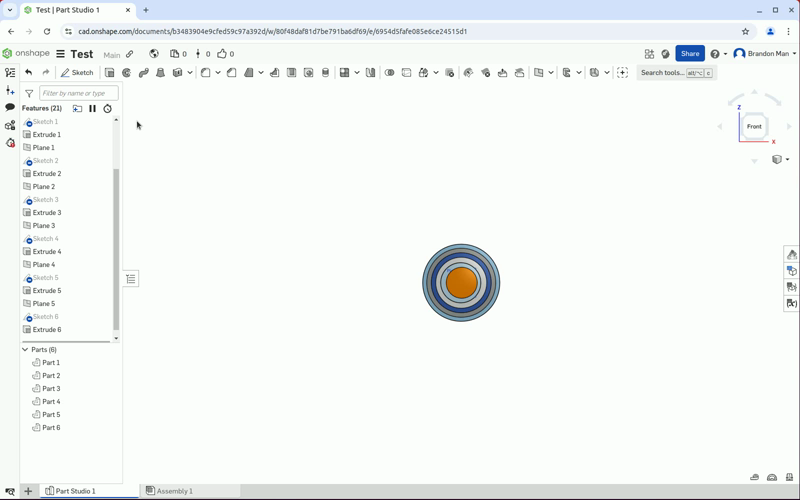
mouse_move(69, 124)
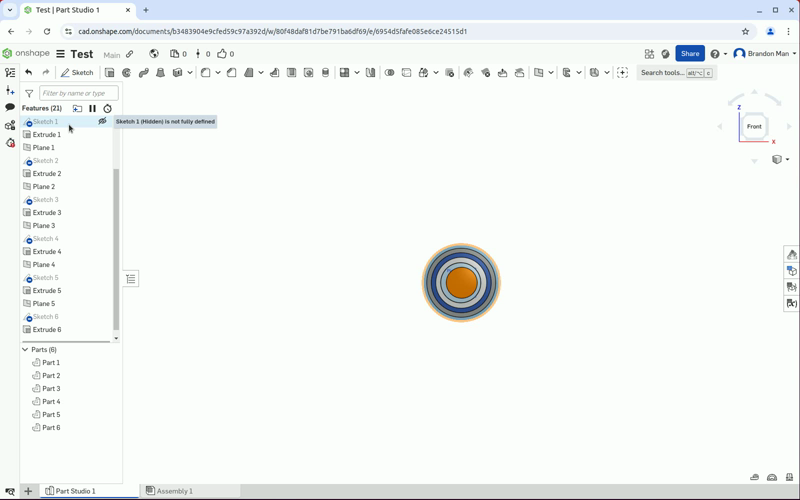
click(69, 124)
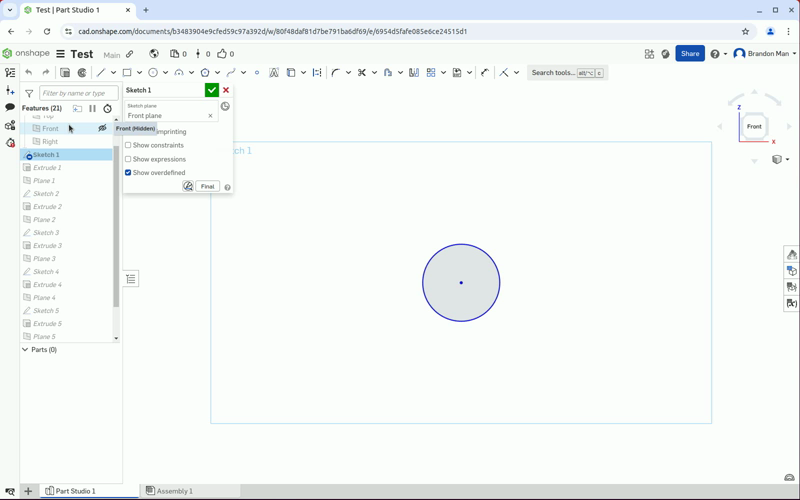
mouse_move(229, 92)
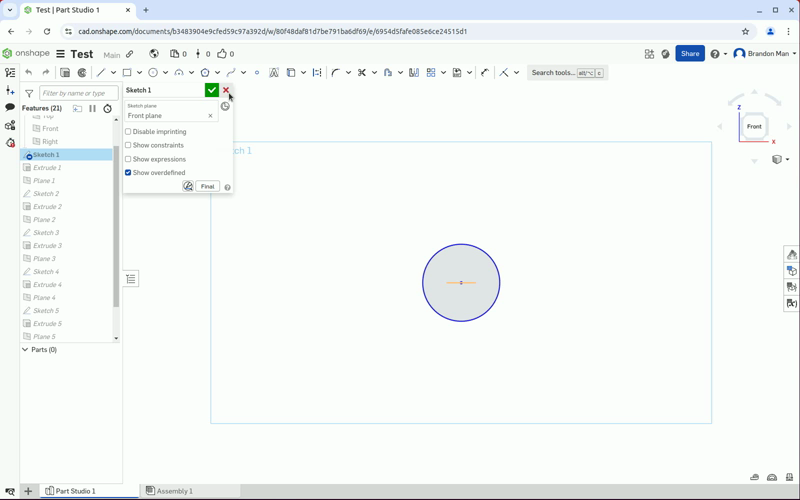
click(229, 92)
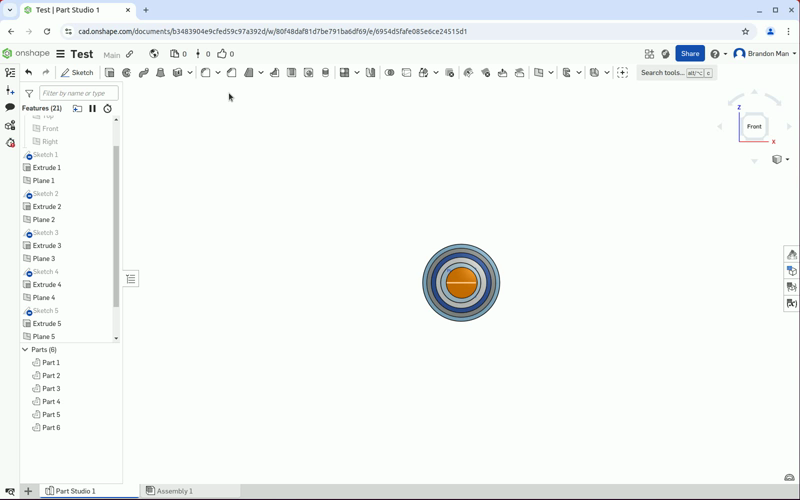
mouse_move(541, 75)
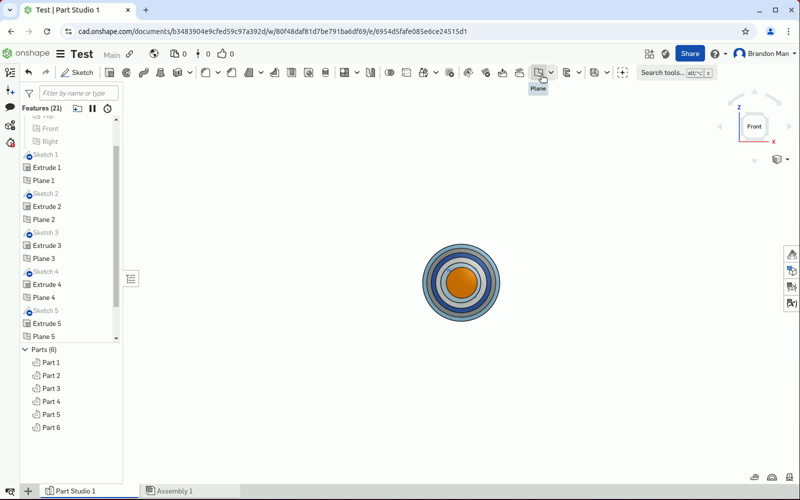
click(541, 75)
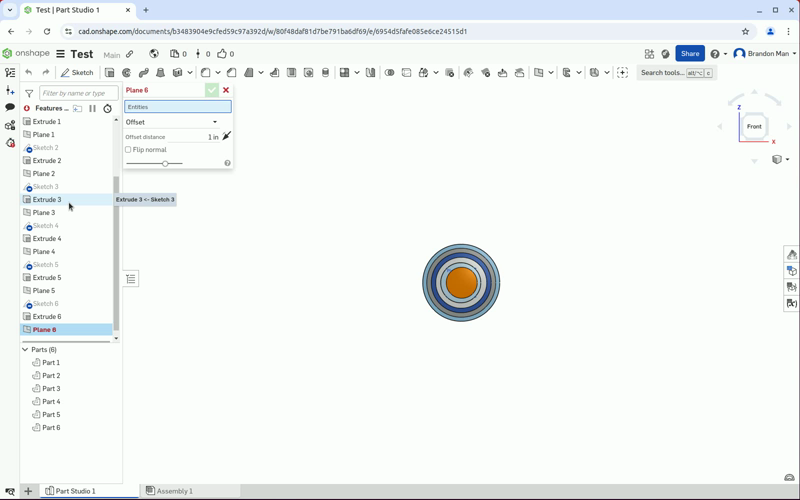
scroll(3)
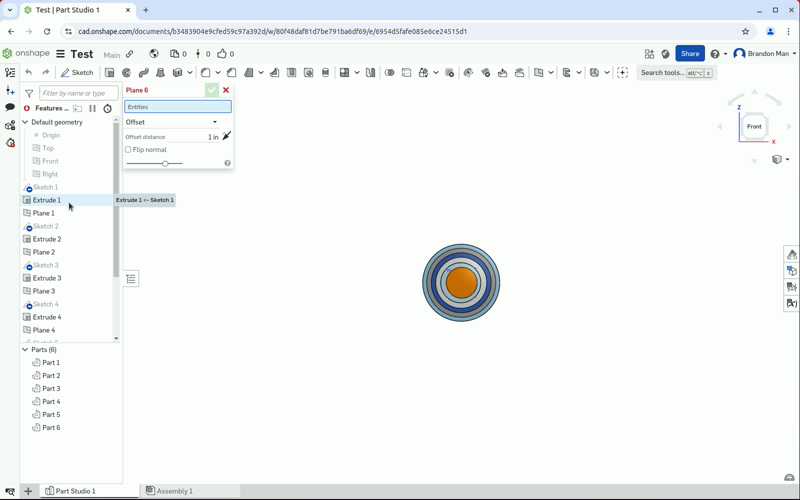
mouse_move(69, 163)
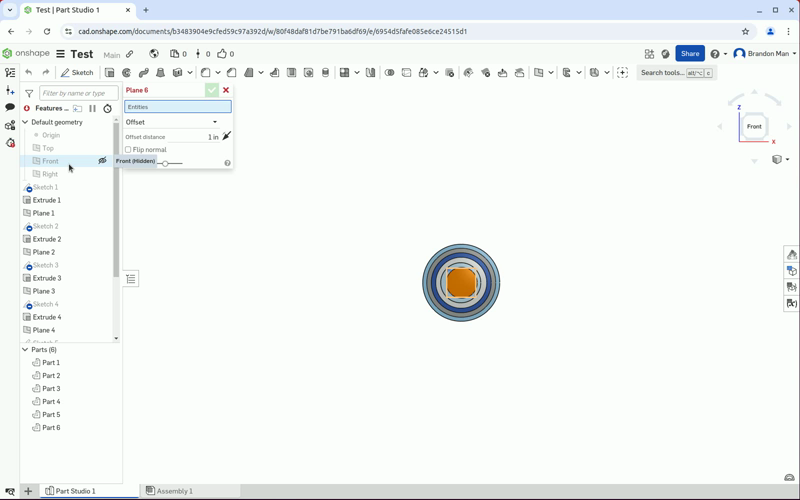
click(69, 163)
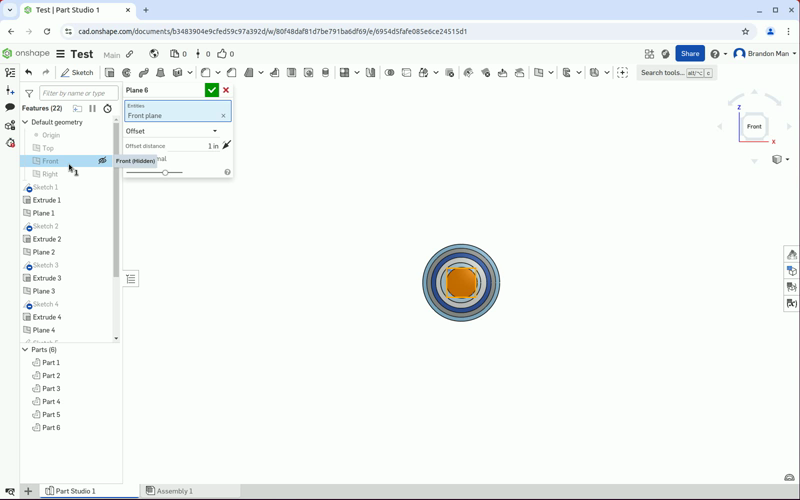
key(tab, 2)
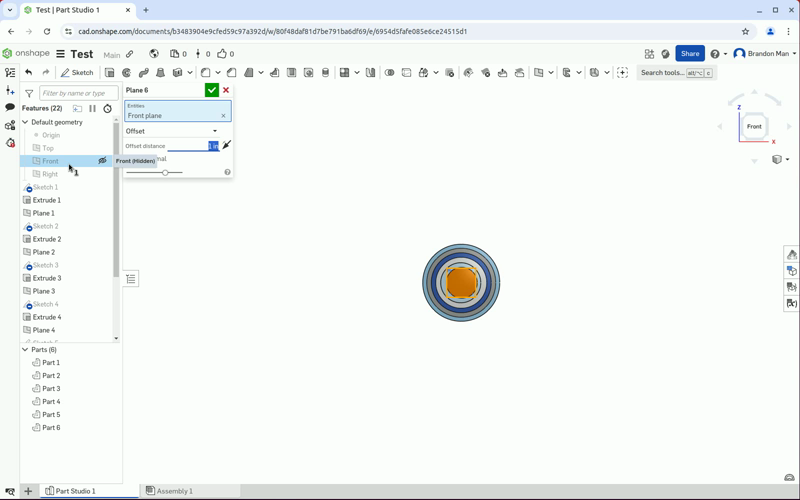
text(19.75)
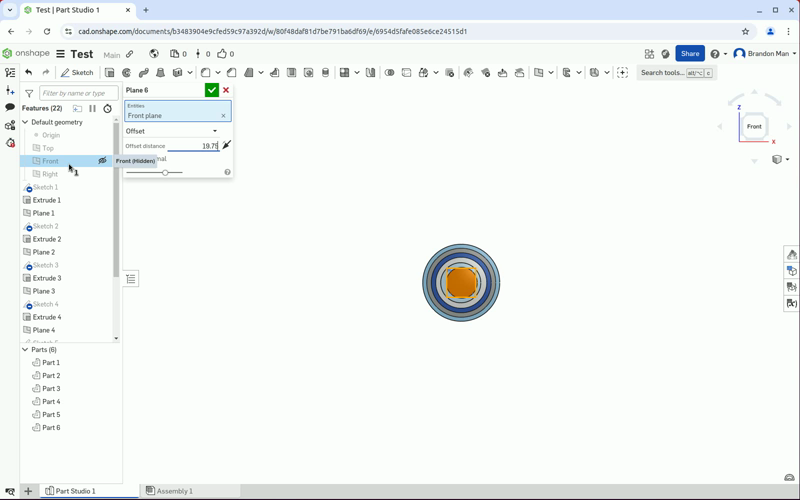
key(enter, 2)
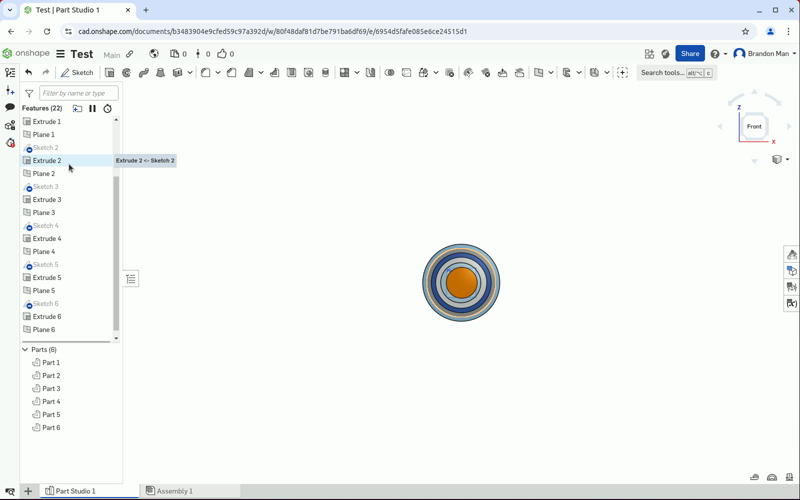
key(shift+s)
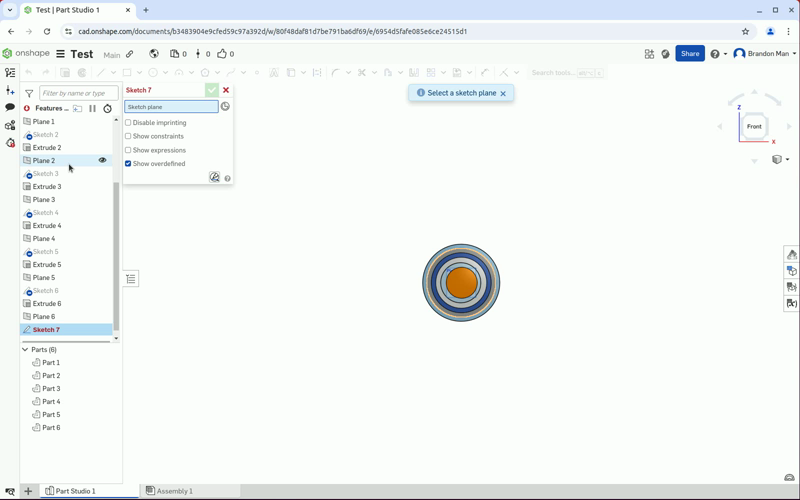
mouse_move(69, 319)
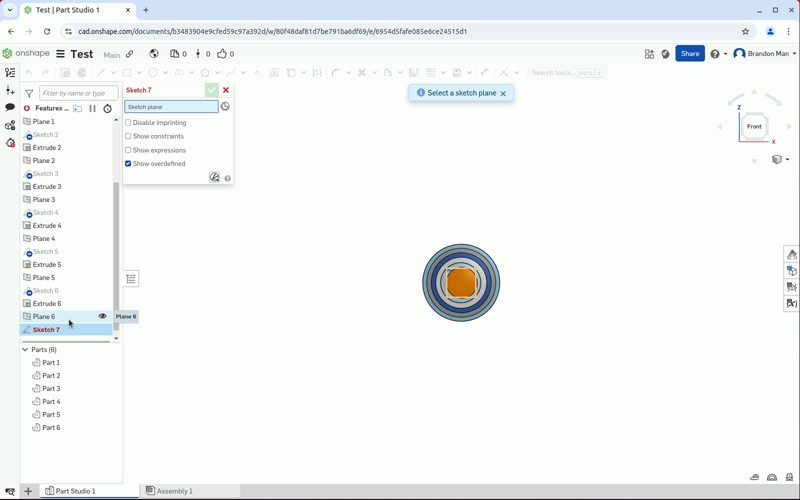
click(69, 319)
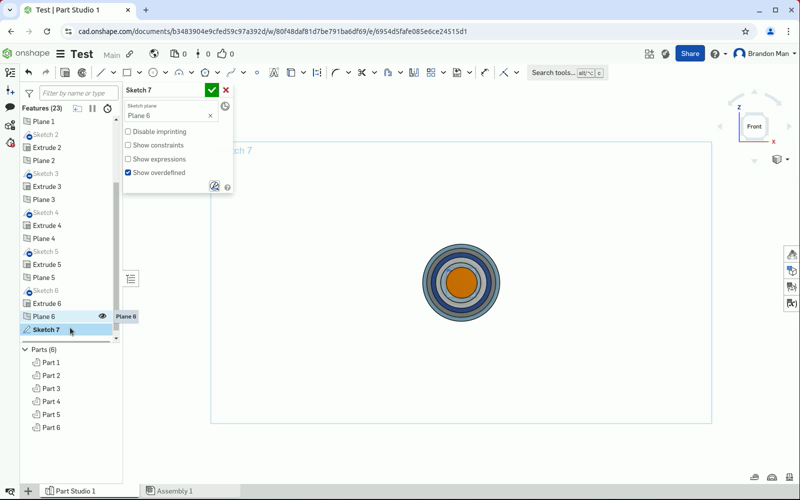
mouse_move(73, 352)
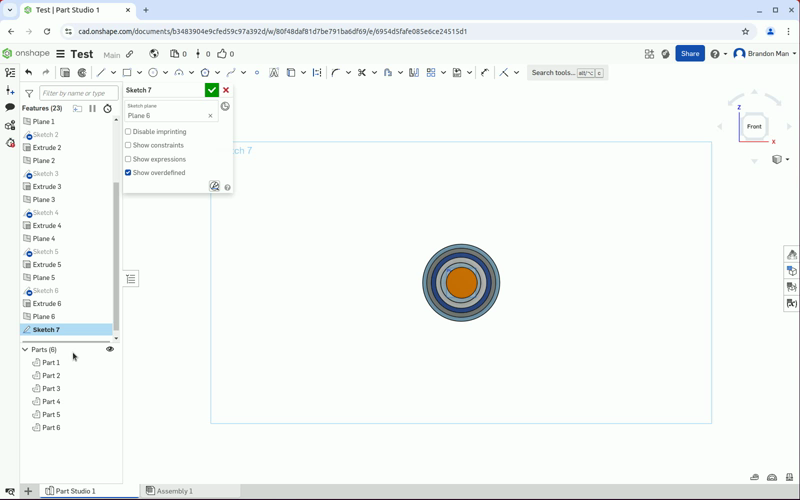
key(y)
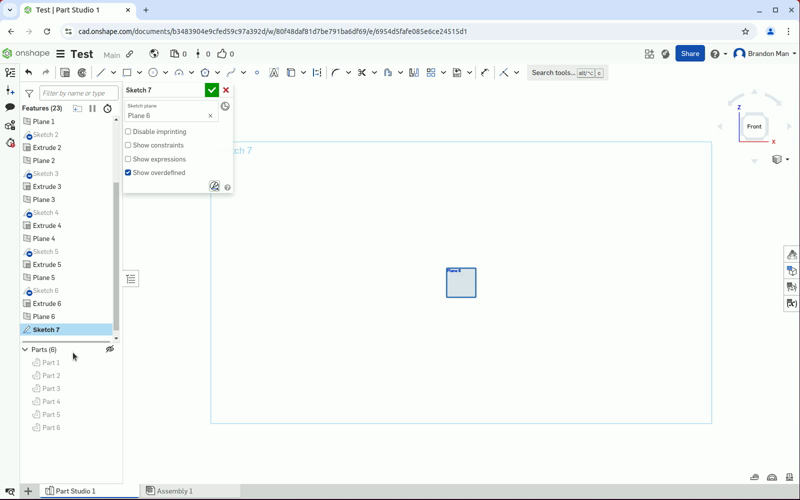
key(c)
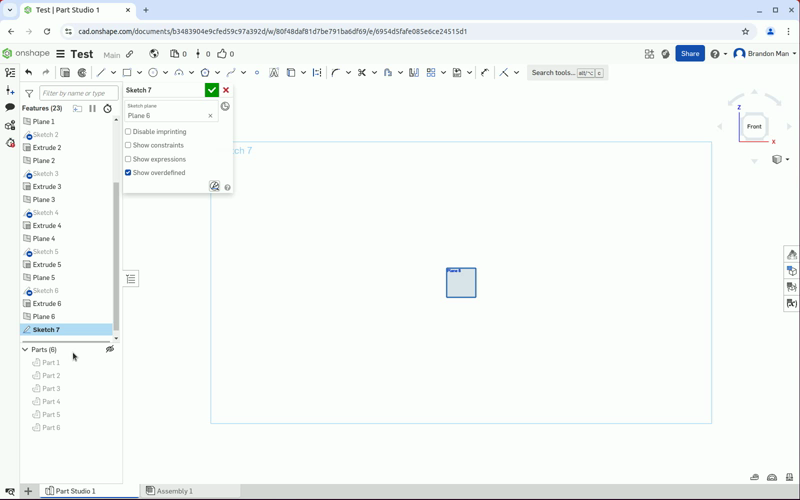
key_down(shift)
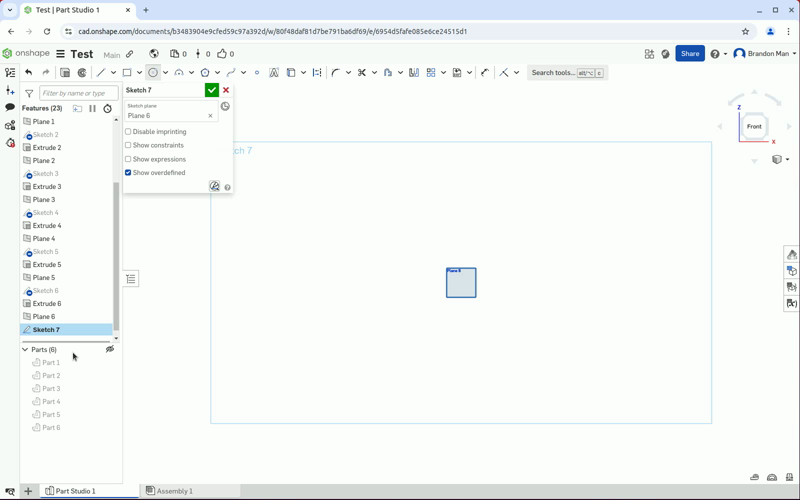
mouse_move(461, 282)
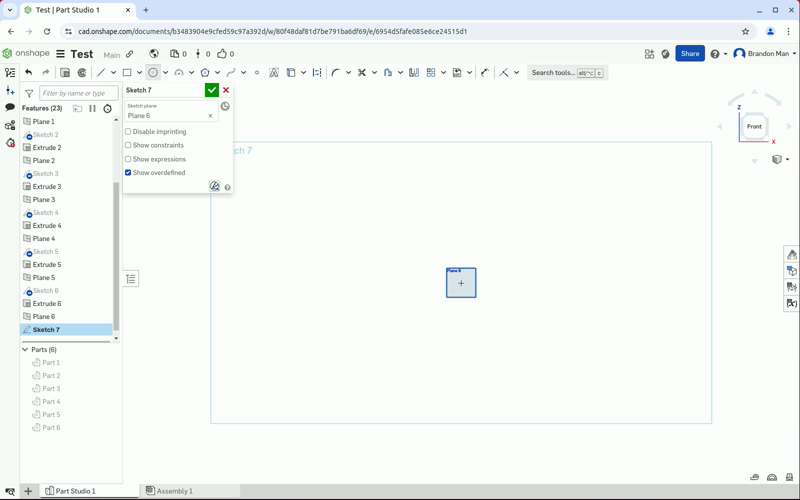
click(461, 282)
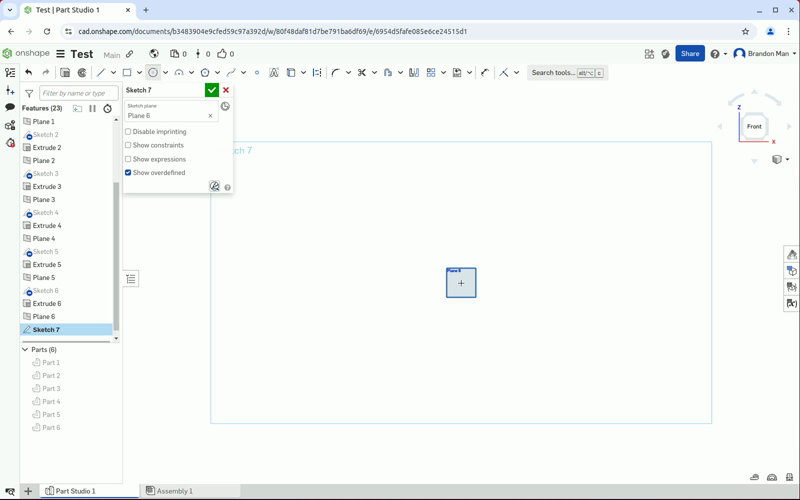
key_up(shift)
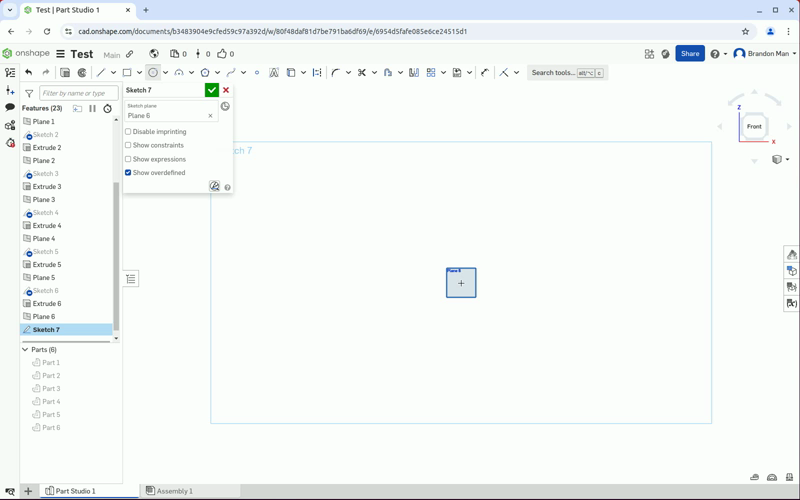
mouse_move(472, 282)
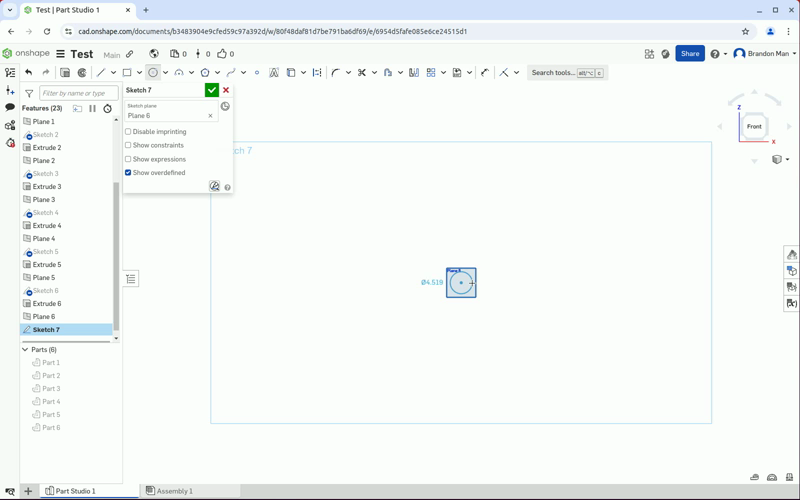
click(472, 282)
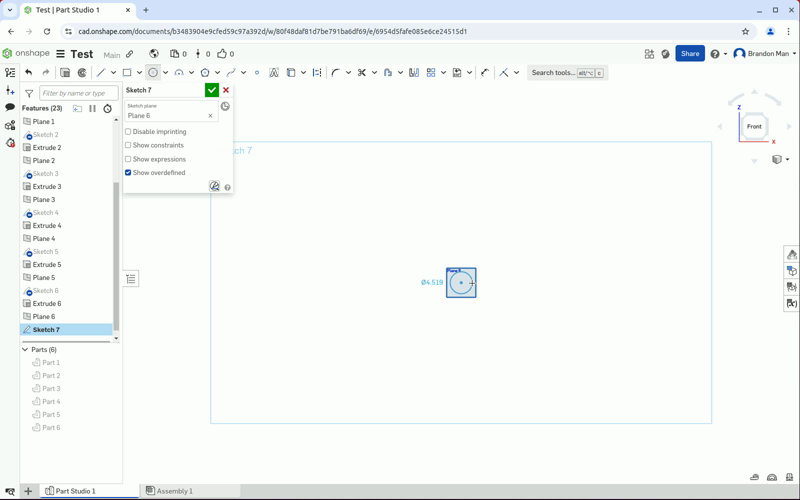
key(esc)
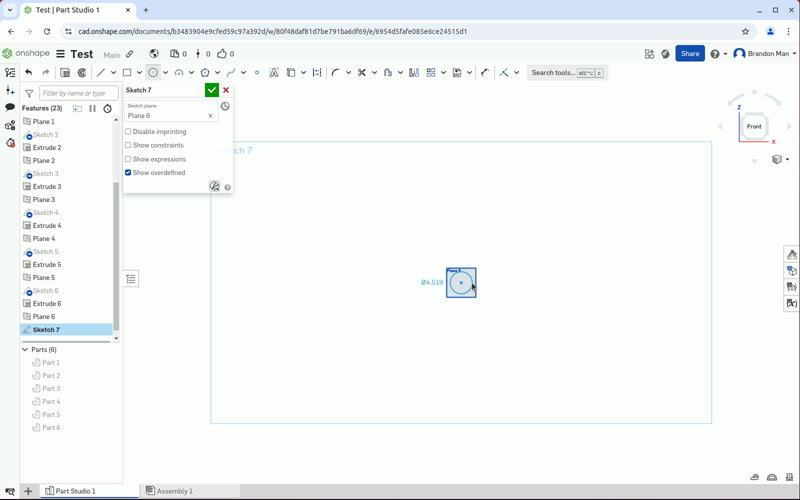
mouse_move(463, 287)
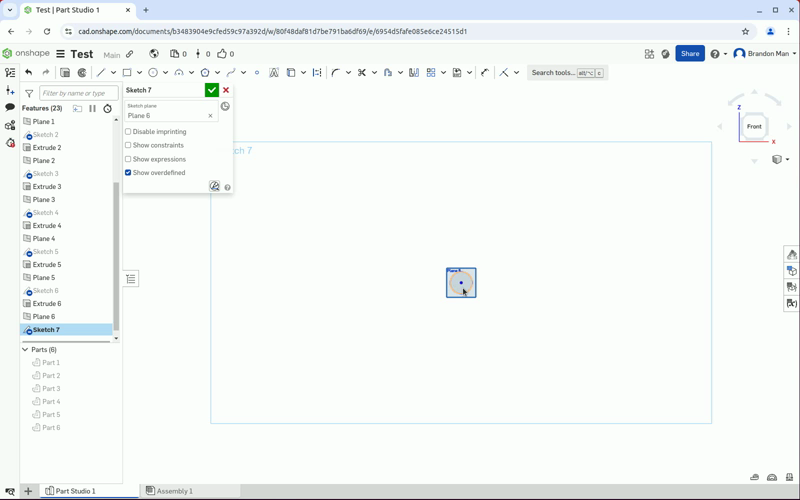
scroll(6)
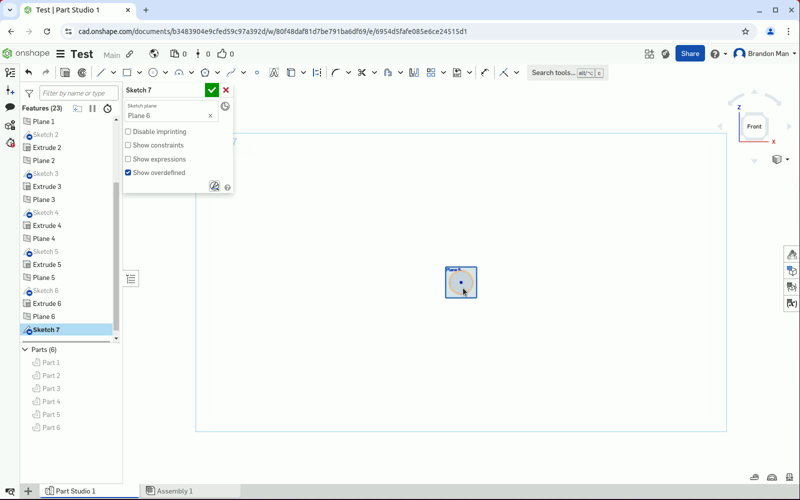
scroll(6)
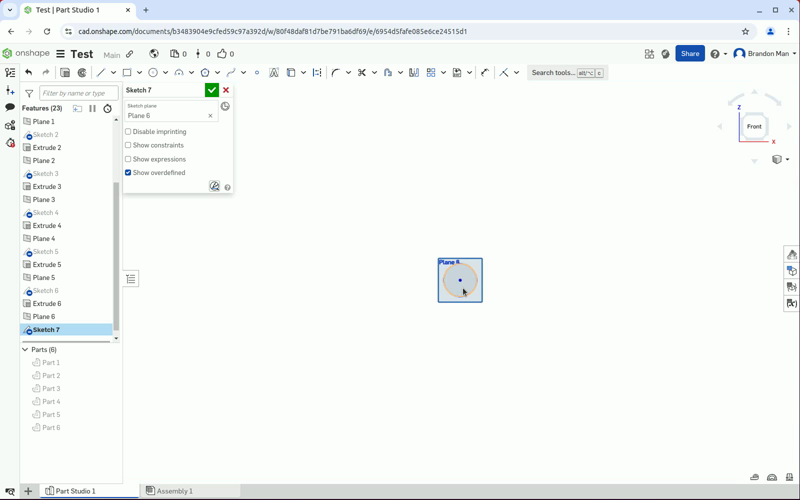
scroll(6)
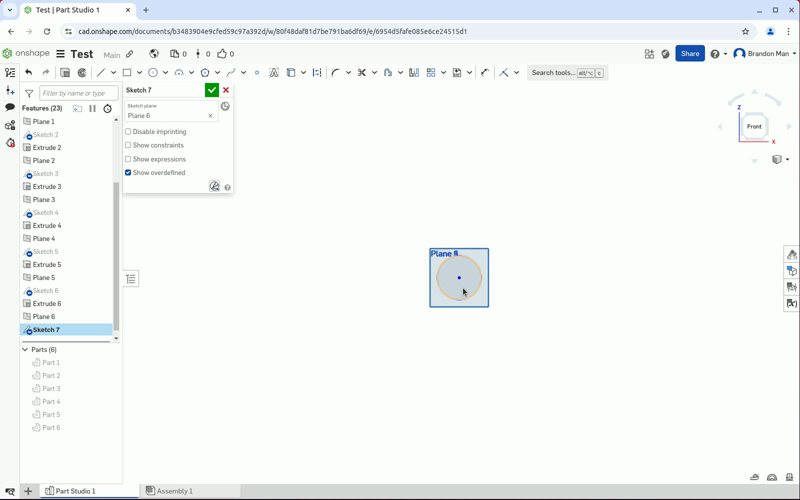
scroll(6)
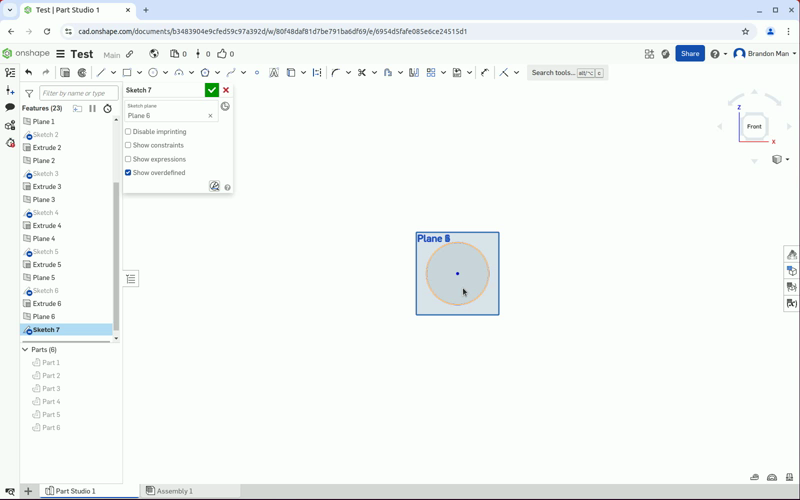
scroll(6)
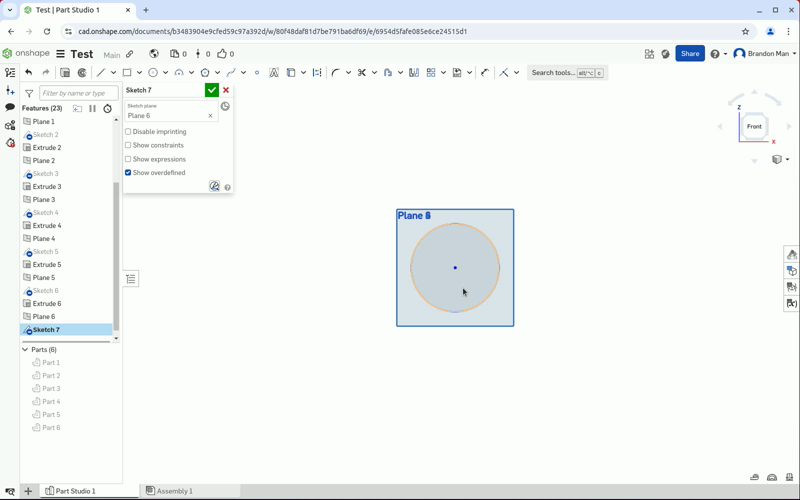
scroll(6)
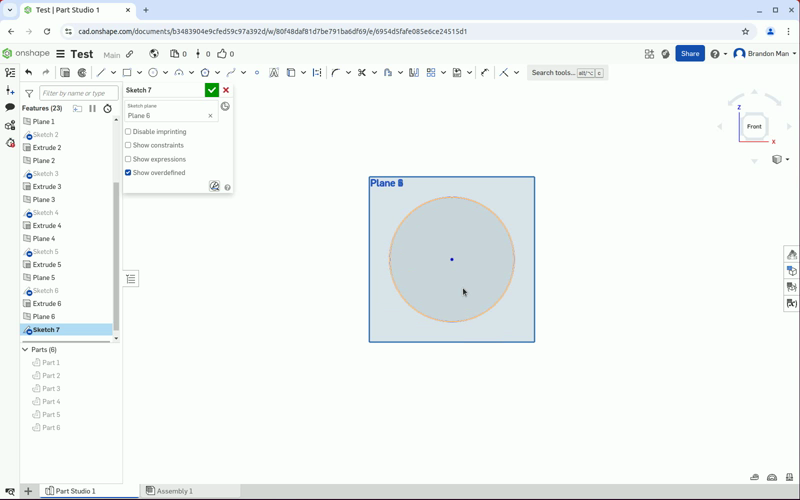
scroll(6)
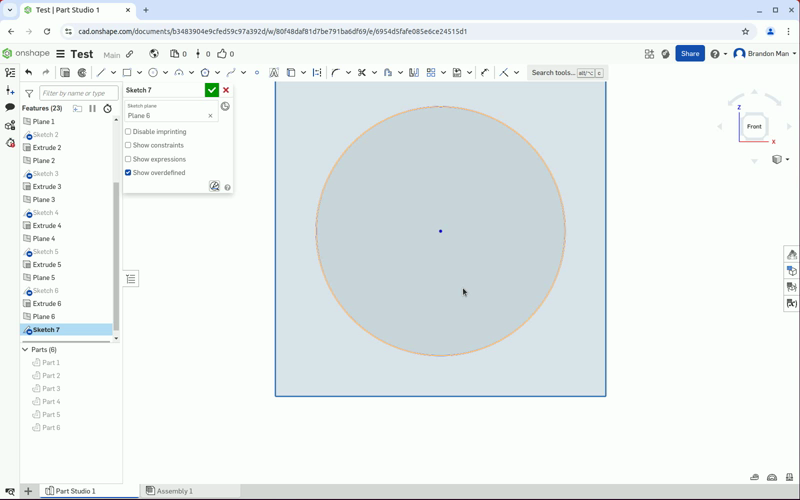
click(463, 287)
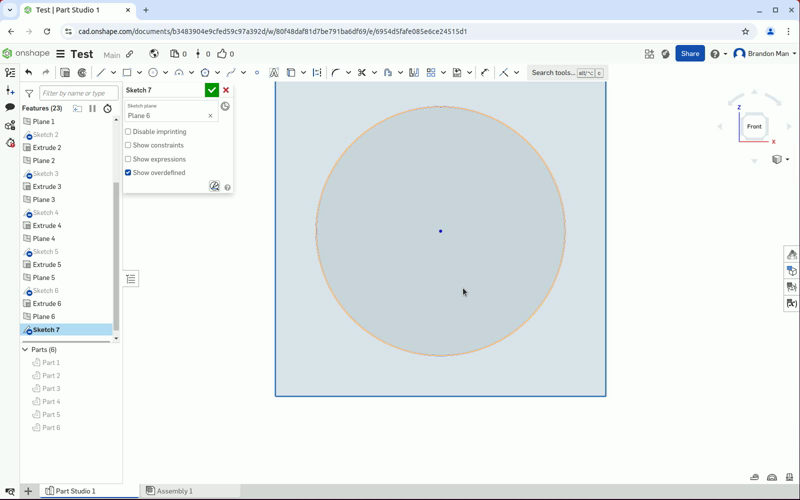
scroll(-6)
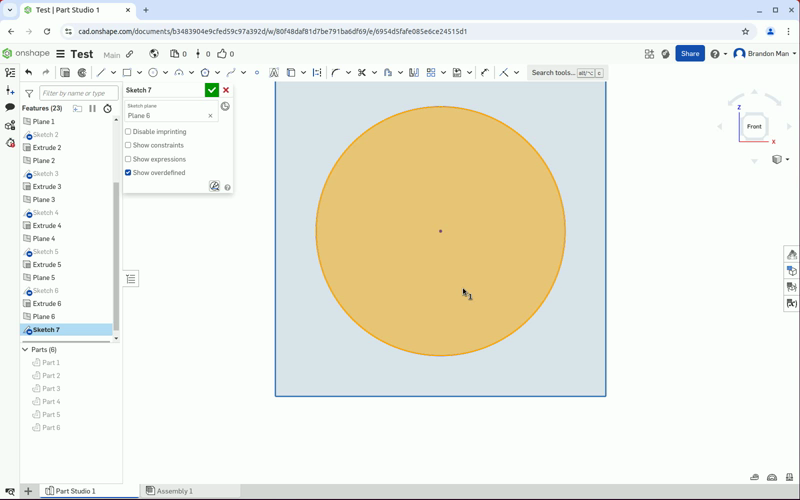
scroll(-6)
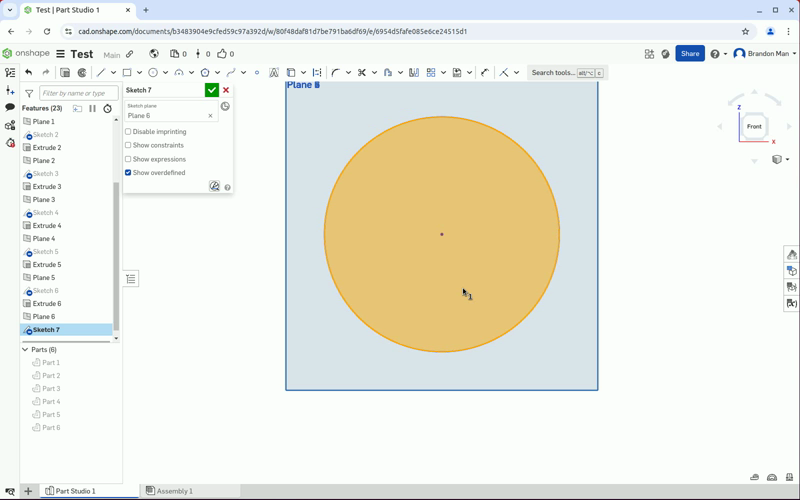
scroll(-6)
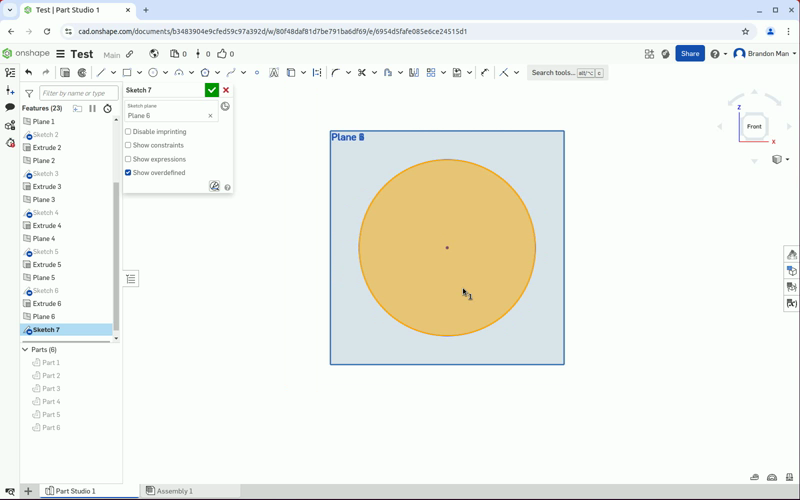
scroll(-6)
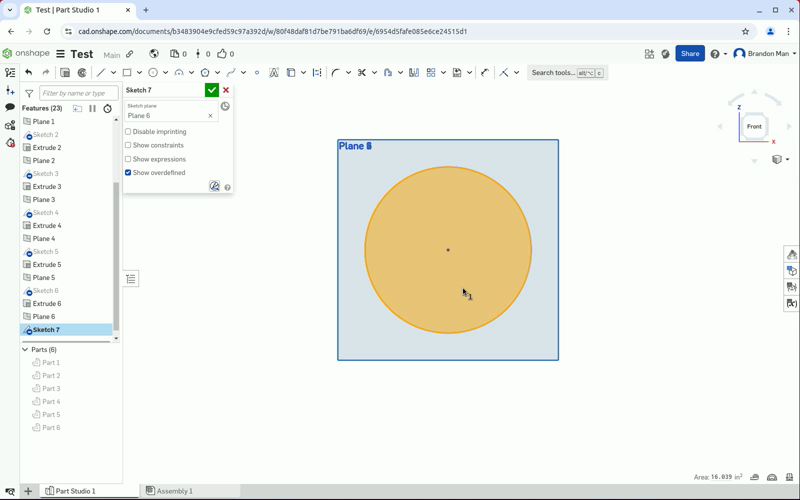
scroll(-6)
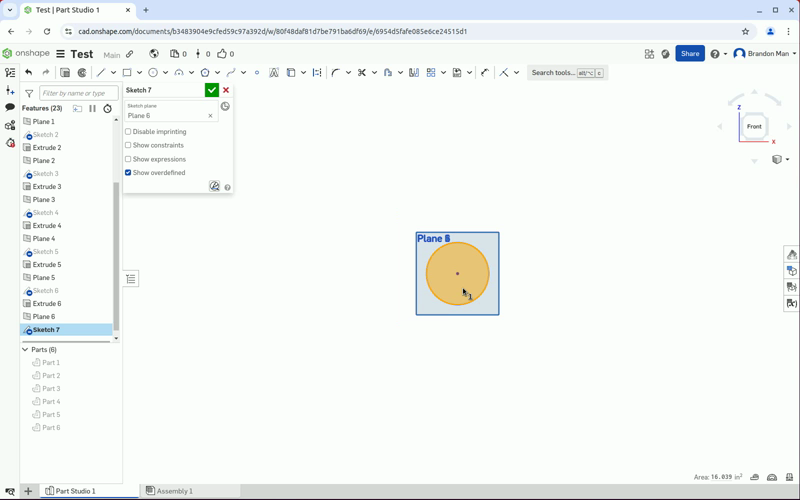
scroll(-6)
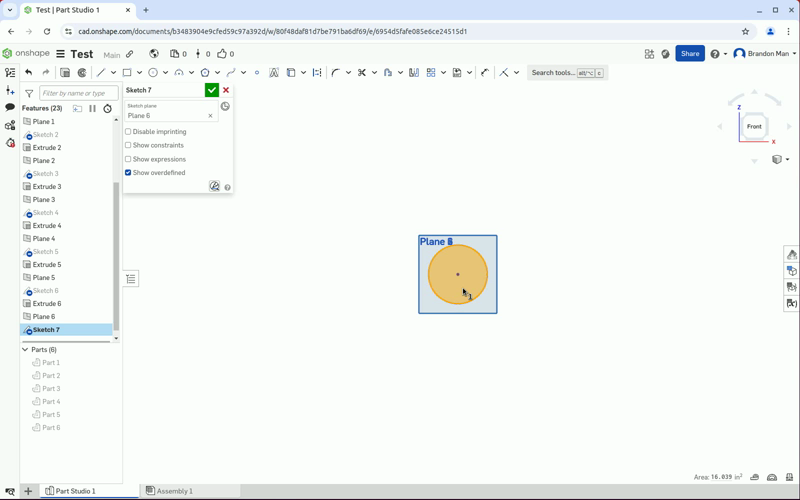
scroll(-6)
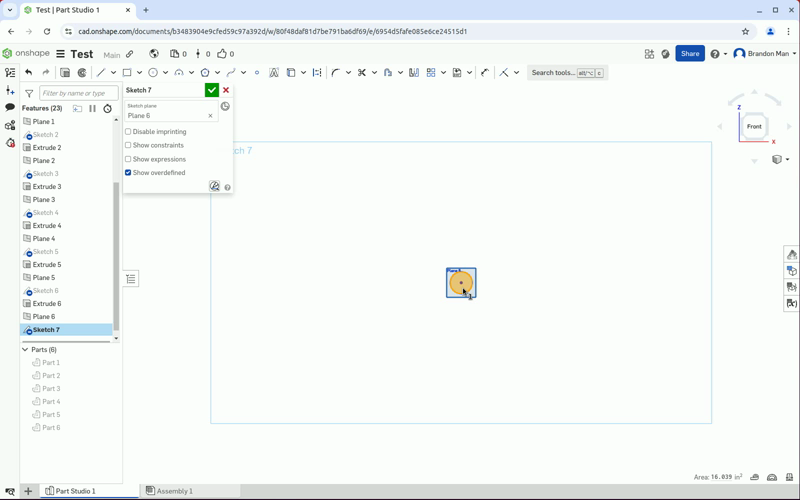
mouse_move(73, 352)
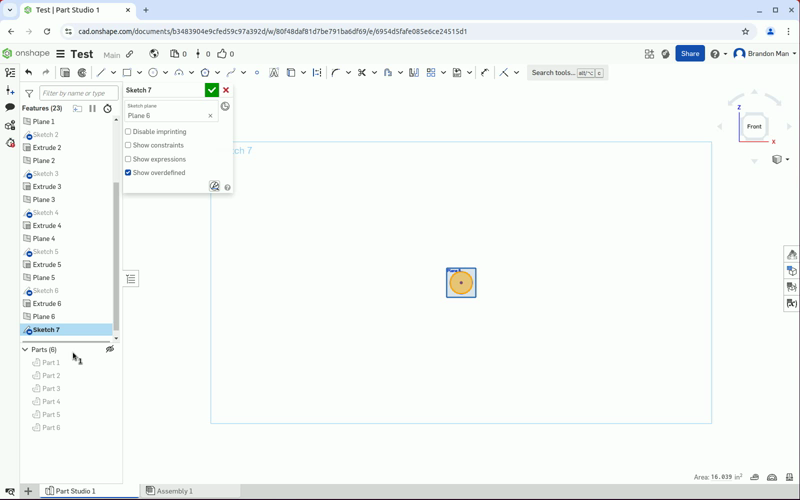
key(shift+y)
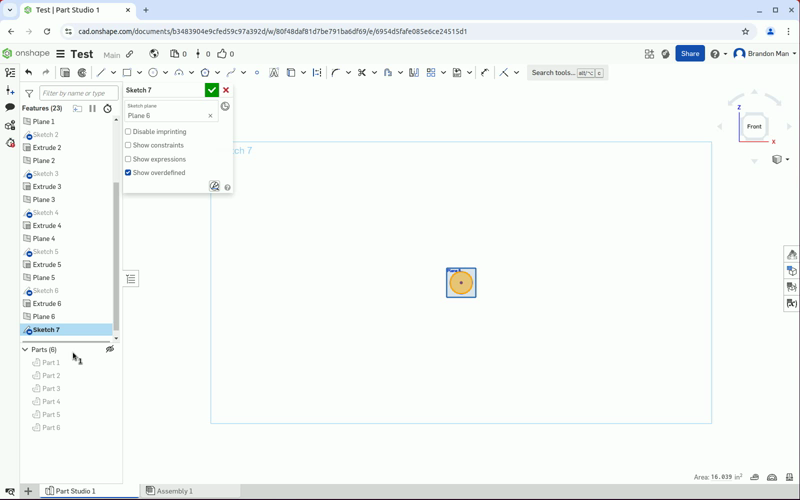
key(shift+e)
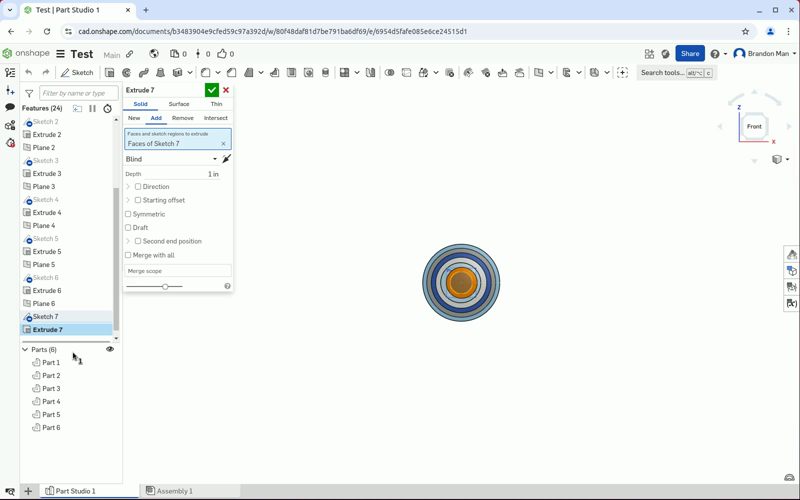
mouse_move(143, 106)
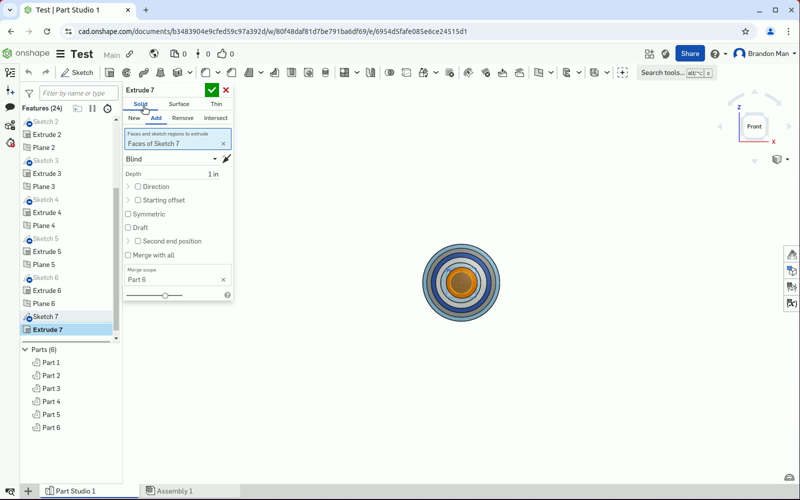
click(143, 106)
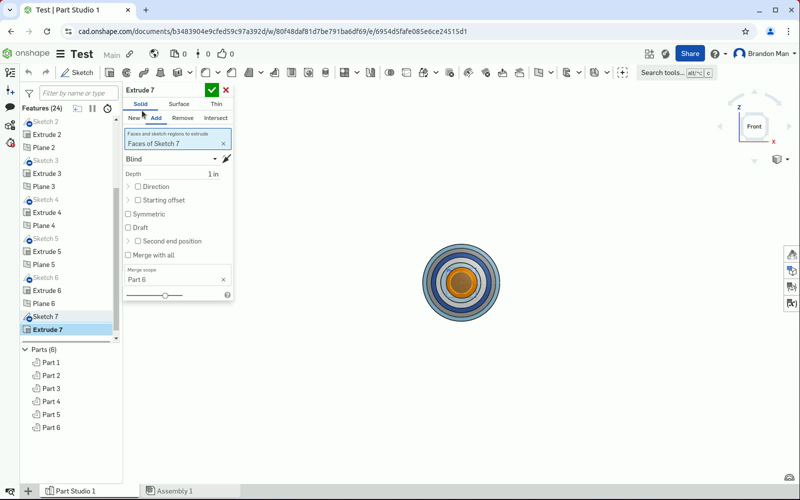
mouse_move(137, 120)
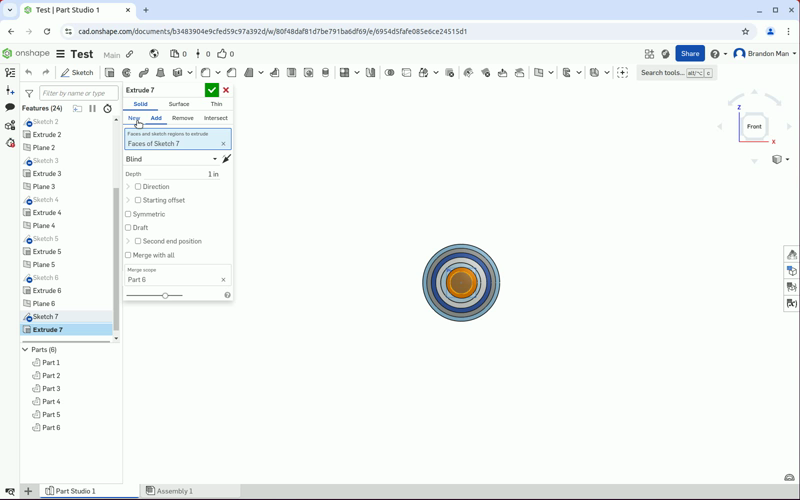
click(137, 120)
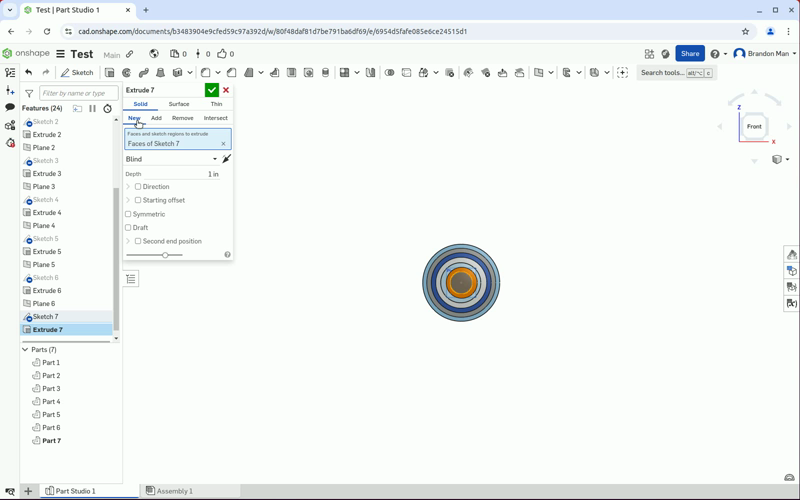
key(tab, 4)
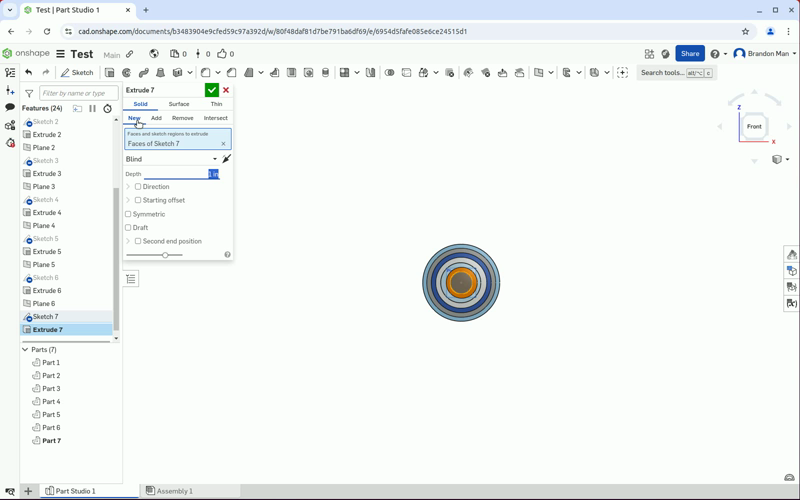
text(3.37)
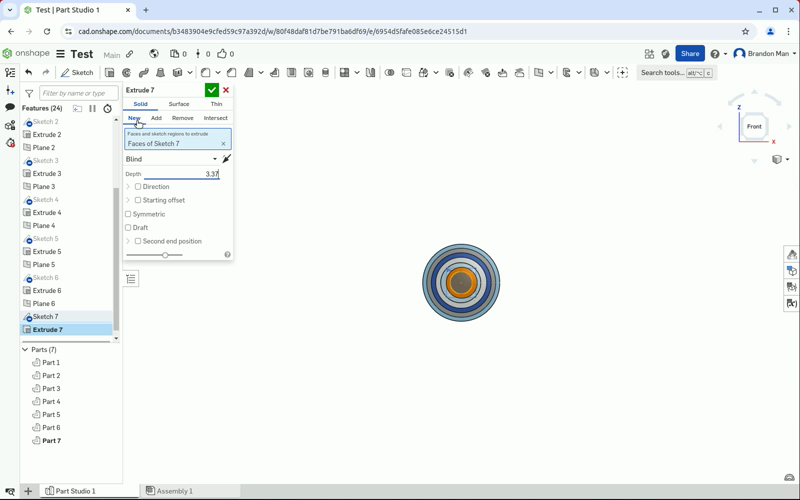
key(enter)
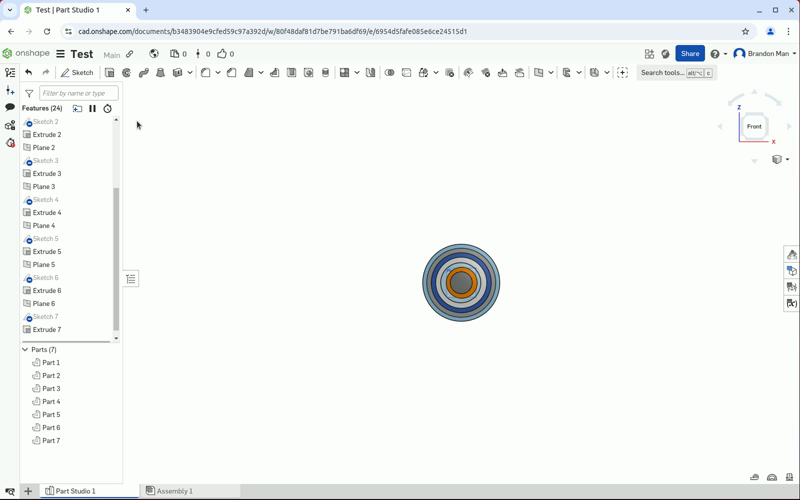
key(shift+h)
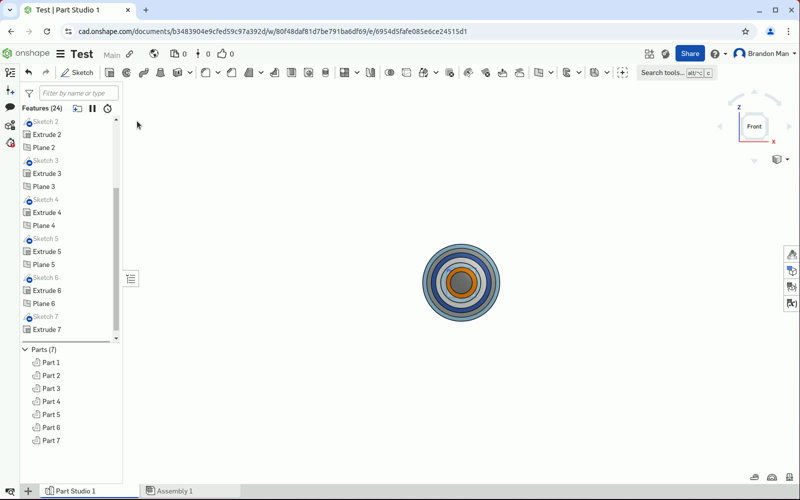
key(shift+h)
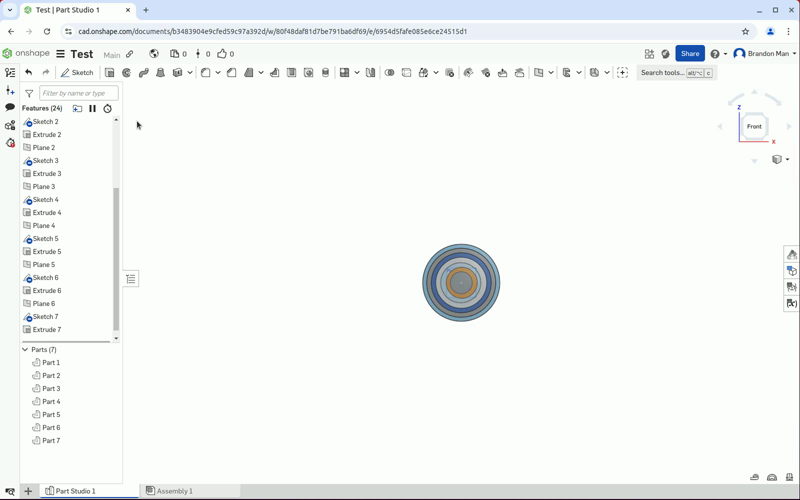
key(shift+7)
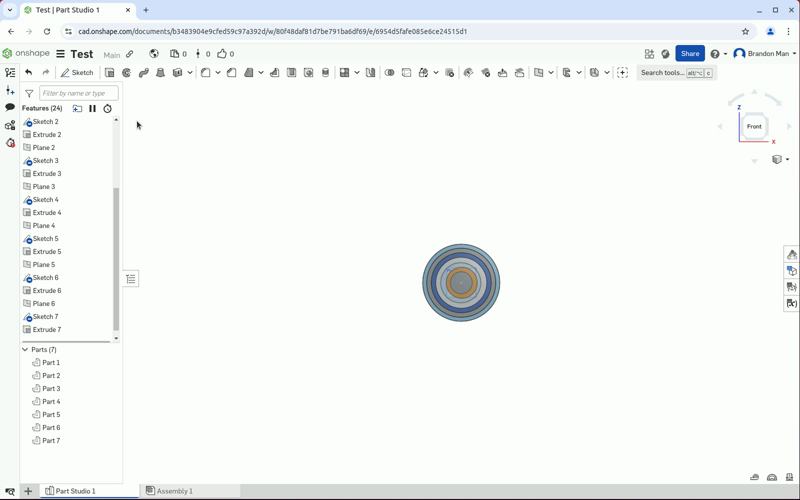
key(left, 2)
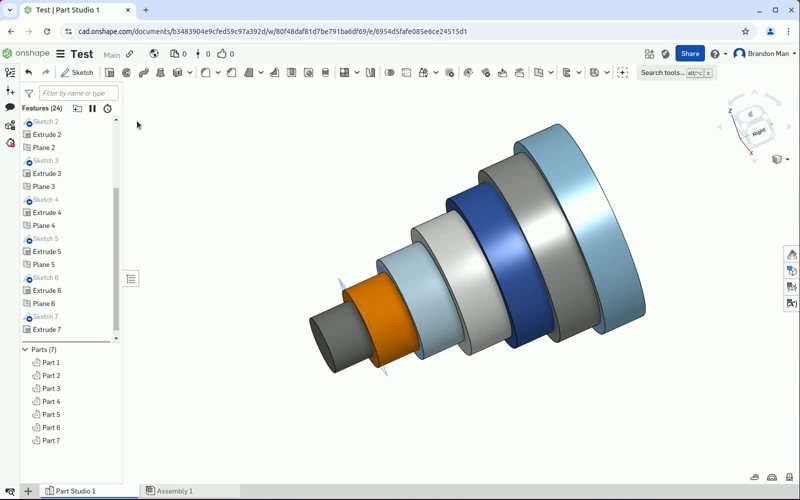
key(down, 2)
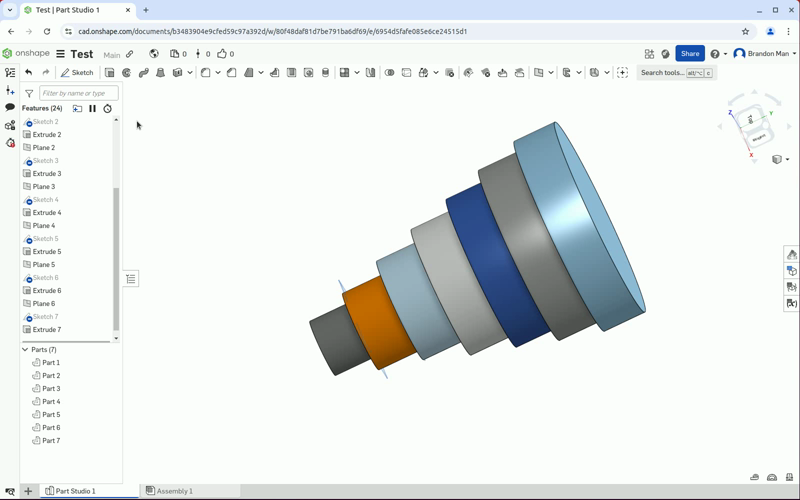
key(up, 2)
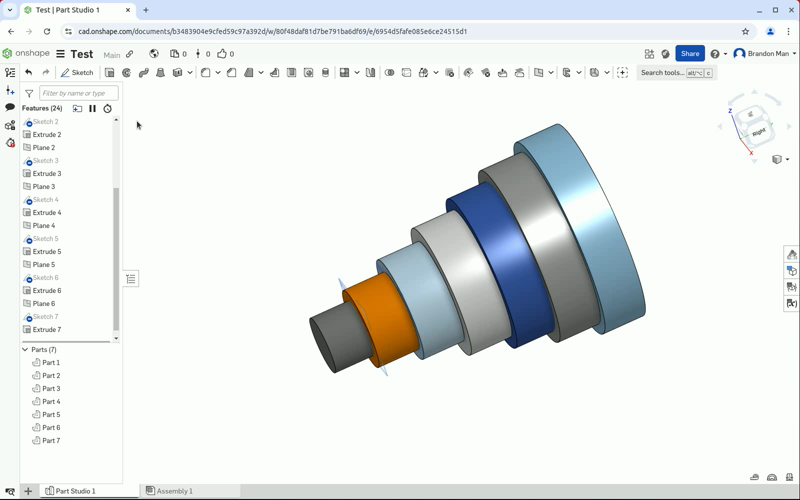
key(right, 2)
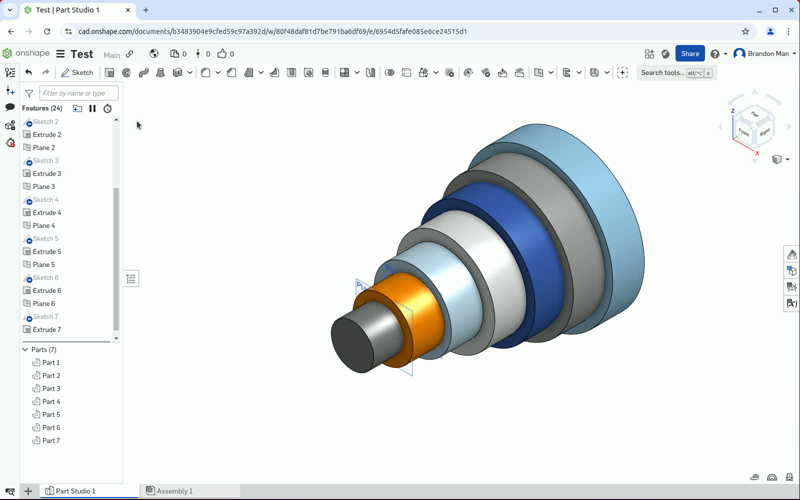
mouse_move(69, 85)
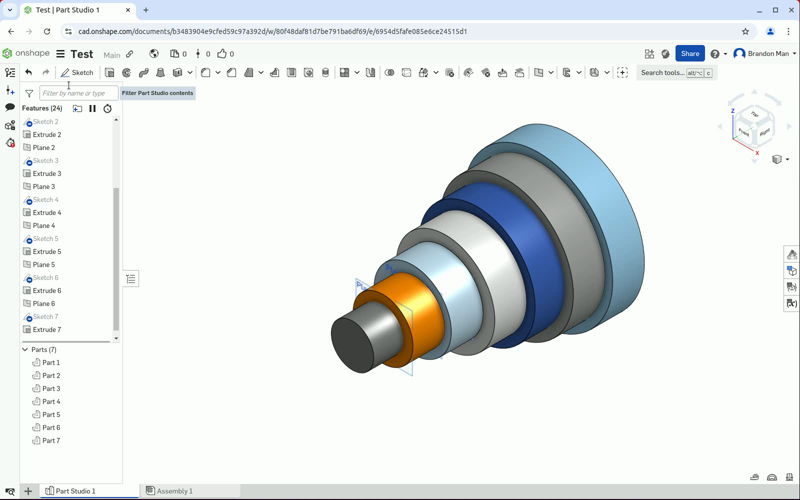
click(69, 85)